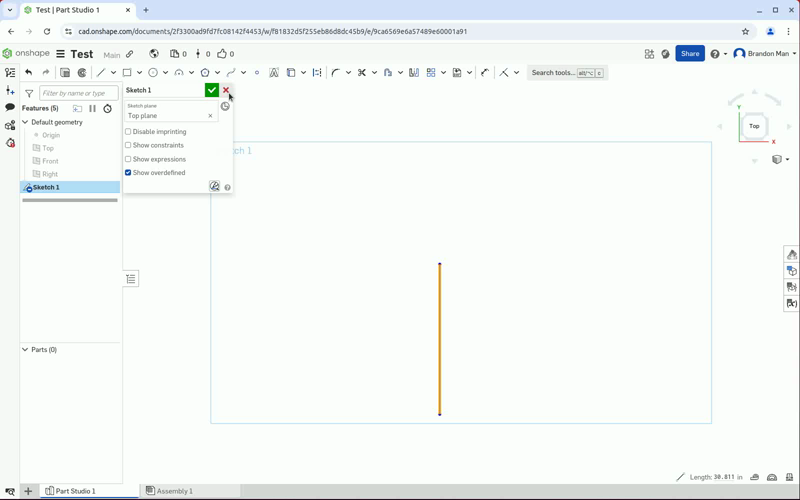
key(shift+h)
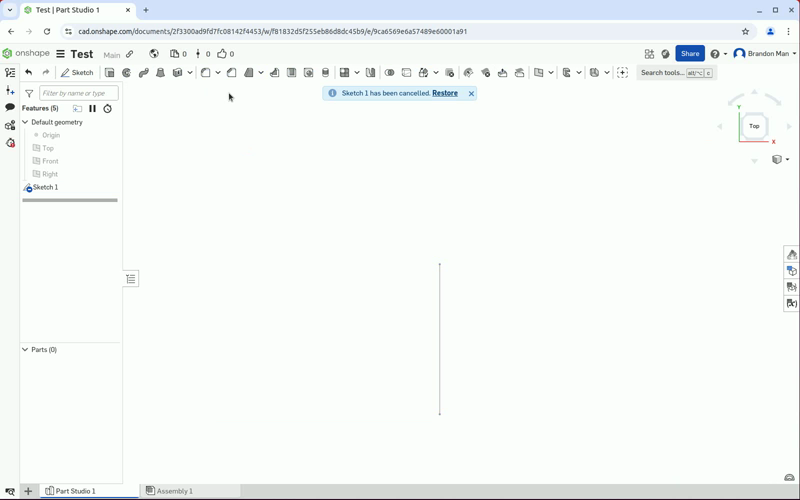
key(shift+s)
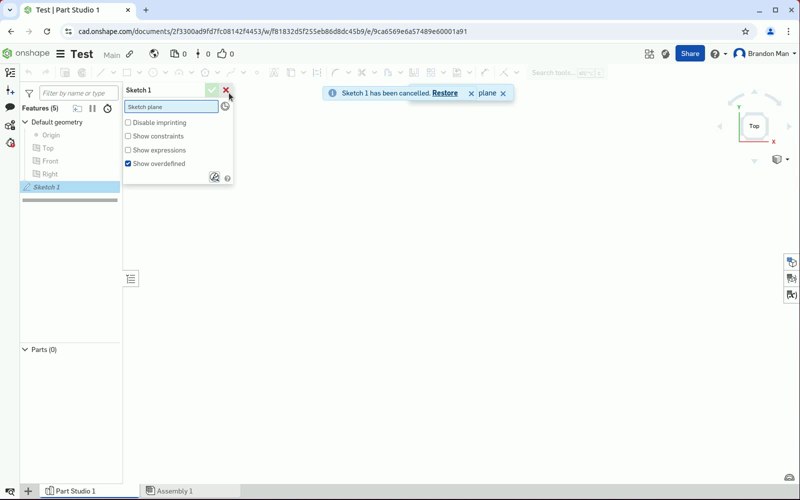
mouse_move(73, 150)
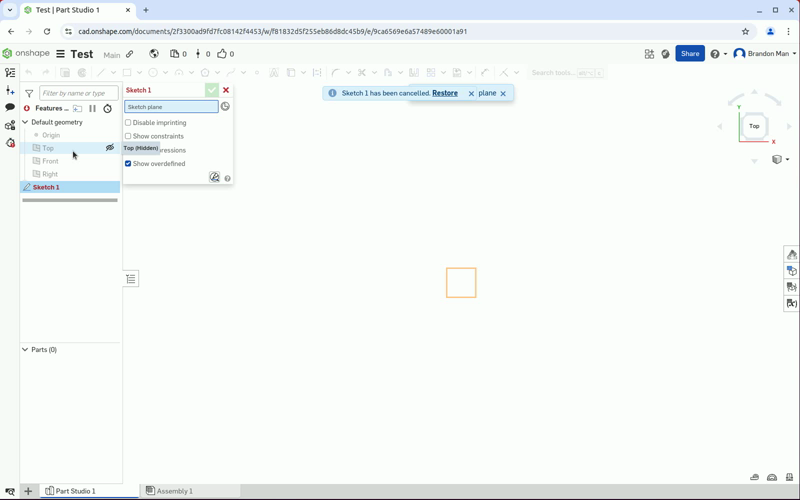
click(73, 150)
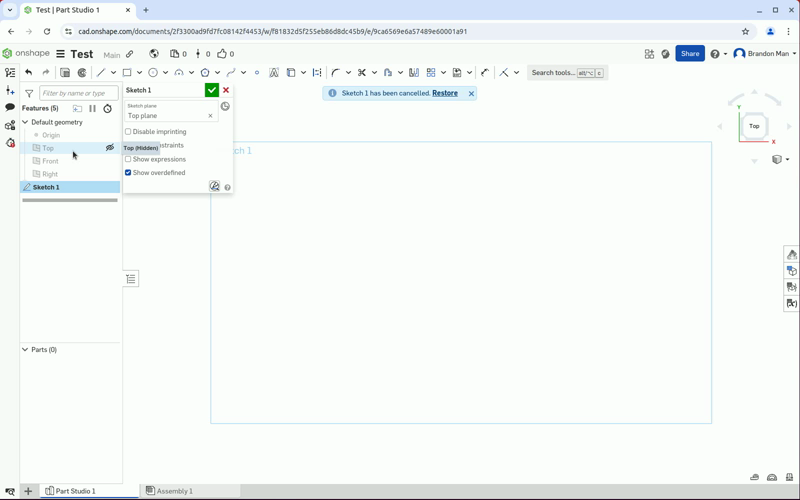
mouse_move(73, 352)
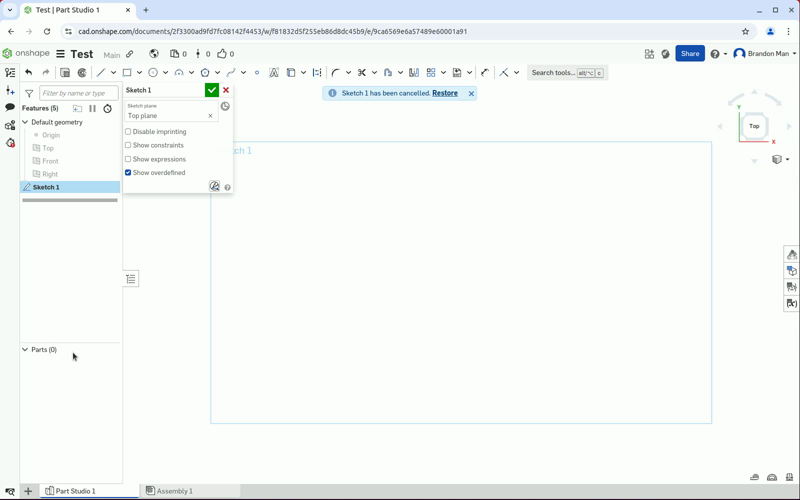
key(y)
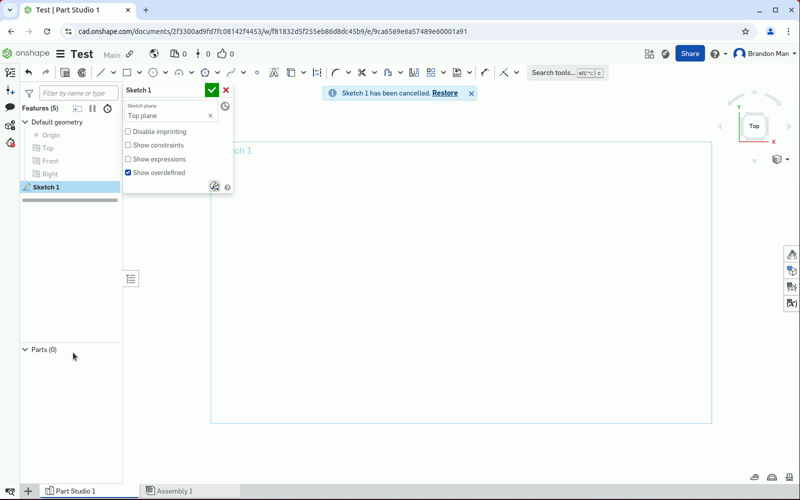
key(l)
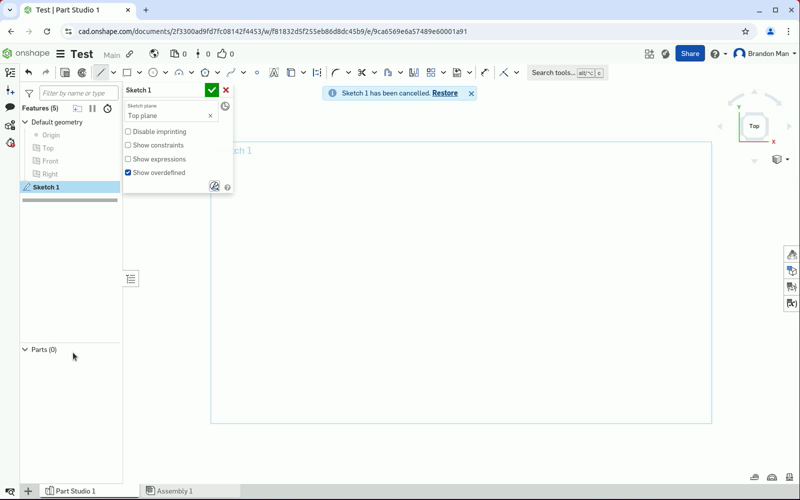
key_down(shift)
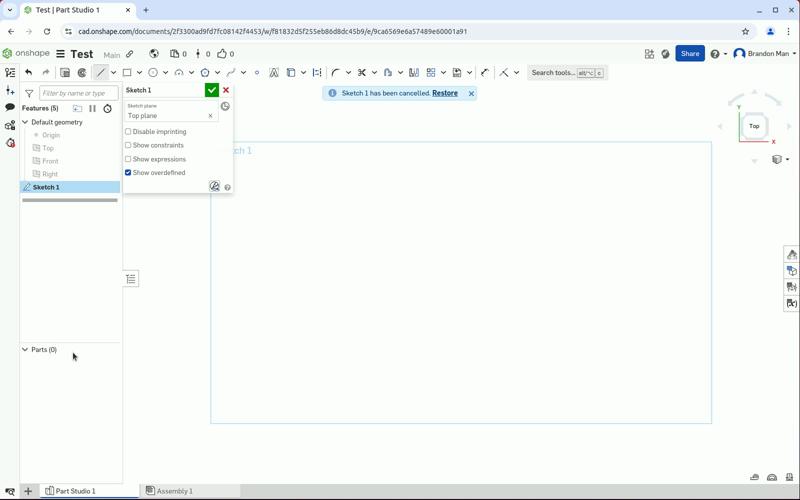
mouse_move(348, 395)
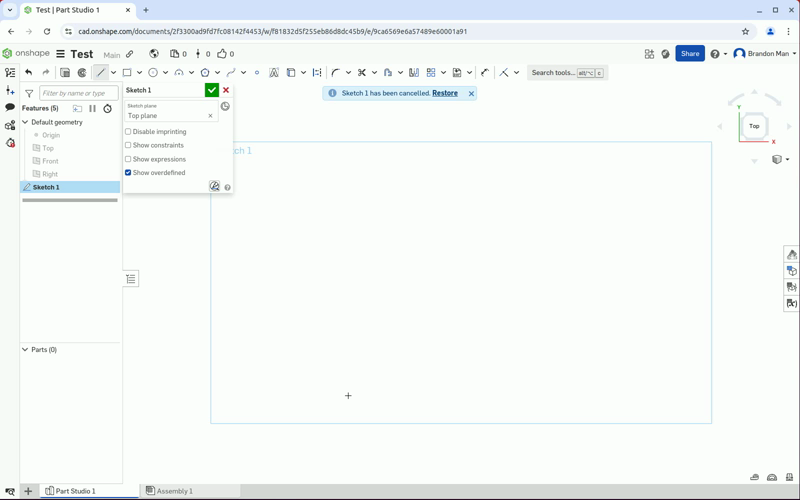
click(348, 395)
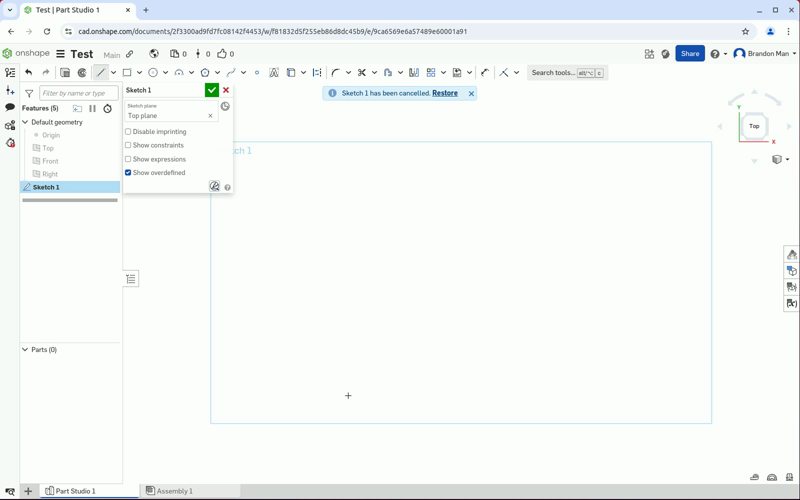
key_up(shift)
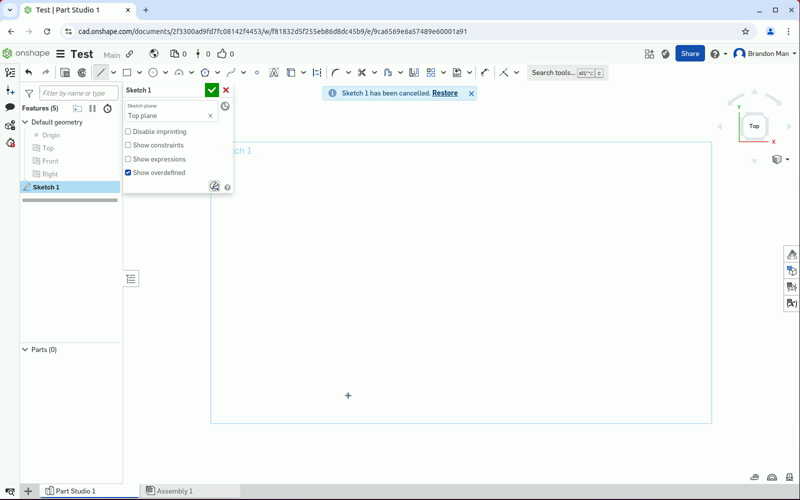
key_down(shift)
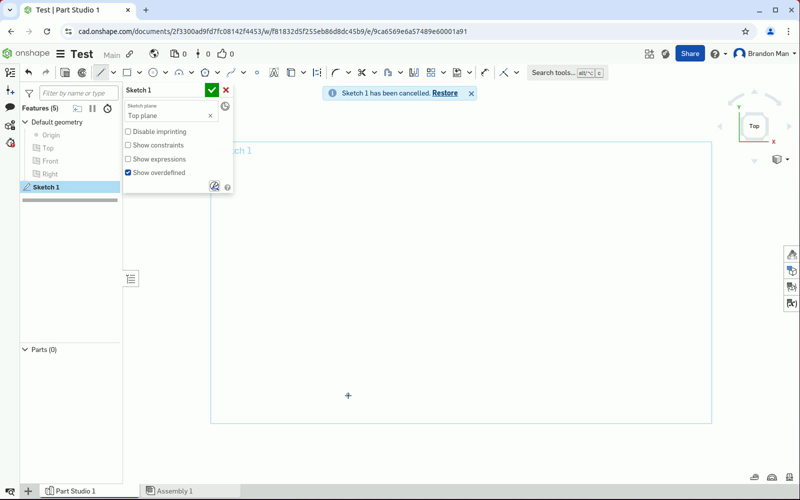
mouse_move(572, 395)
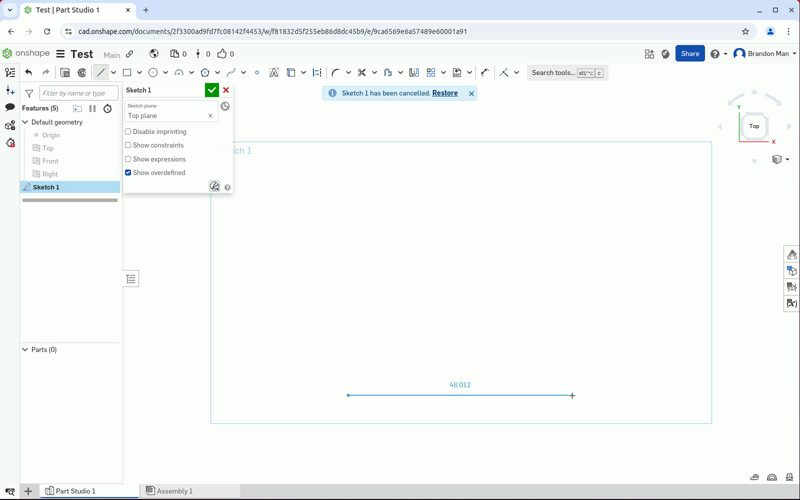
click(572, 395)
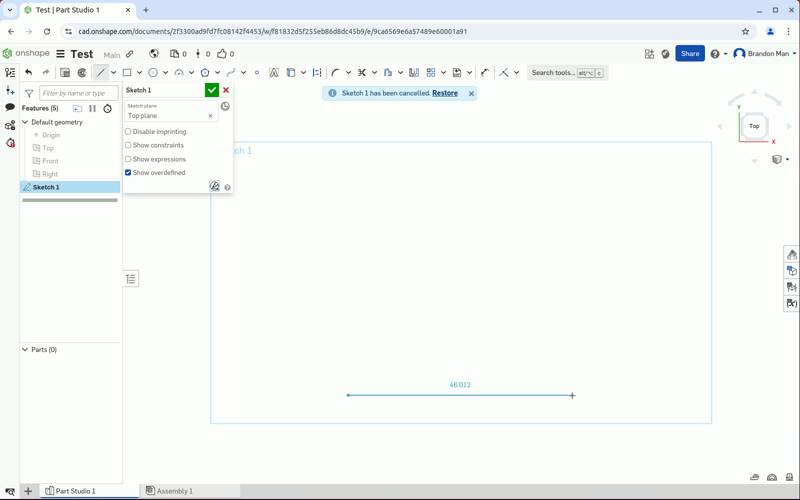
key_up(shift)
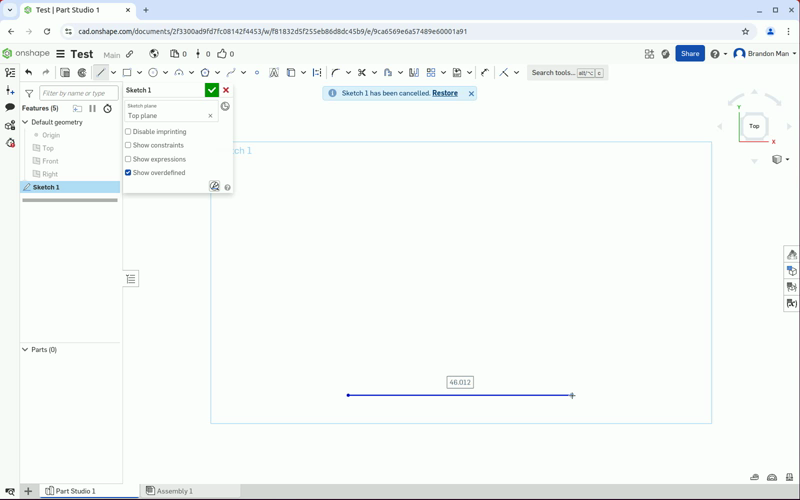
key_down(shift)
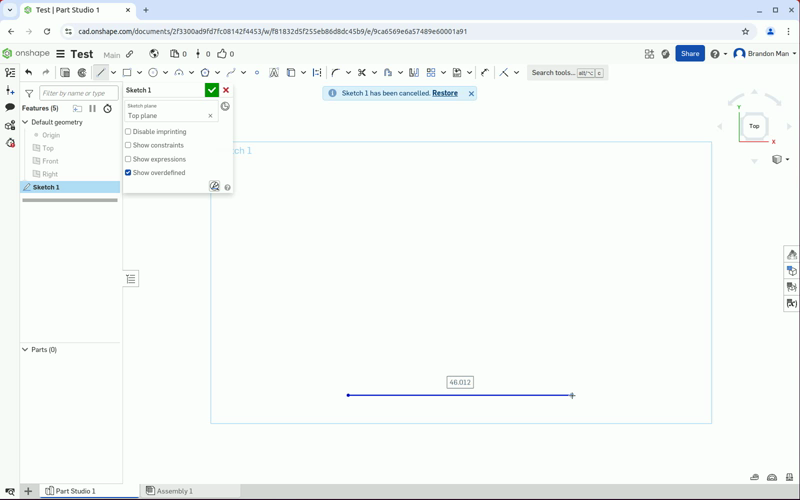
mouse_move(572, 171)
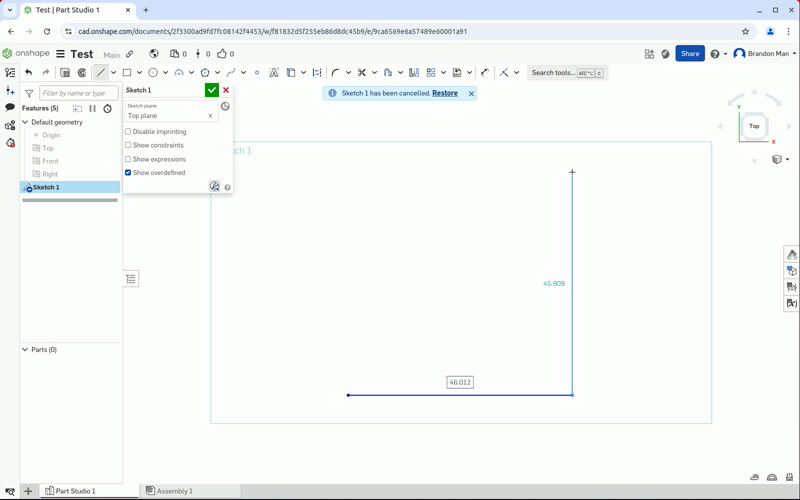
click(572, 171)
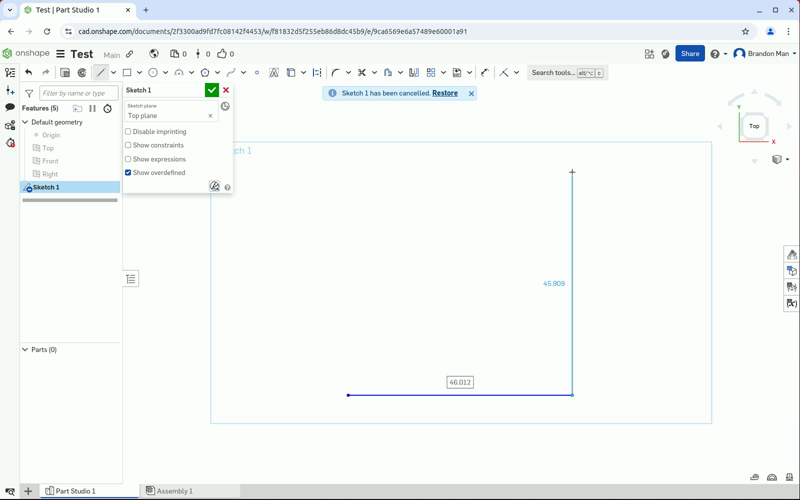
key_up(shift)
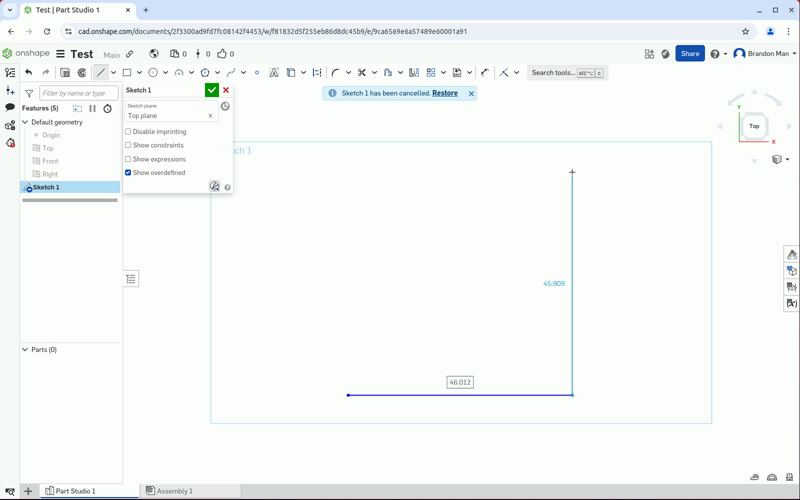
key_down(shift)
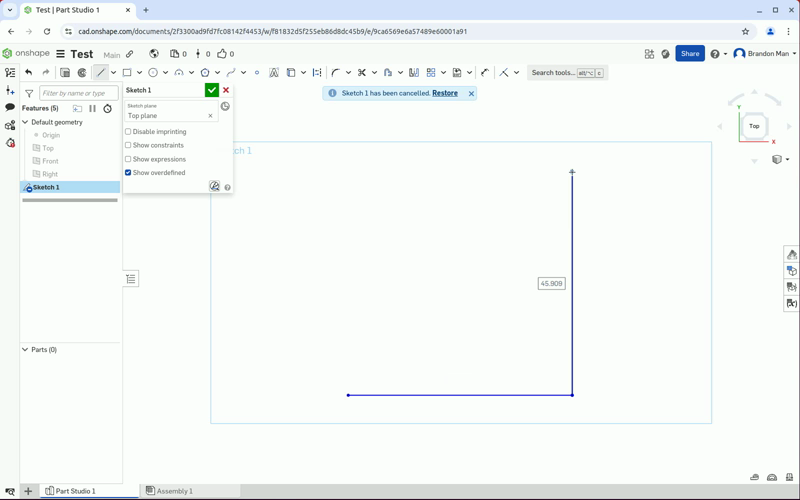
mouse_move(348, 171)
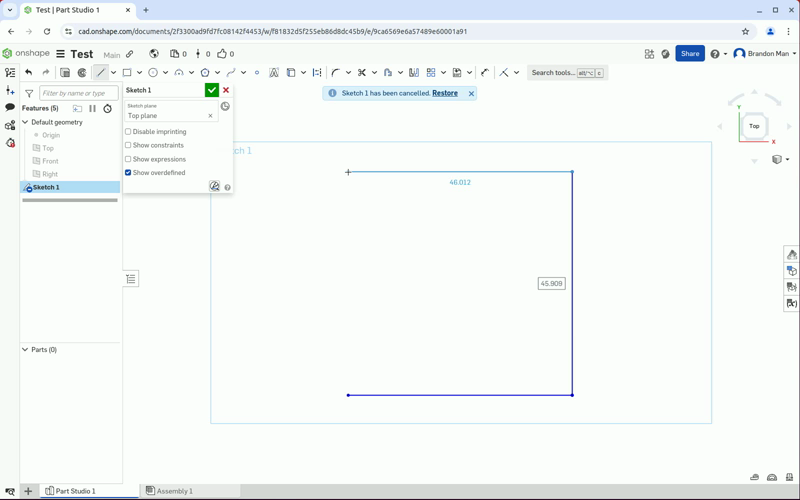
click(348, 171)
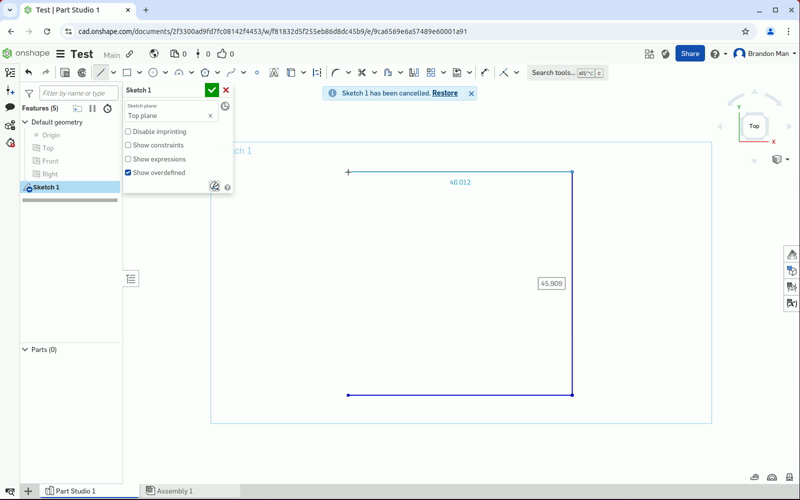
key_up(shift)
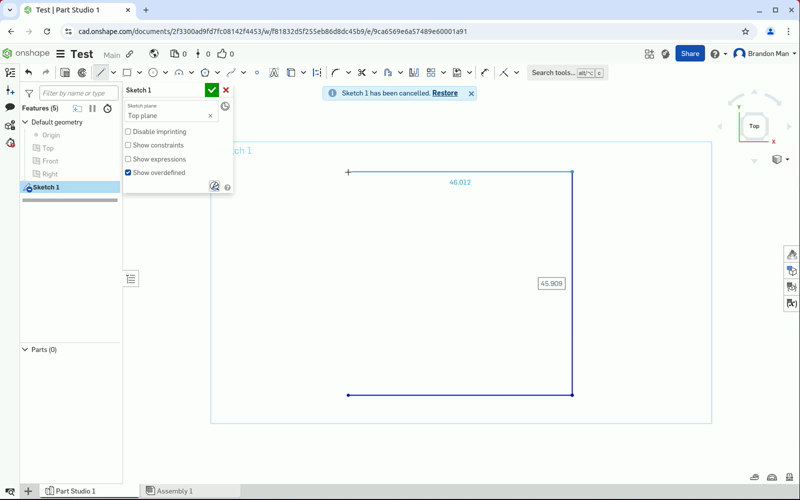
key_down(shift)
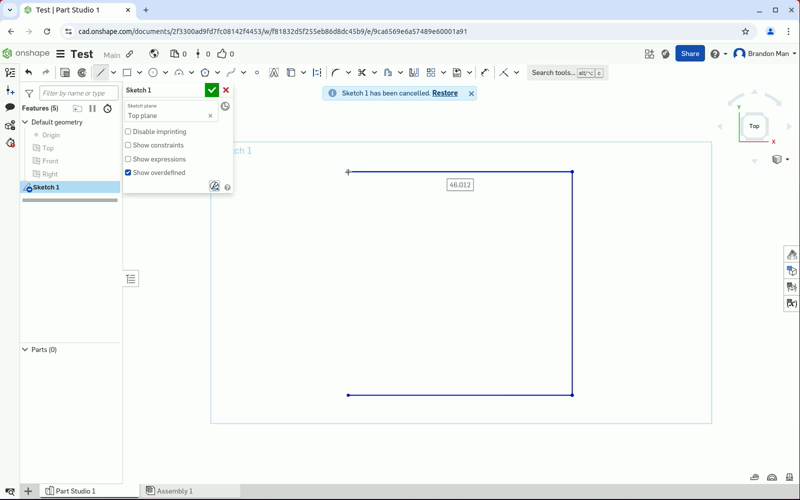
mouse_move(348, 395)
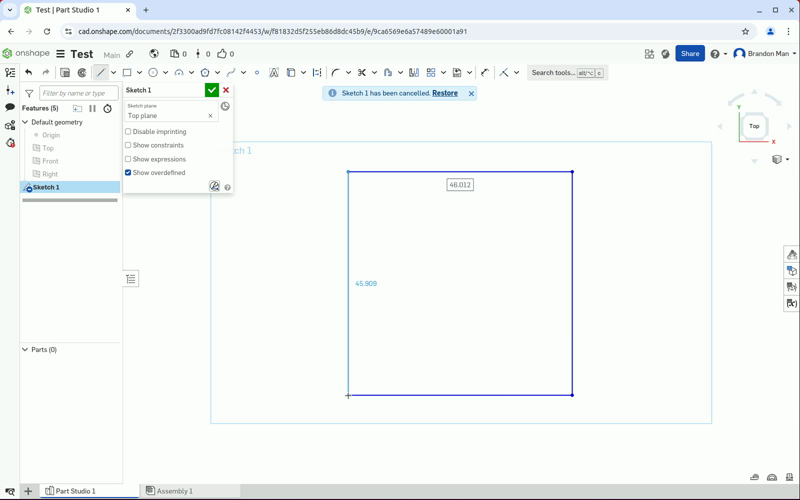
key_up(shift)
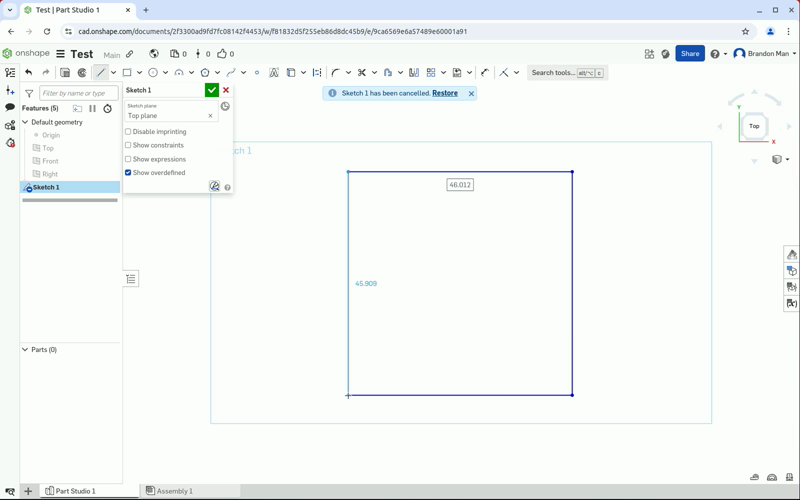
click(348, 395)
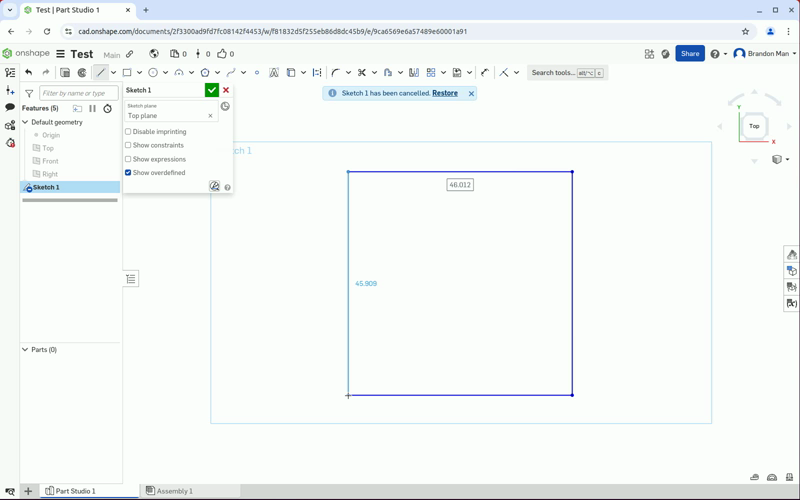
key(esc)
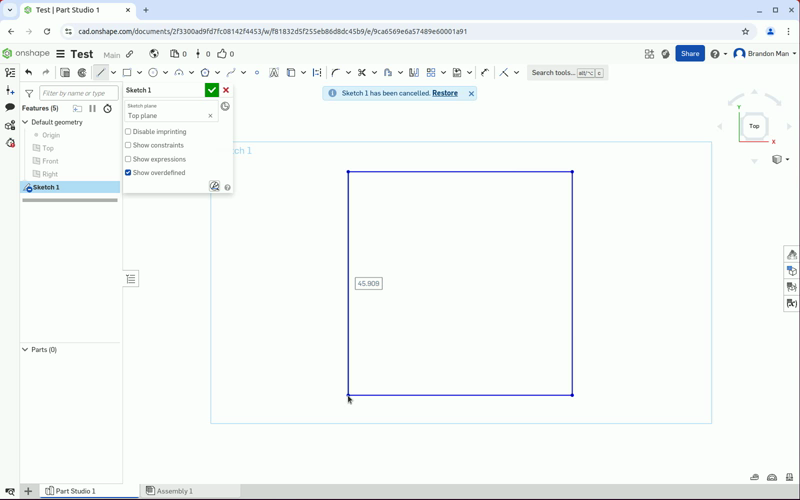
mouse_move(390, 352)
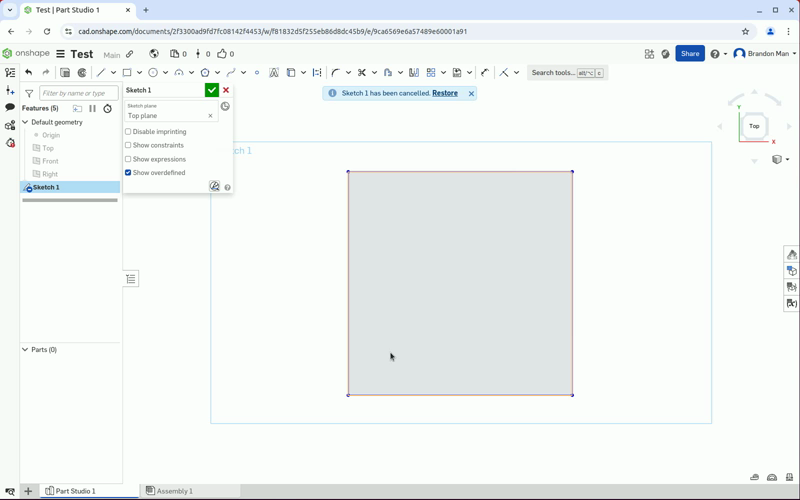
click(390, 352)
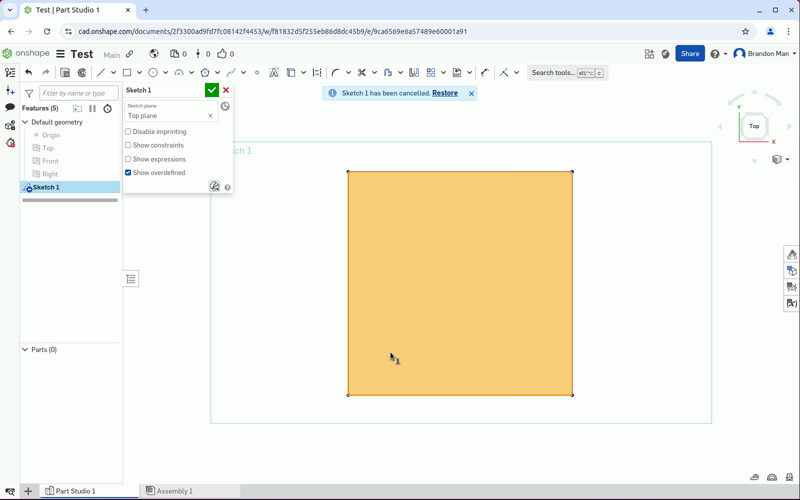
mouse_move(73, 352)
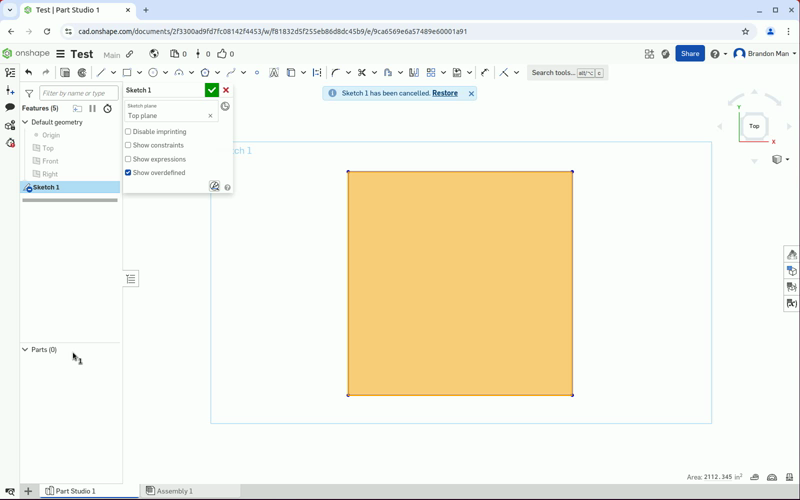
key(shift+y)
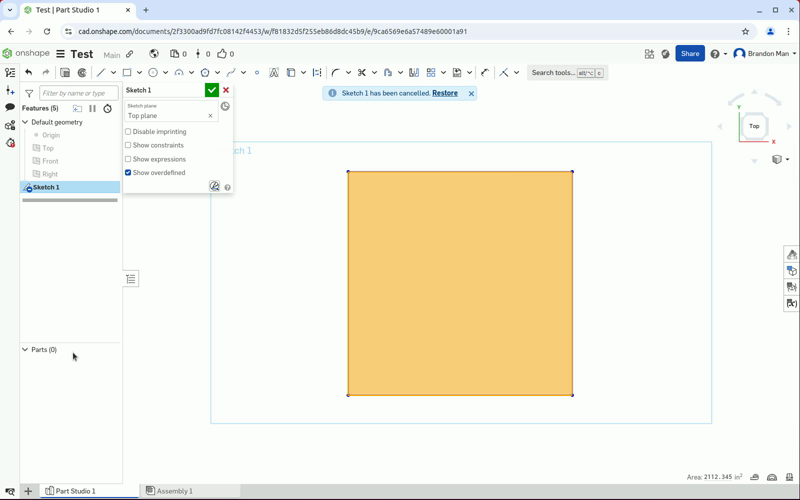
key(shift+e)
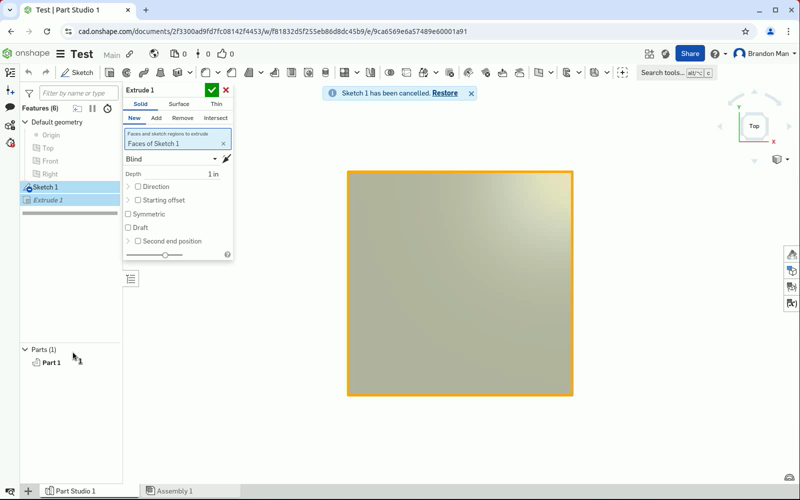
mouse_move(143, 106)
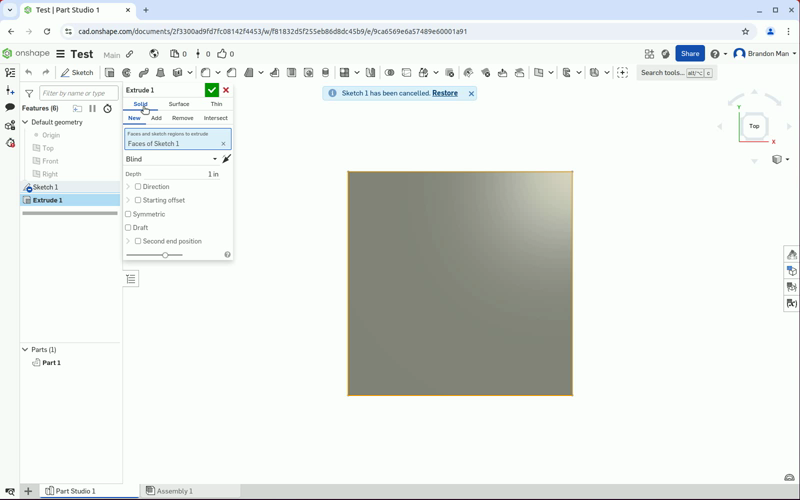
click(143, 106)
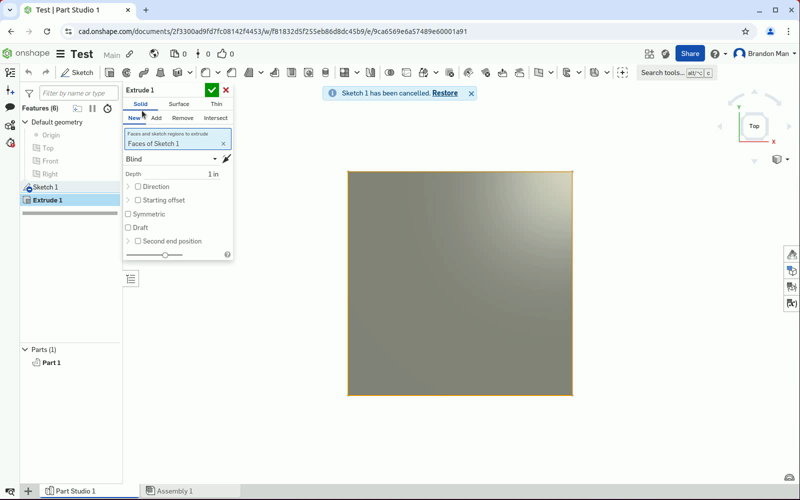
mouse_move(137, 120)
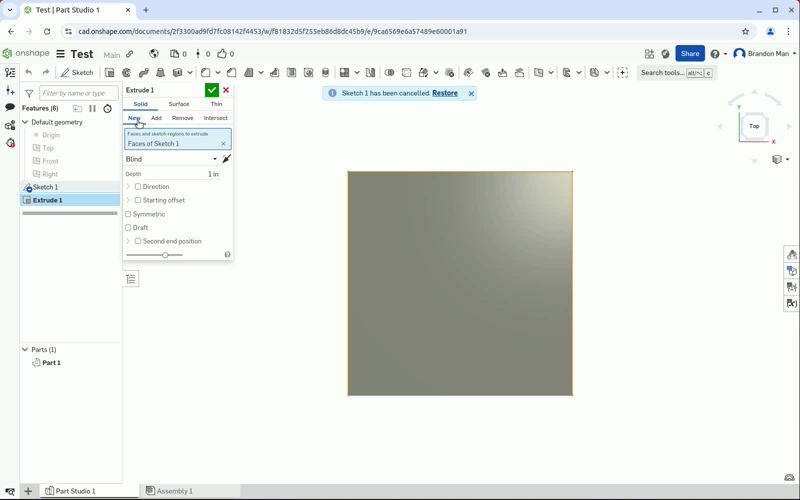
click(137, 120)
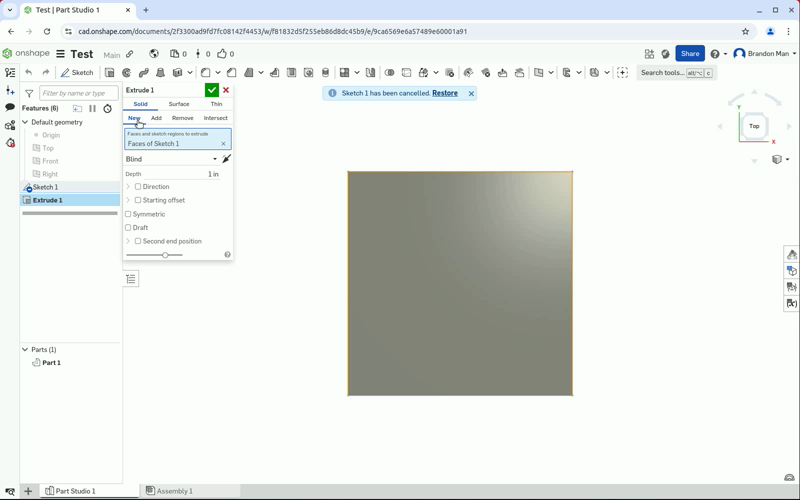
key(tab, 4)
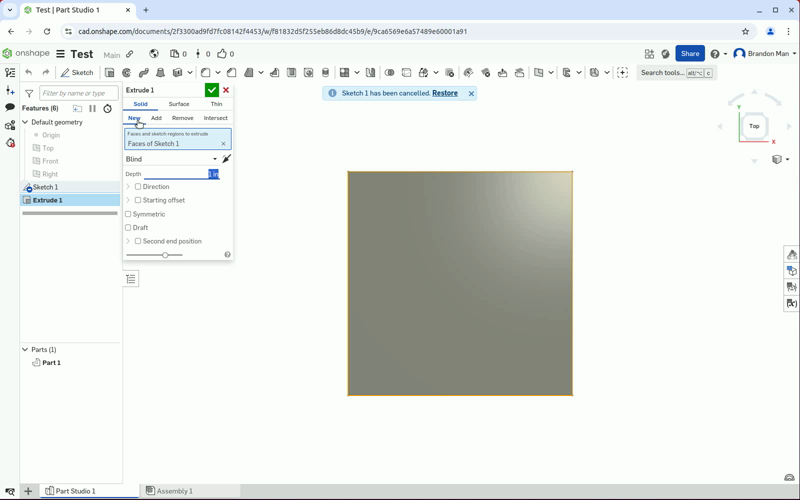
text(-2.889)
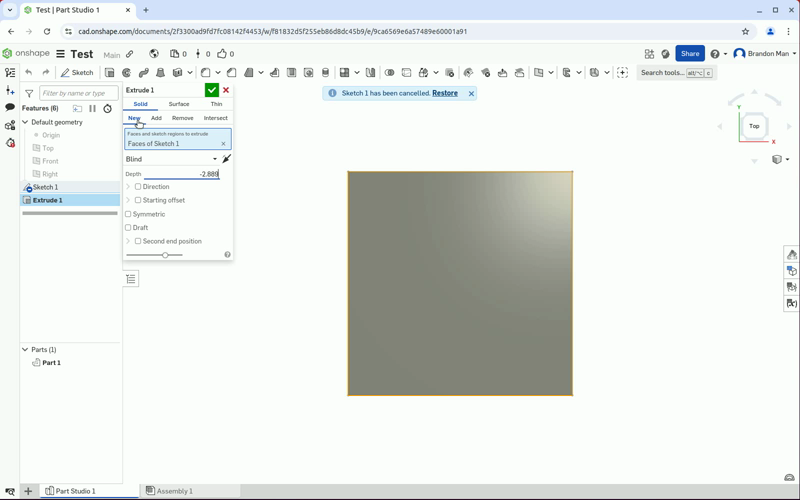
key(enter)
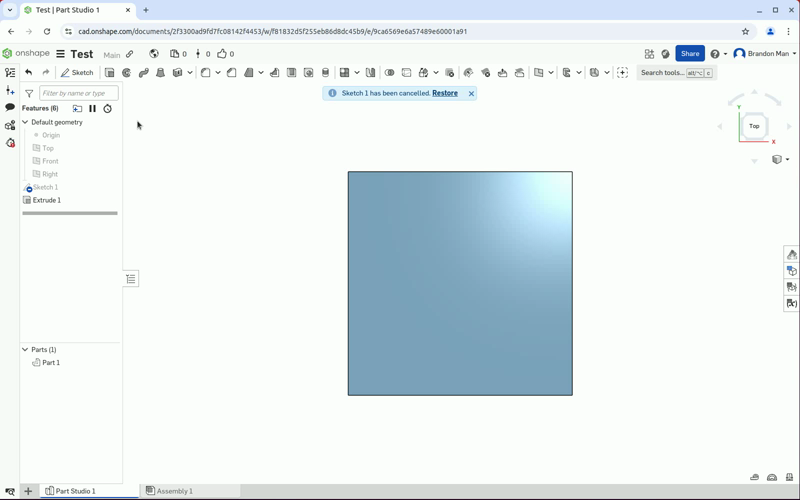
key(shift+h)
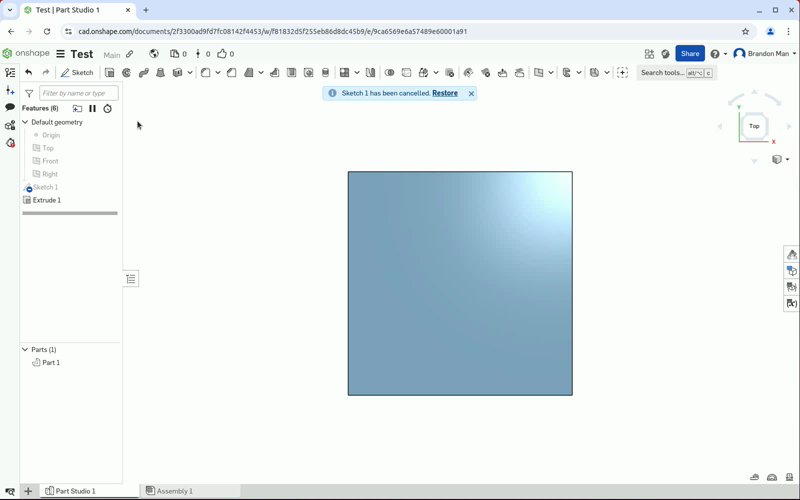
key(shift+h)
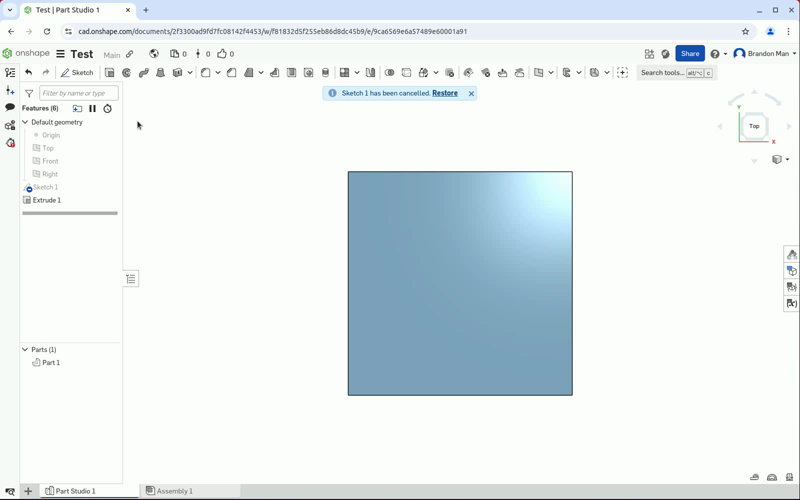
mouse_move(73, 189)
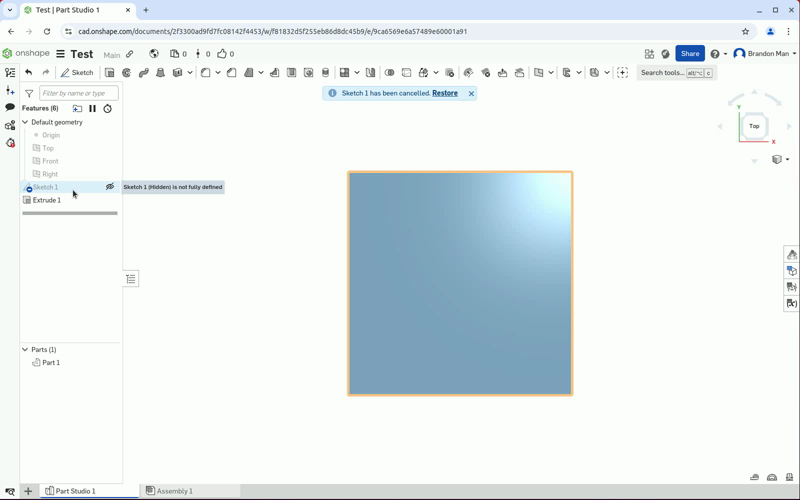
click(73, 189)
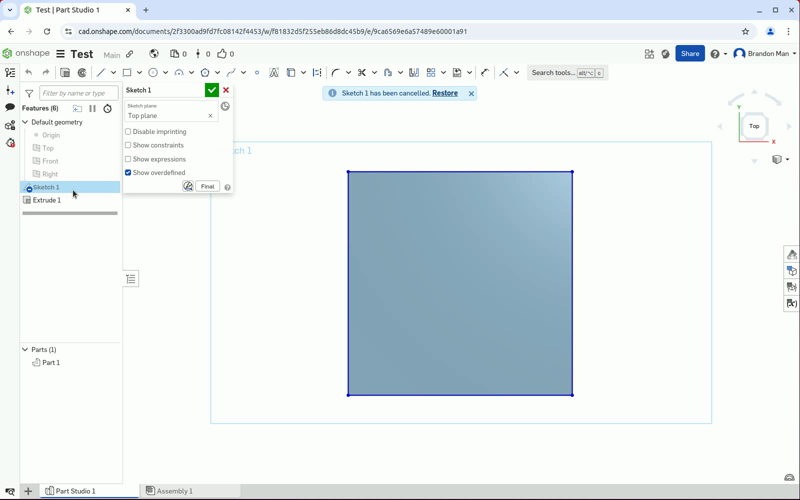
mouse_move(229, 92)
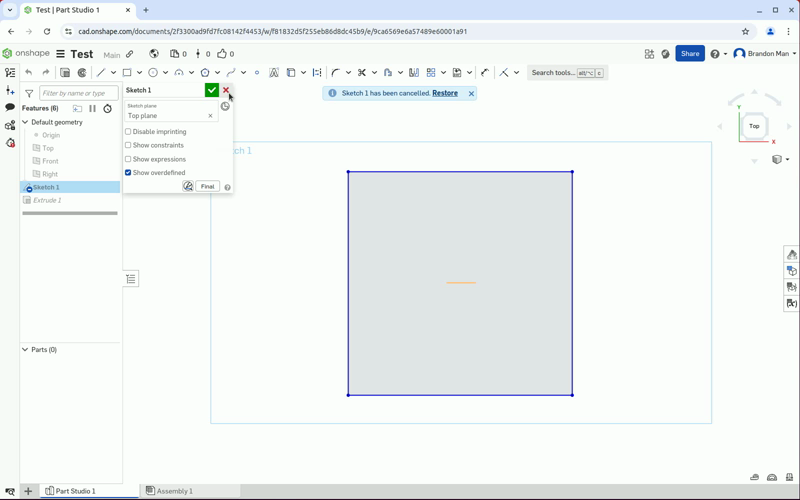
click(229, 92)
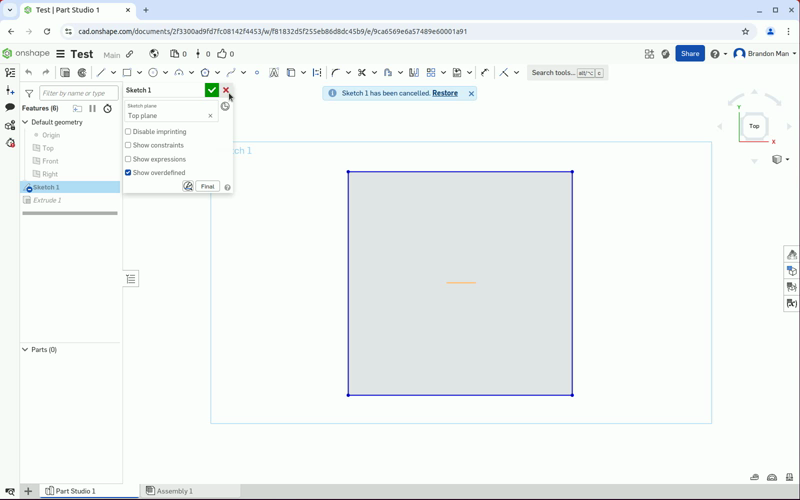
key(shift+s)
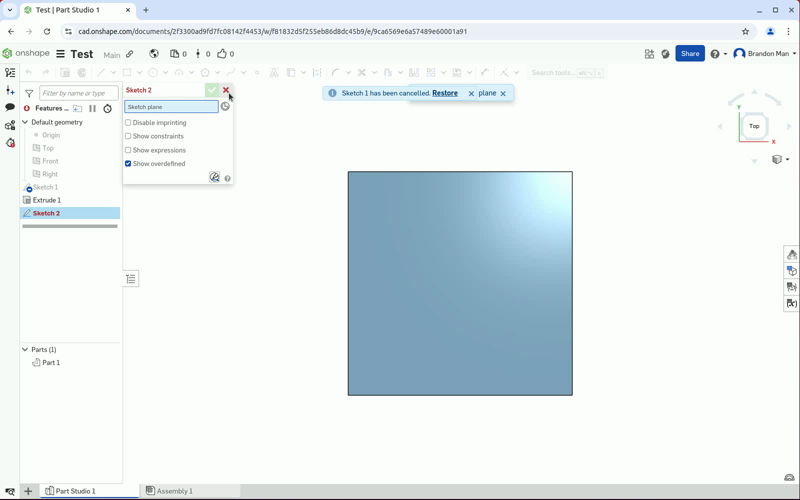
mouse_move(73, 150)
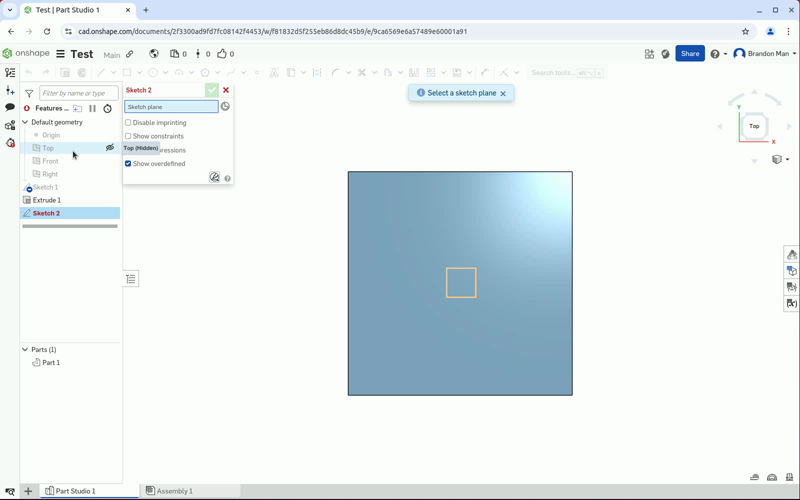
click(73, 150)
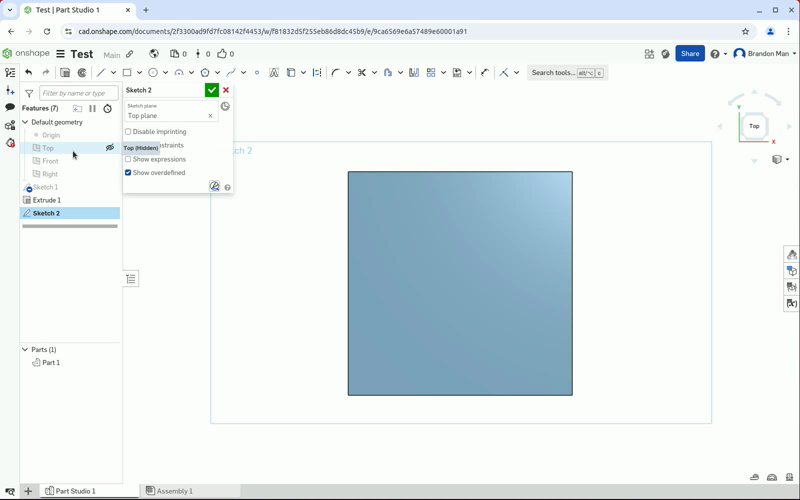
mouse_move(73, 352)
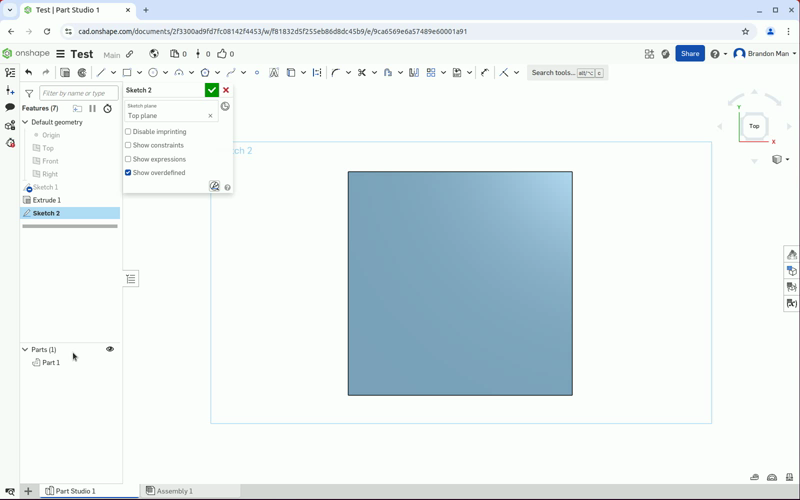
key(y)
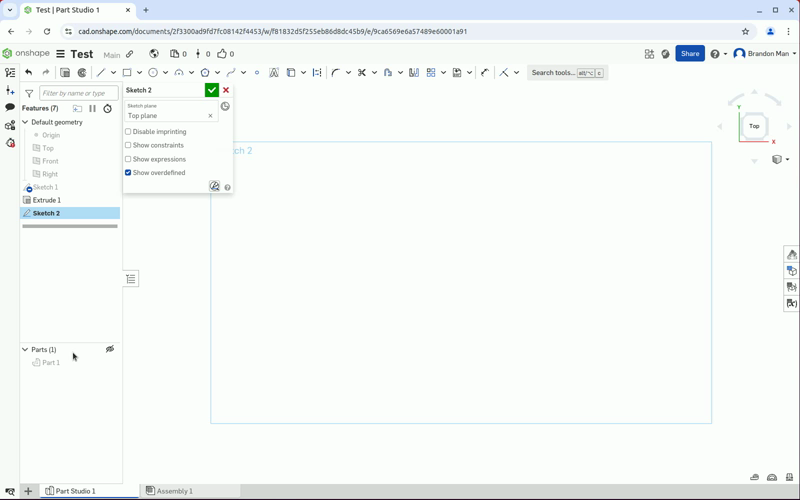
key(l)
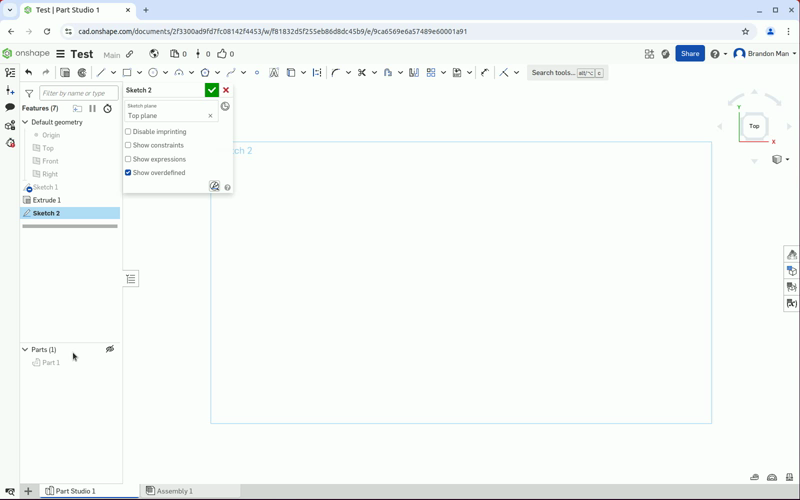
key_down(shift)
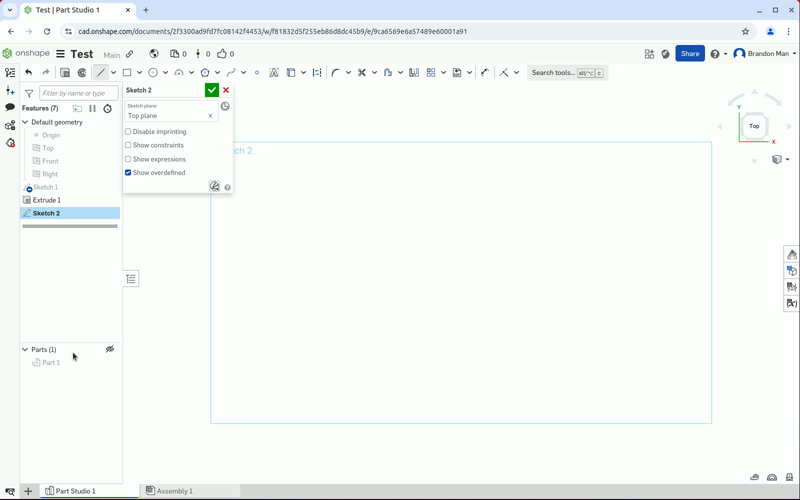
mouse_move(343, 401)
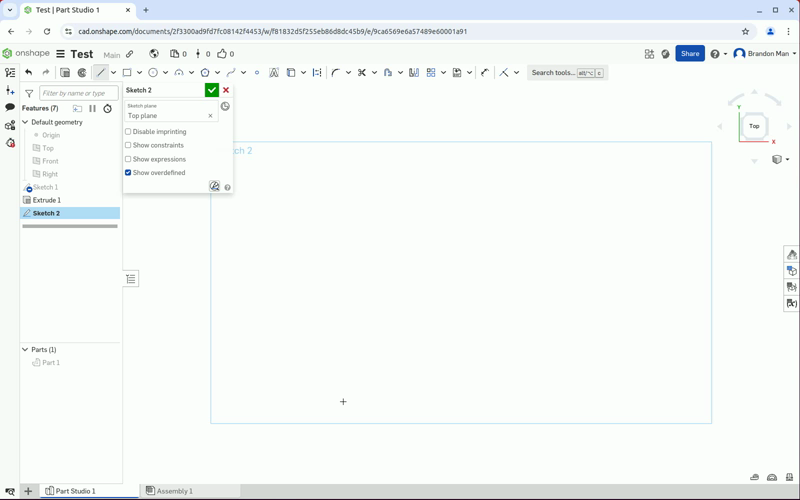
click(343, 401)
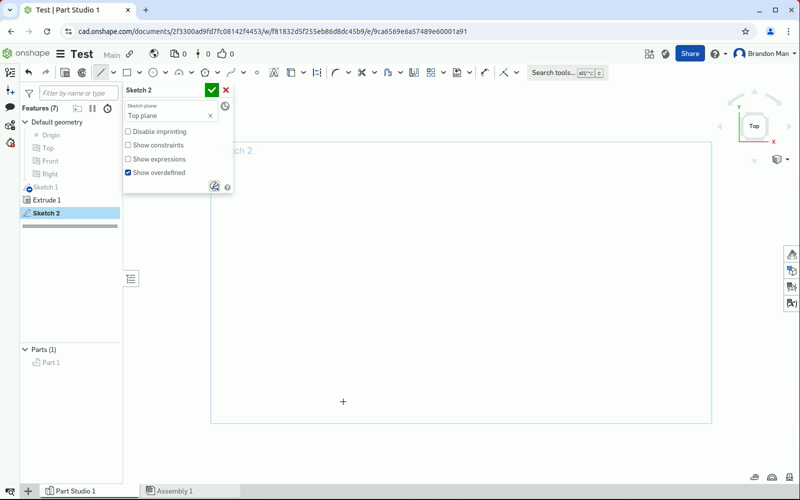
key_up(shift)
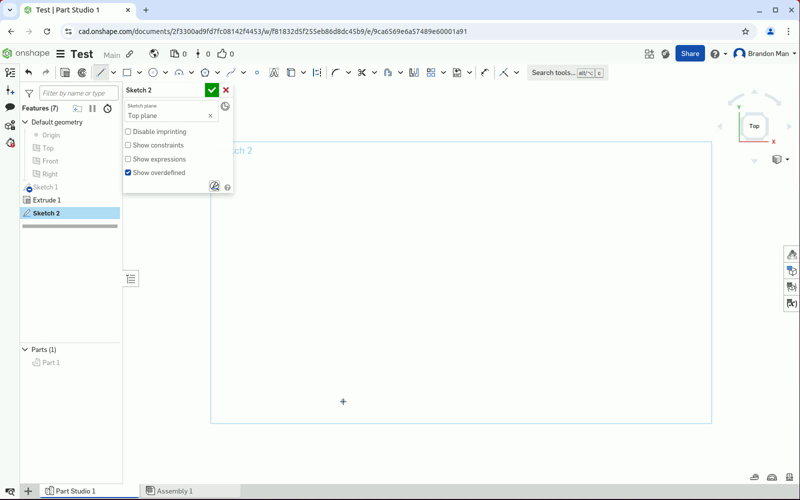
key_down(shift)
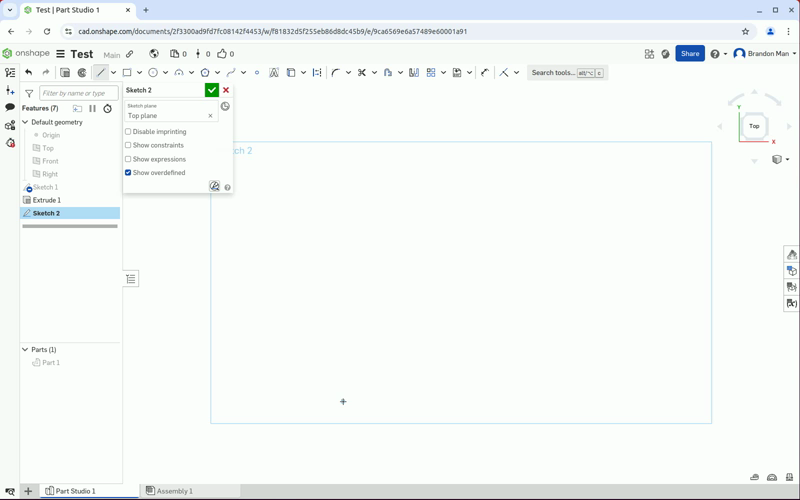
mouse_move(576, 401)
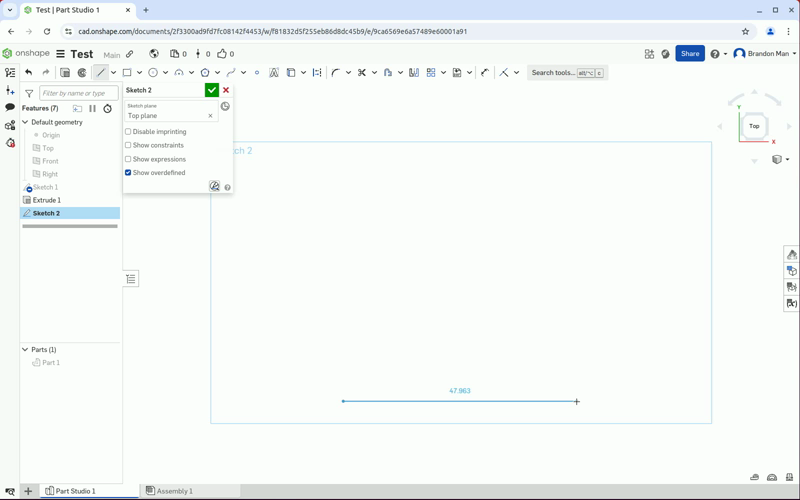
click(576, 401)
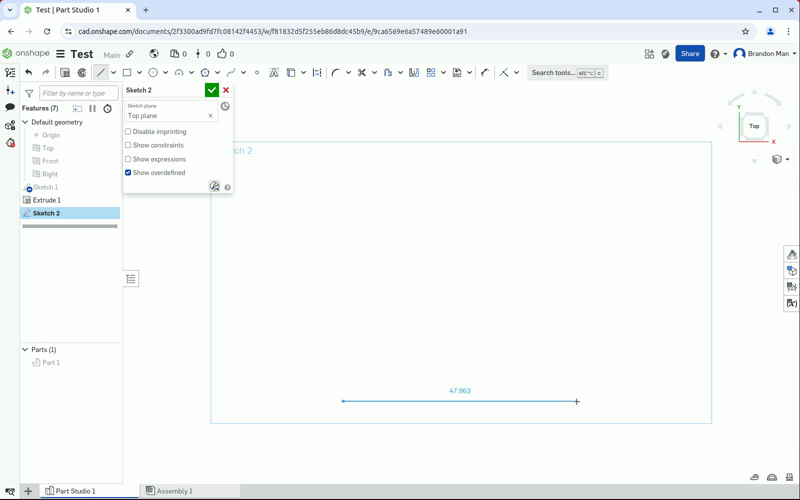
key_up(shift)
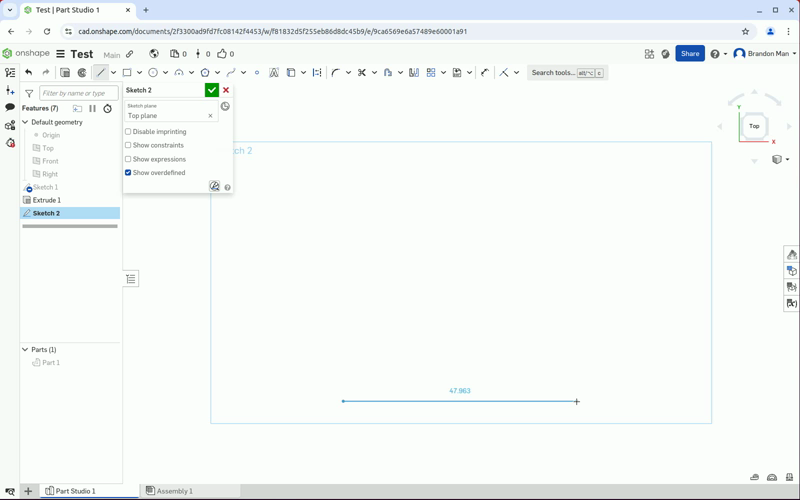
key_down(shift)
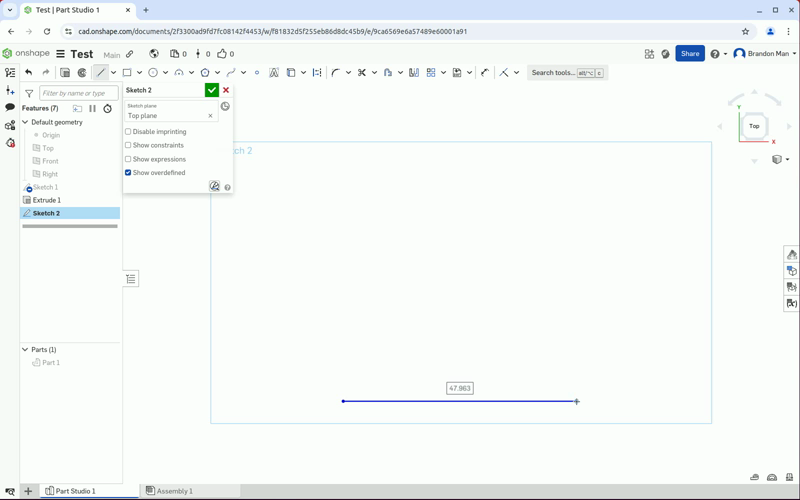
mouse_move(576, 165)
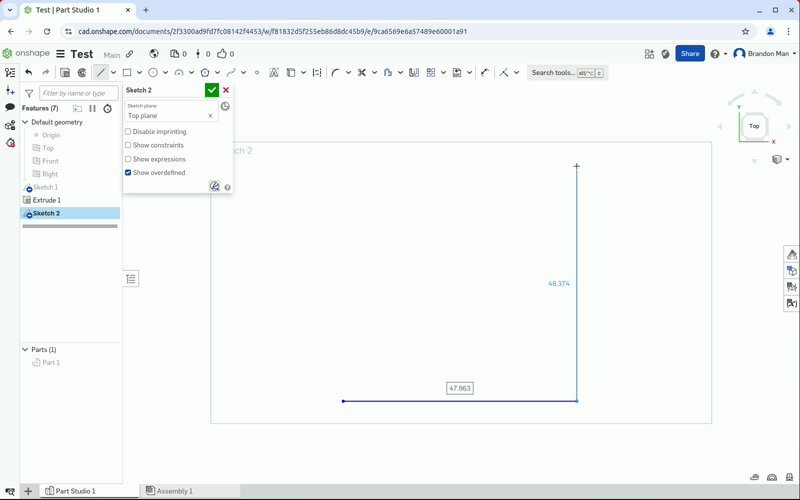
click(576, 165)
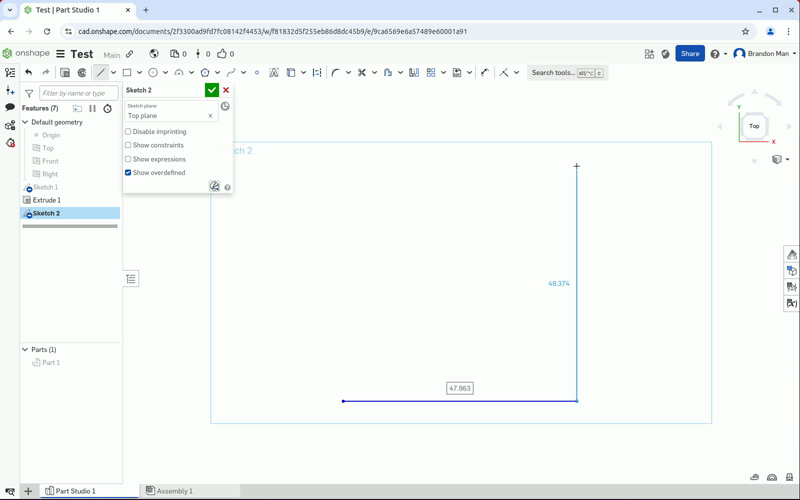
key_up(shift)
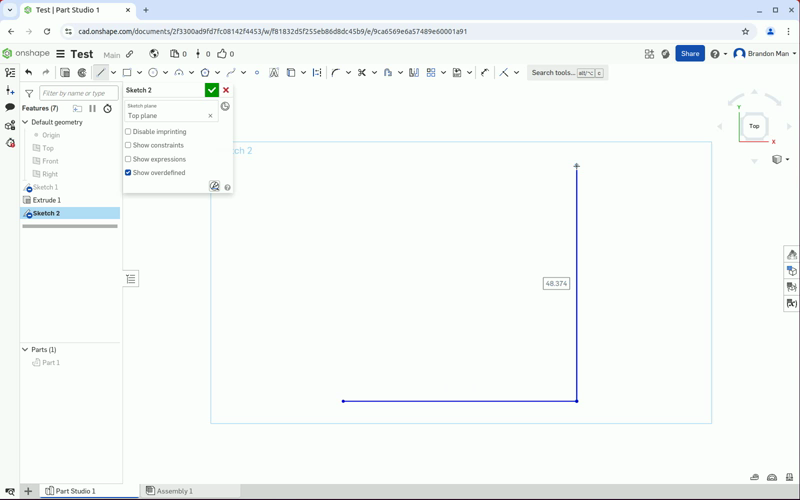
key_down(shift)
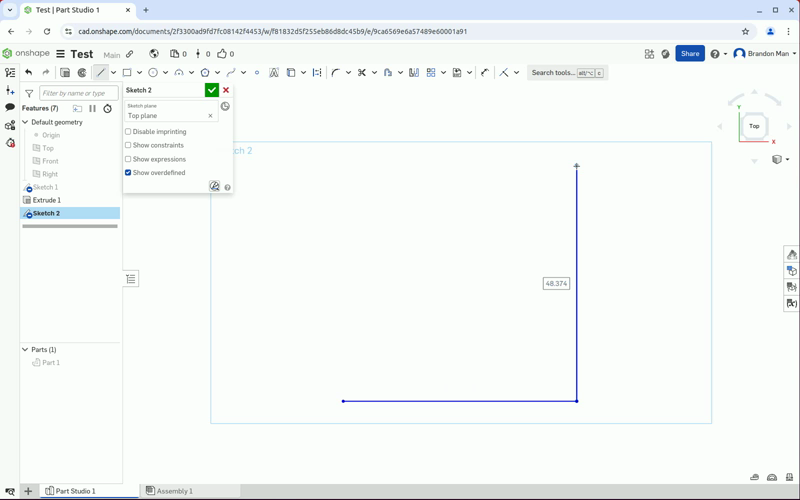
mouse_move(343, 165)
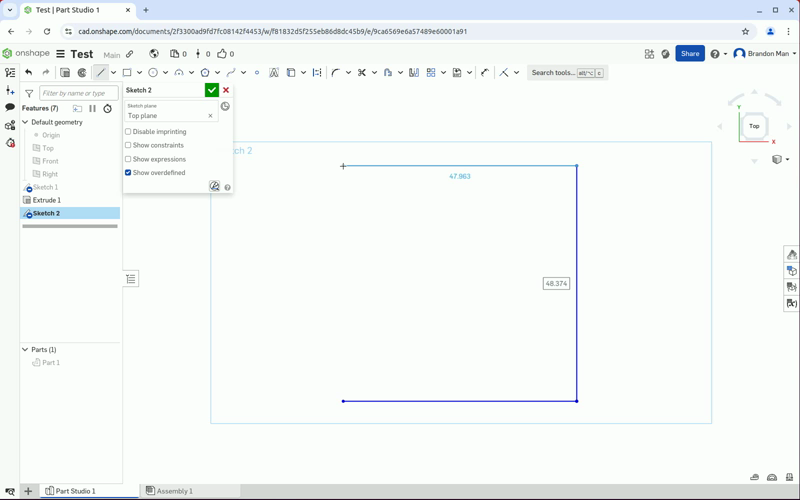
click(343, 165)
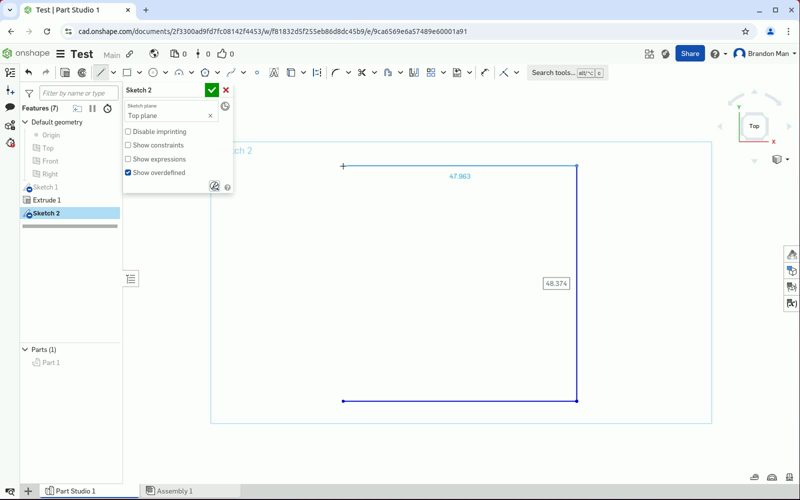
key_up(shift)
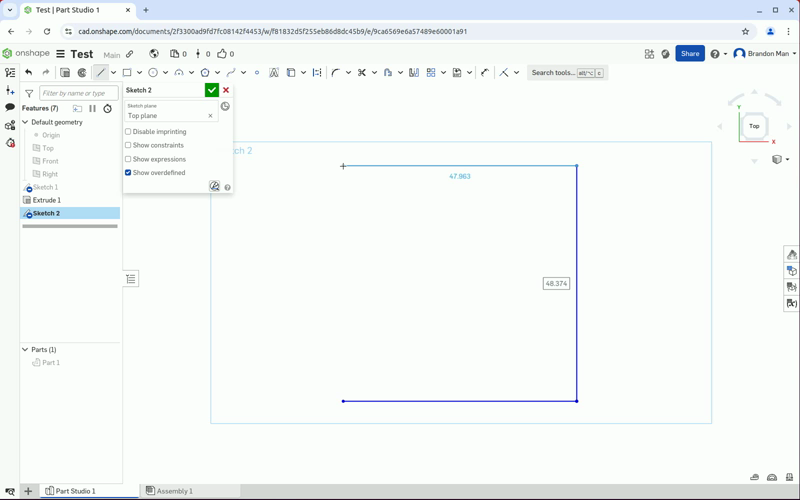
key_down(shift)
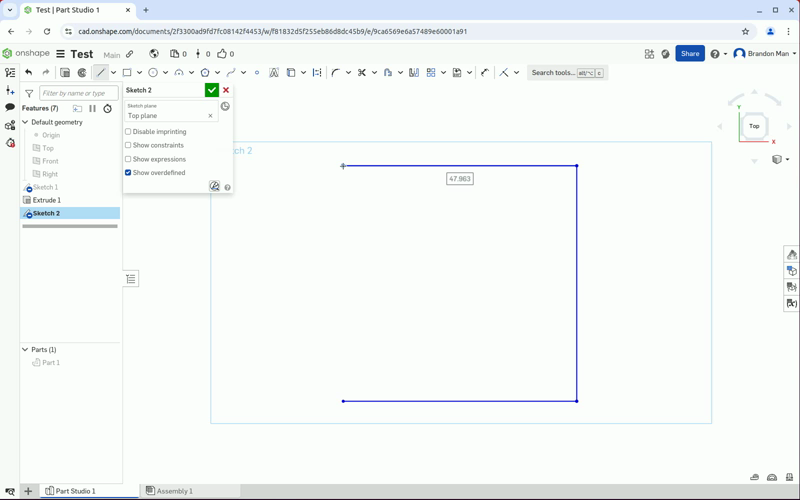
mouse_move(343, 401)
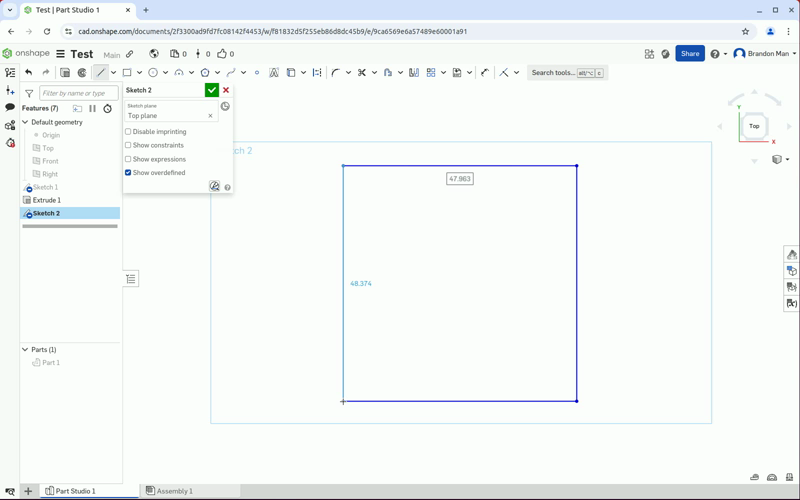
key_up(shift)
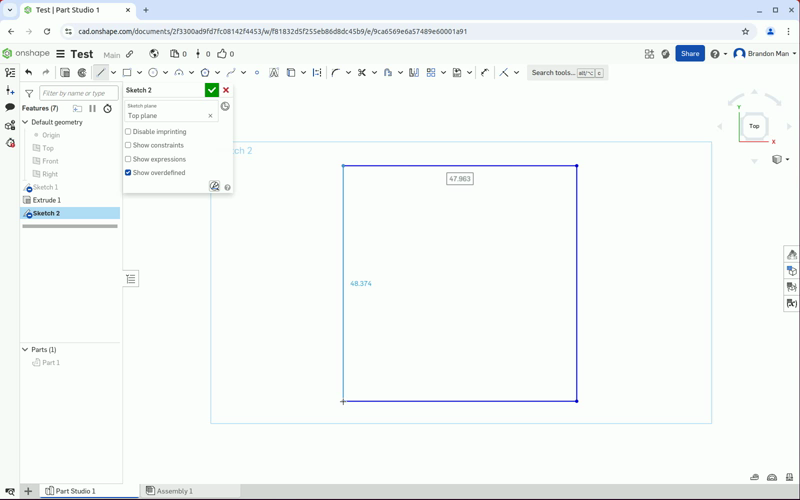
click(343, 401)
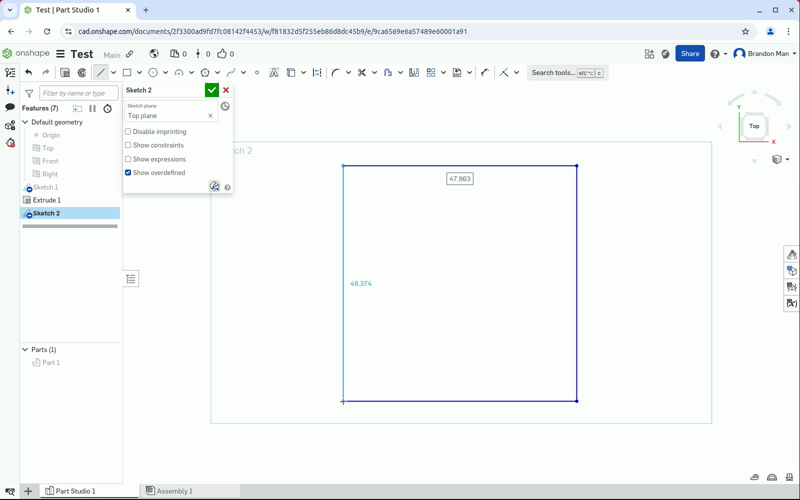
key(esc)
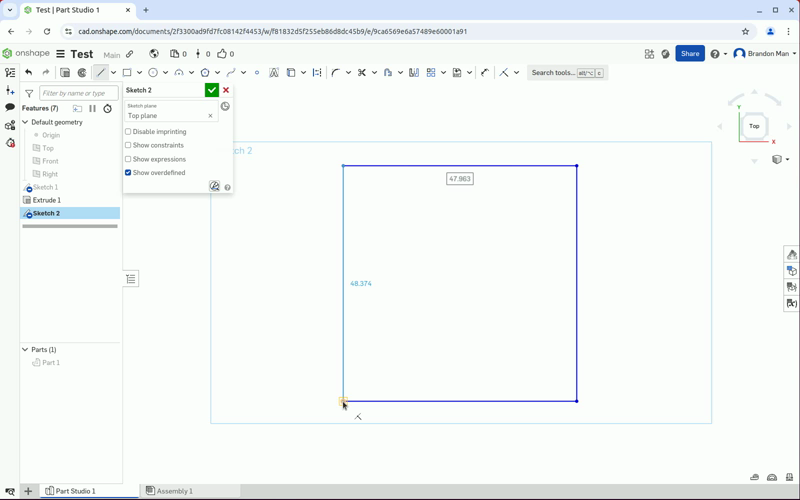
key(l)
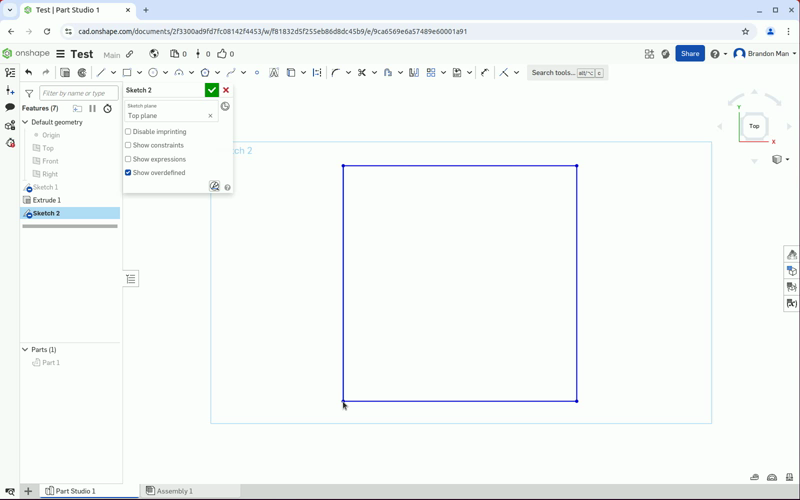
key_down(shift)
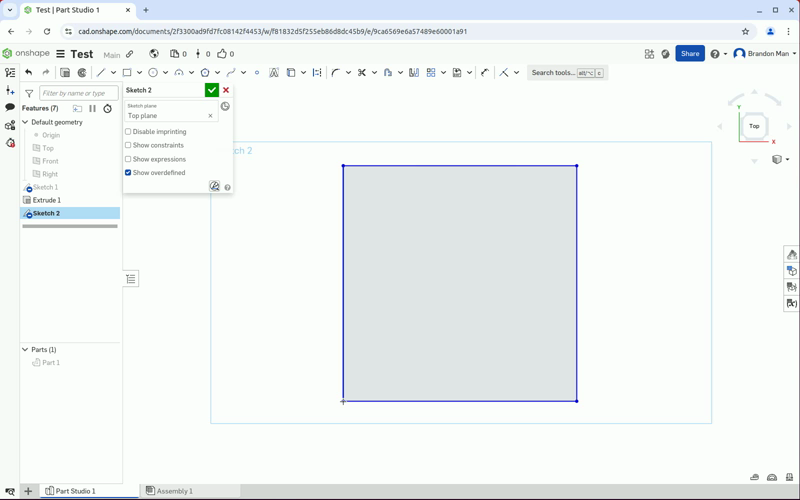
mouse_move(350, 393)
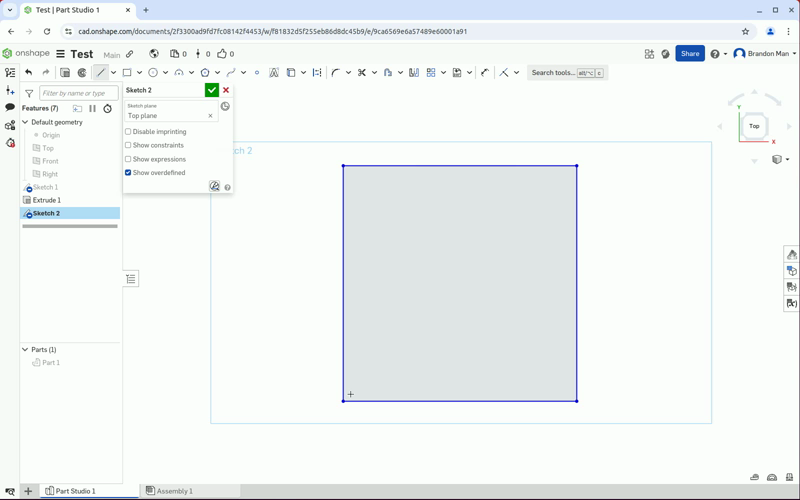
click(350, 393)
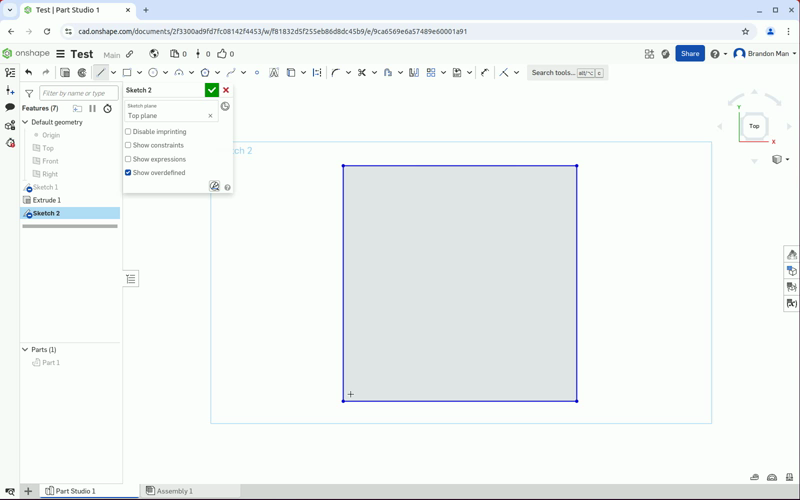
key_up(shift)
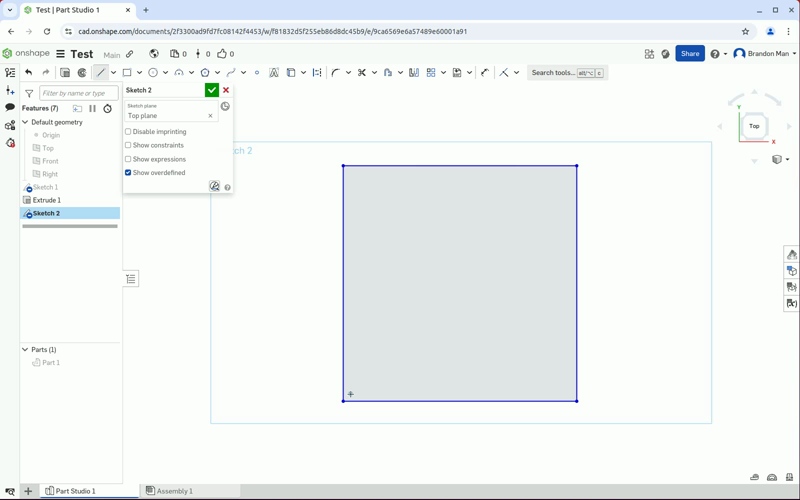
key_down(shift)
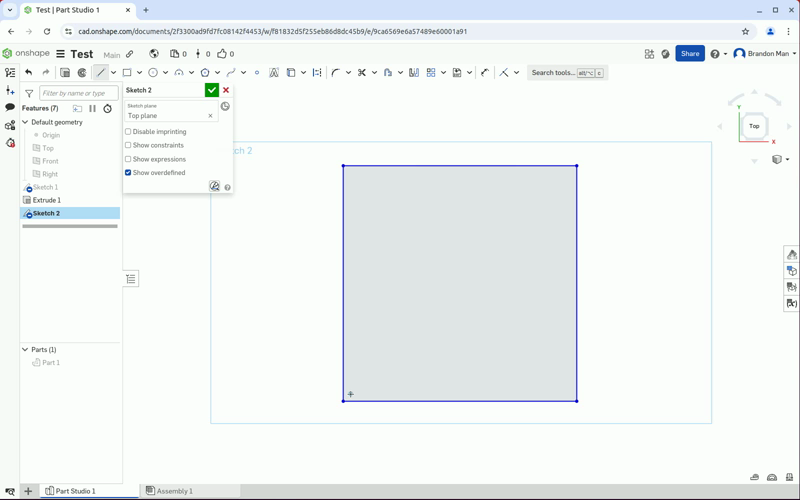
mouse_move(457, 393)
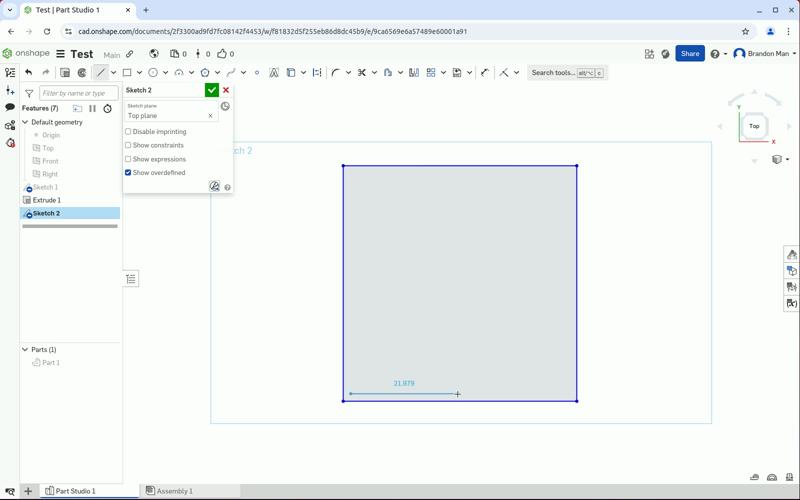
click(457, 393)
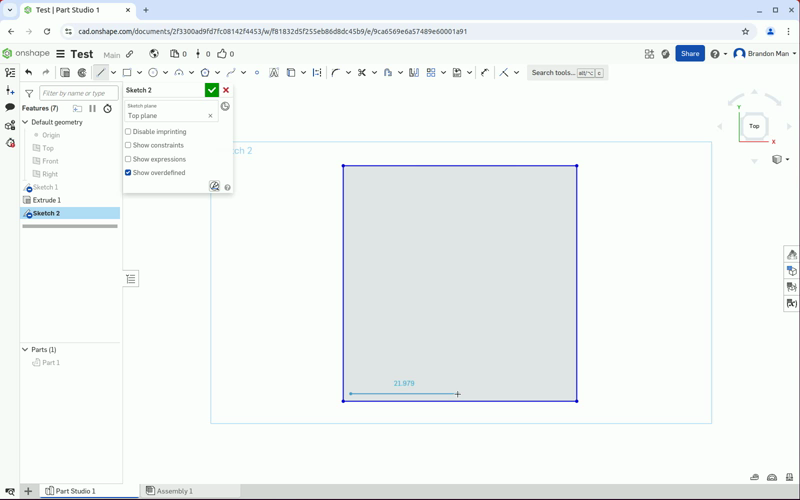
key_up(shift)
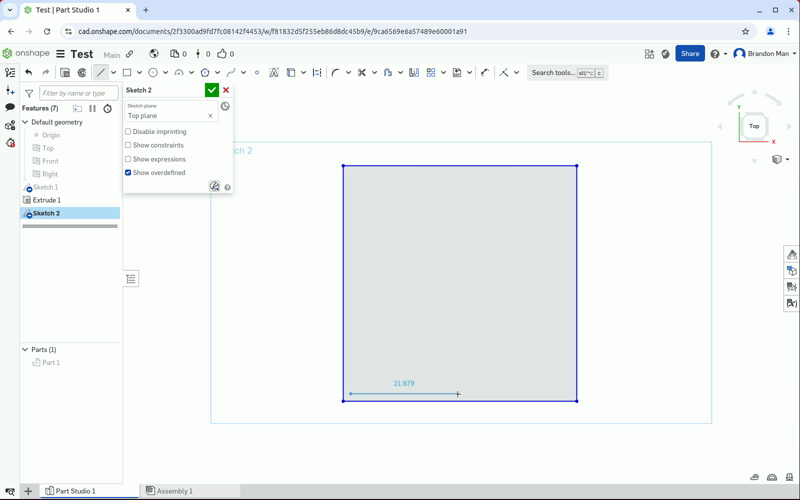
key_down(shift)
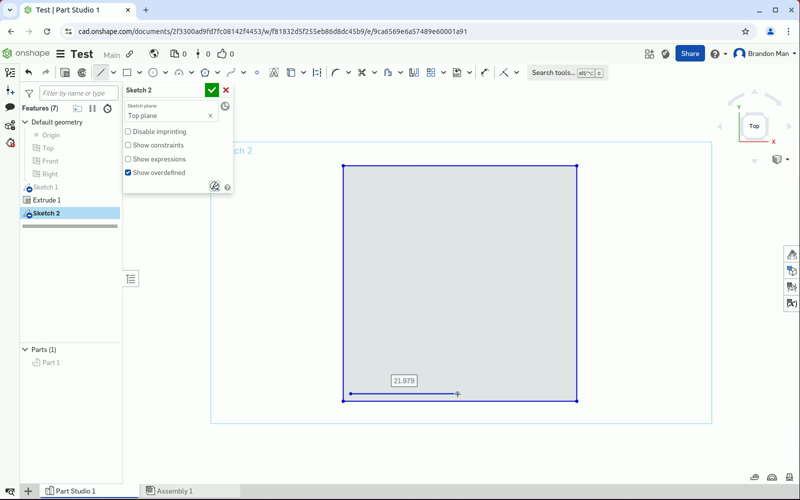
mouse_move(457, 284)
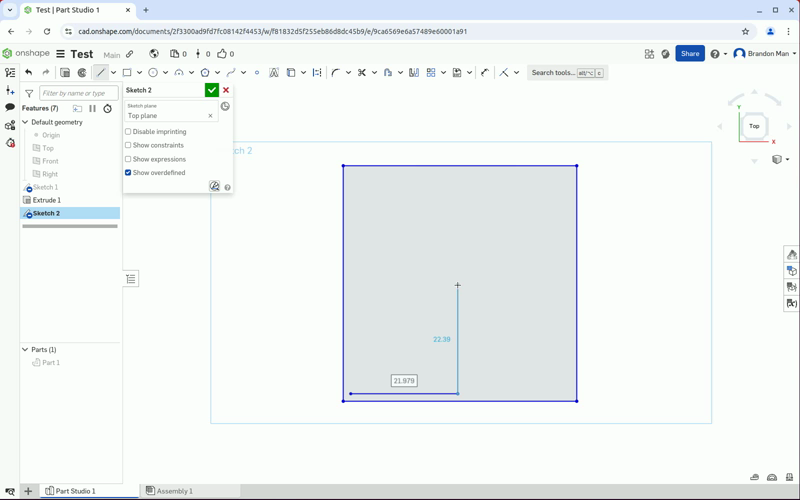
click(457, 284)
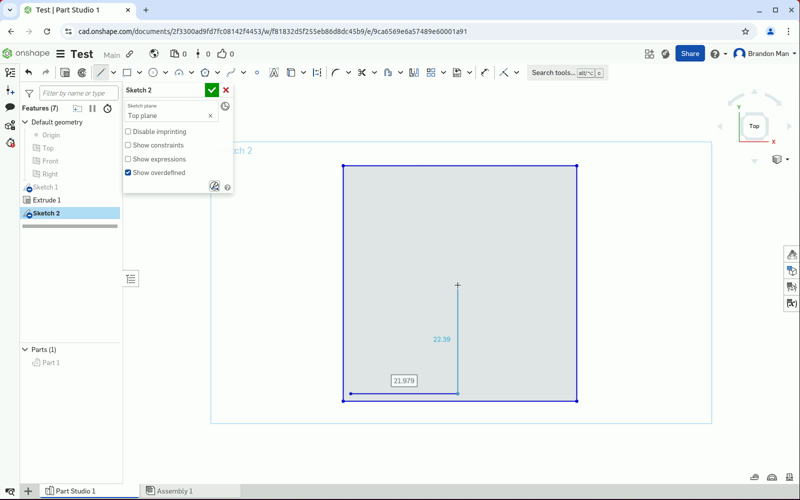
key_up(shift)
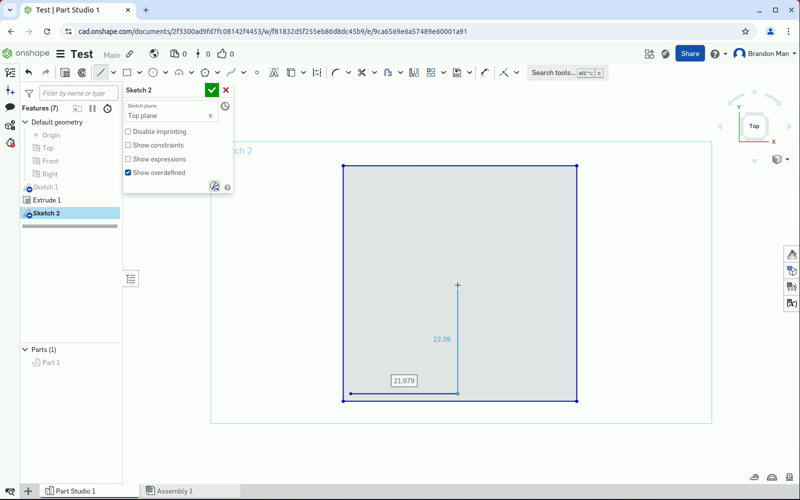
key_down(shift)
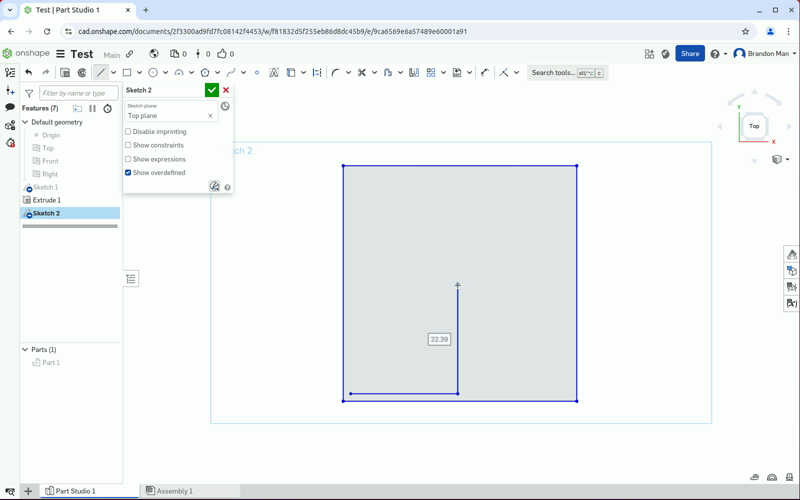
mouse_move(350, 284)
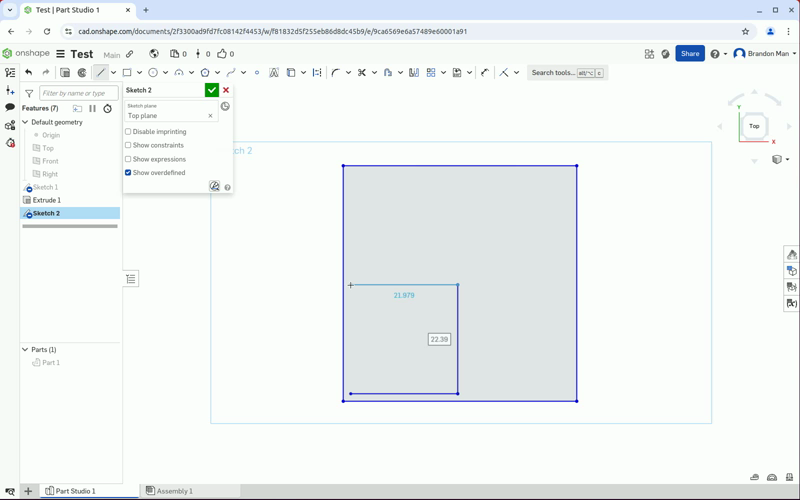
click(350, 284)
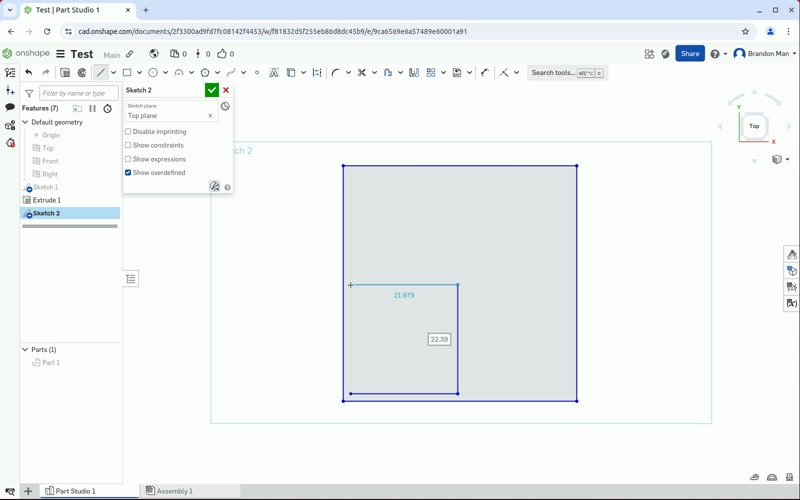
key_up(shift)
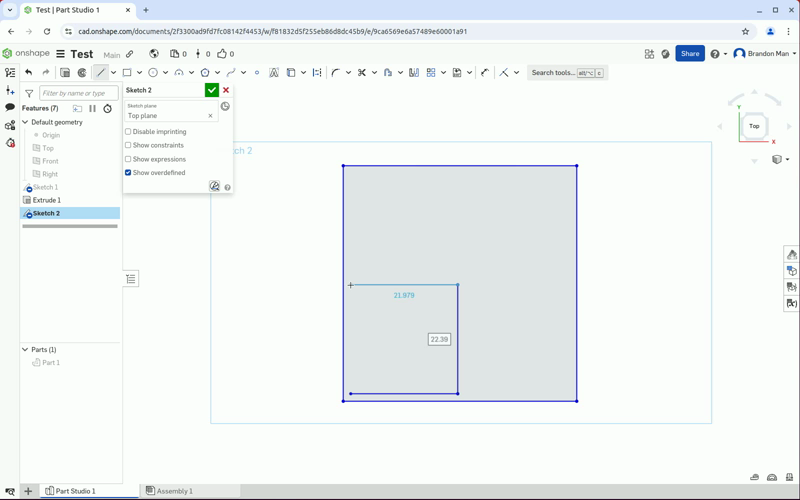
key_down(shift)
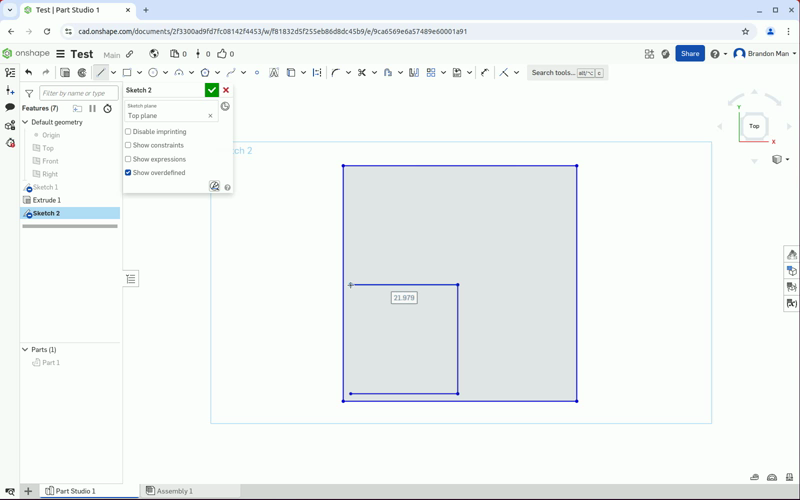
mouse_move(350, 393)
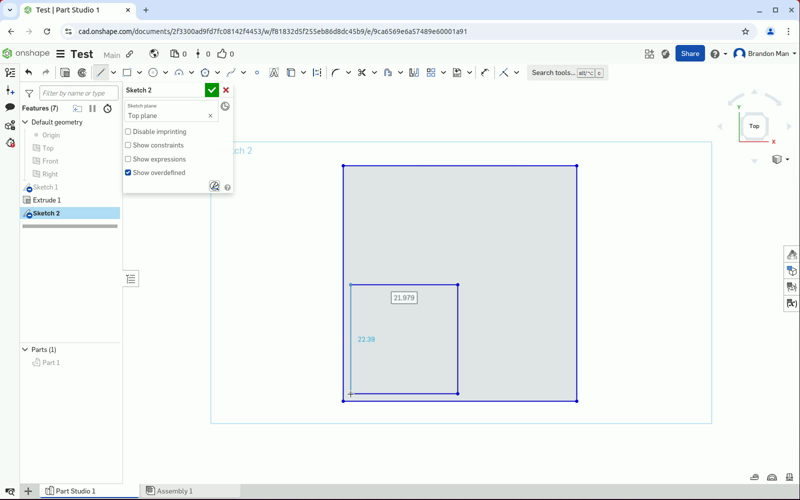
key_up(shift)
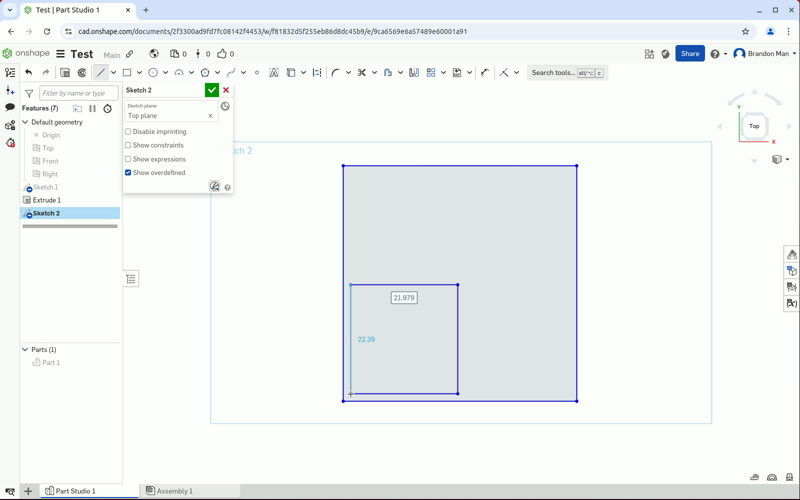
click(350, 393)
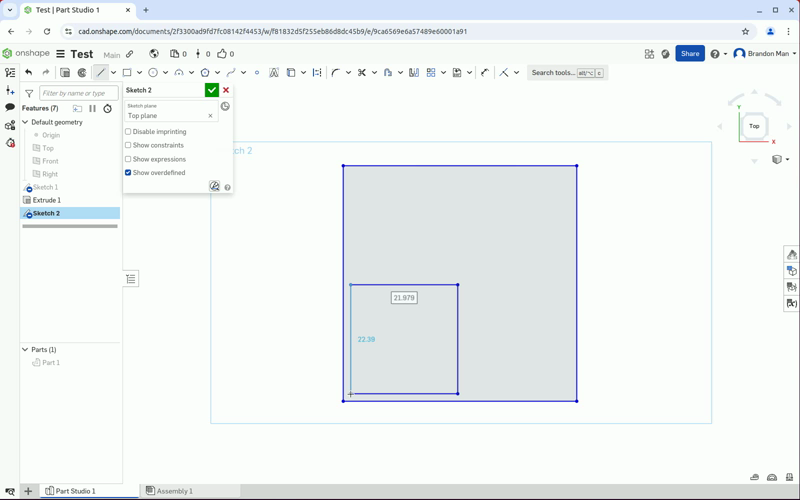
key(esc)
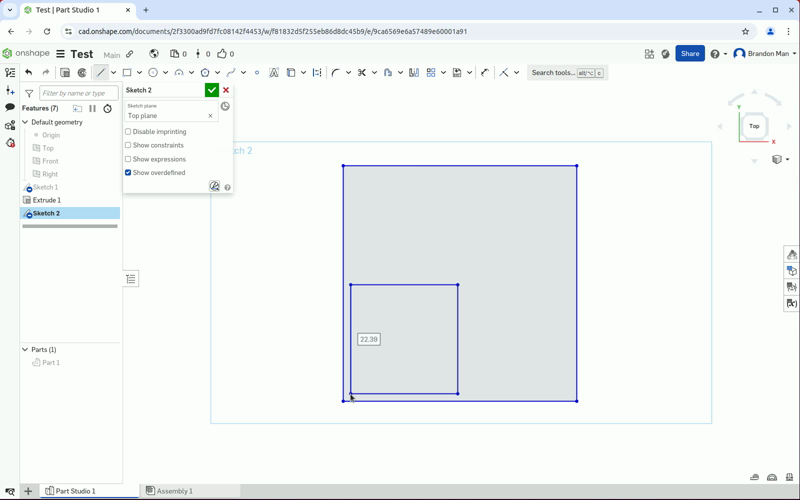
key(l)
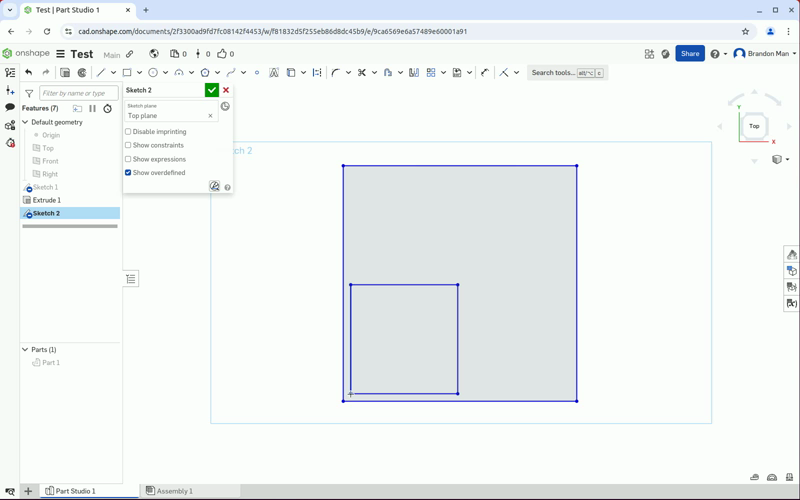
key_down(shift)
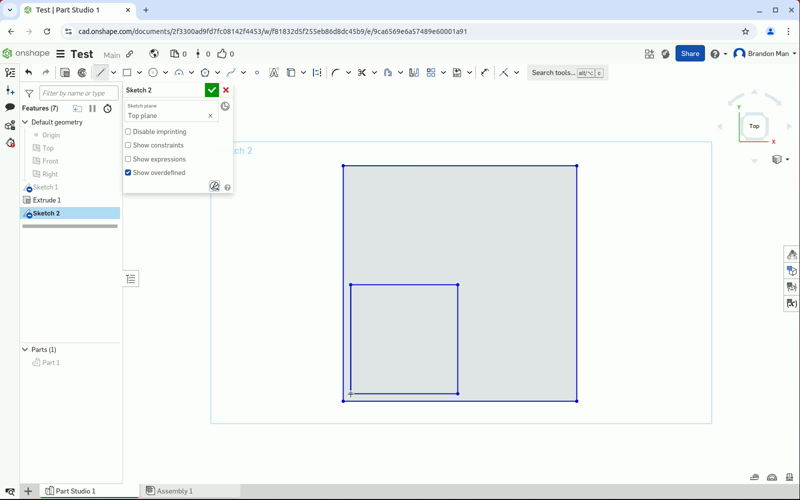
mouse_move(350, 282)
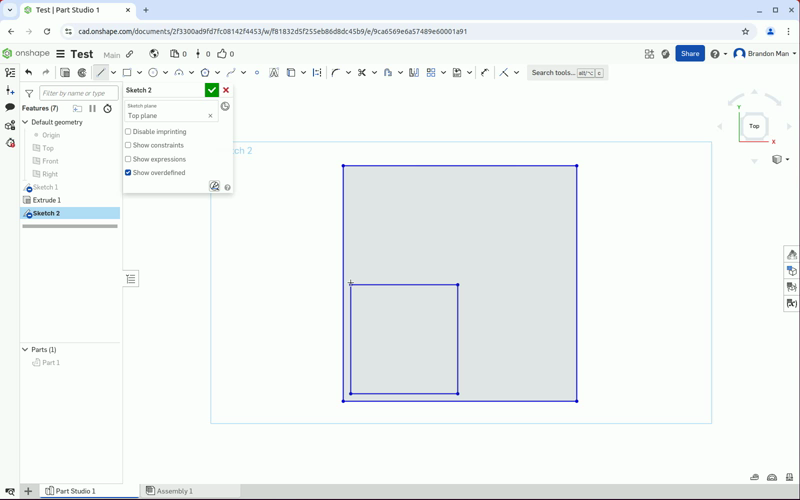
scroll(6)
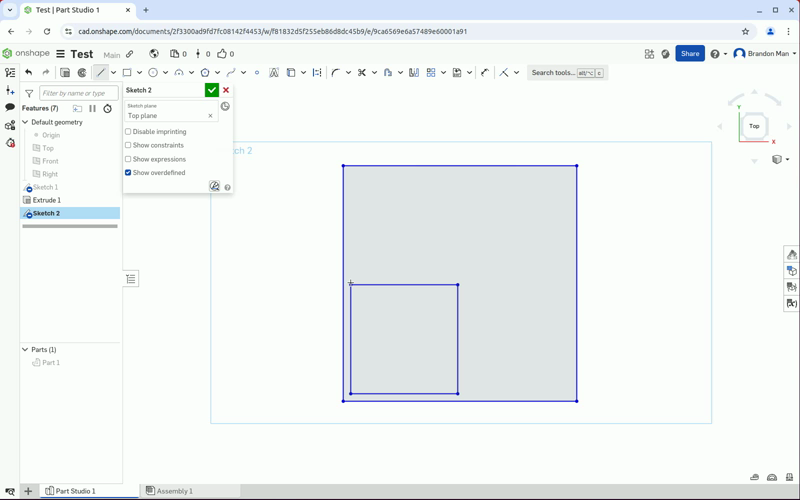
scroll(6)
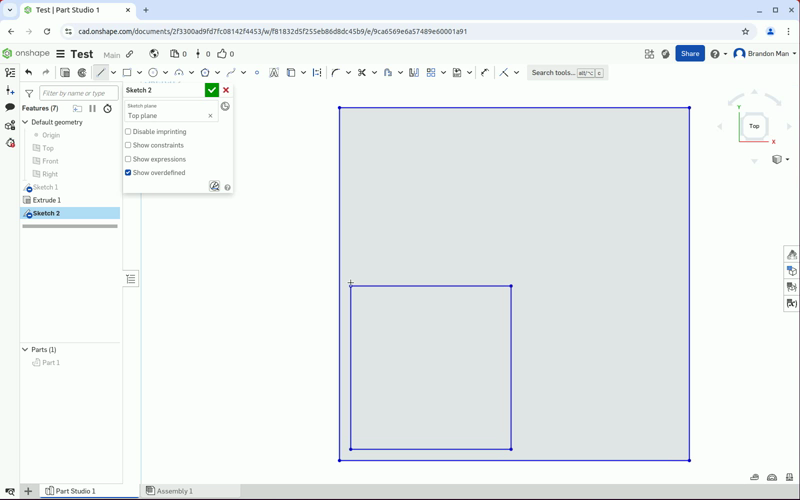
scroll(6)
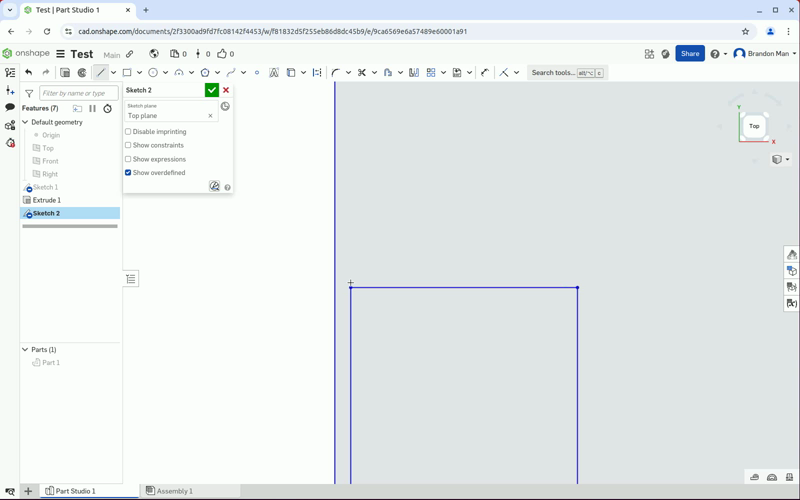
scroll(6)
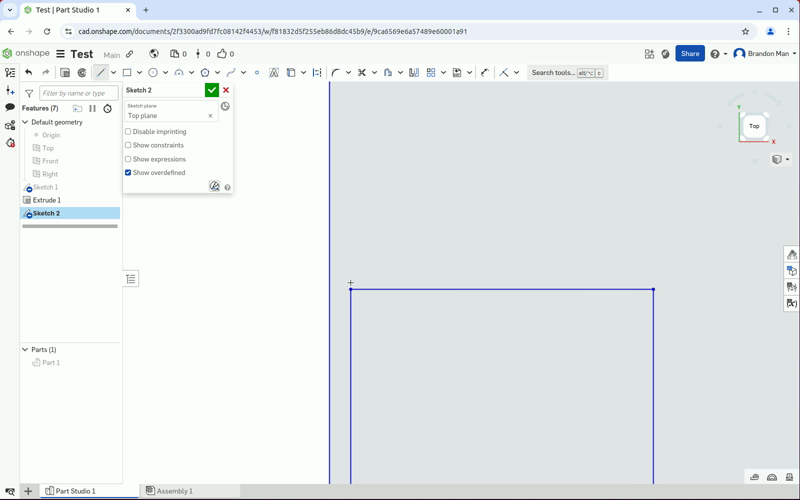
scroll(6)
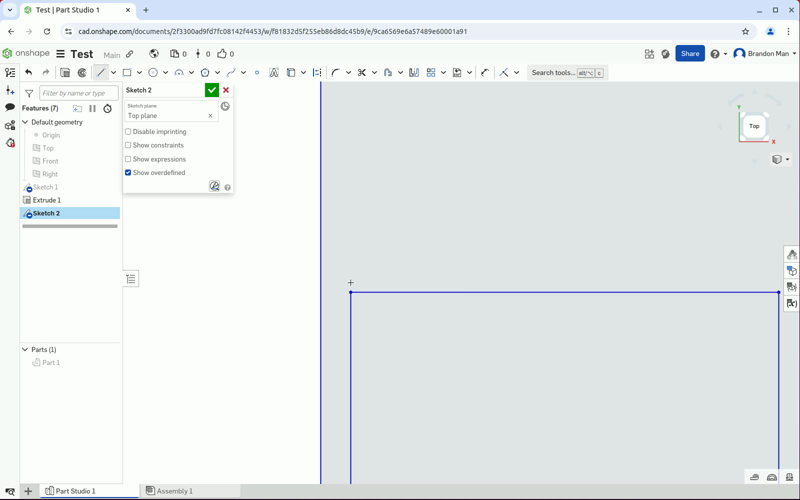
scroll(6)
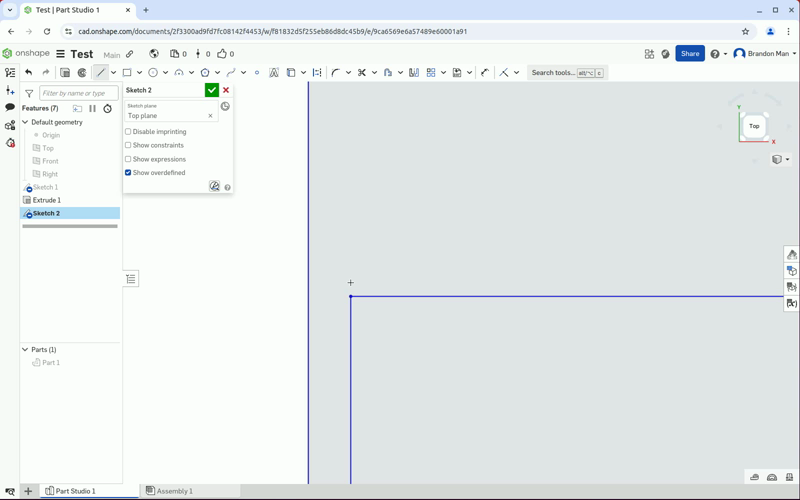
scroll(6)
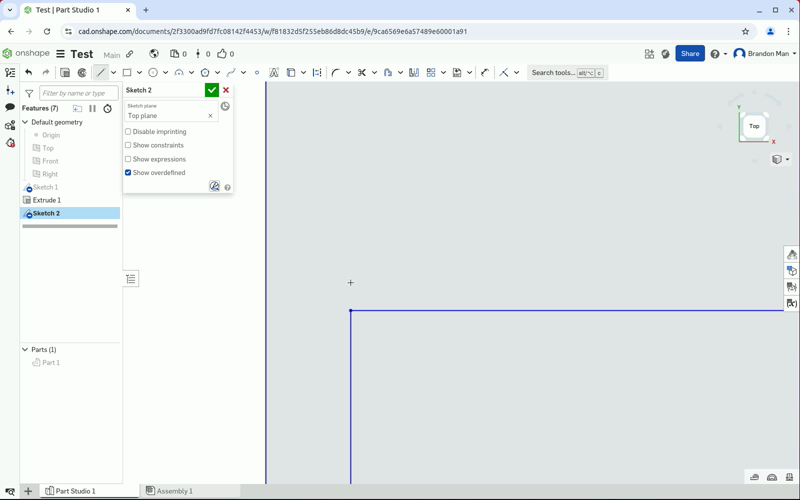
click(350, 282)
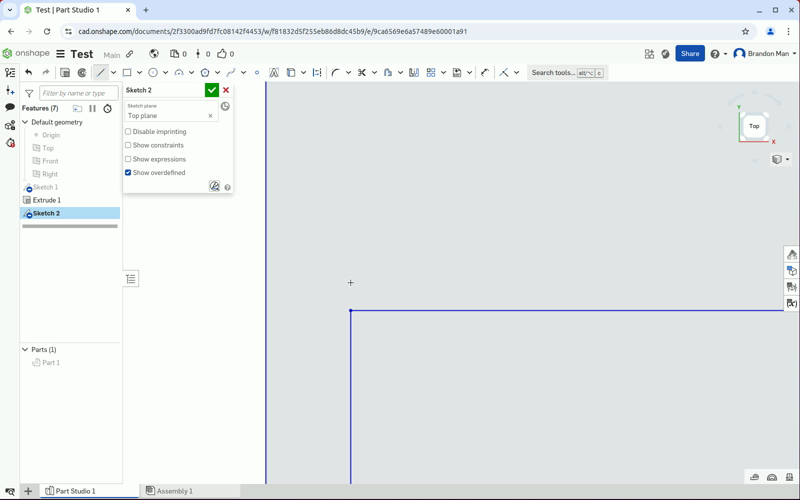
scroll(-6)
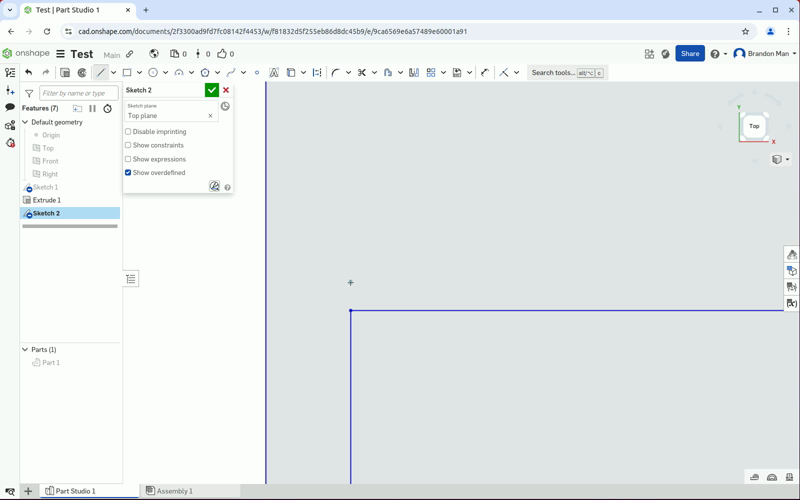
scroll(-6)
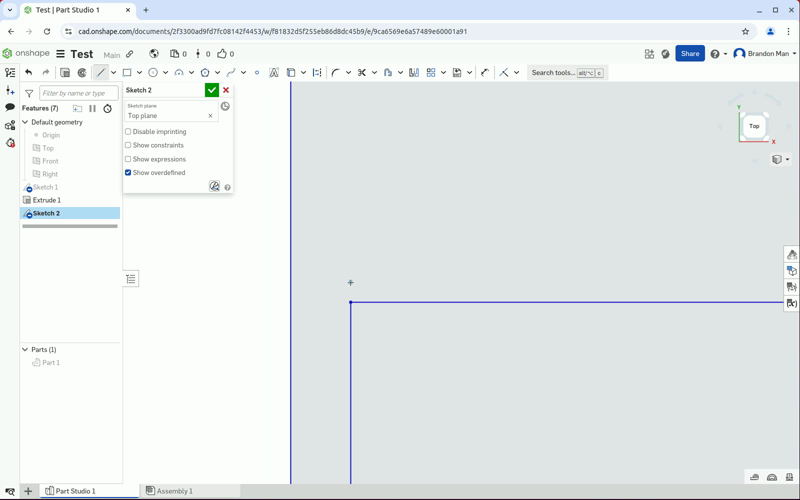
scroll(-6)
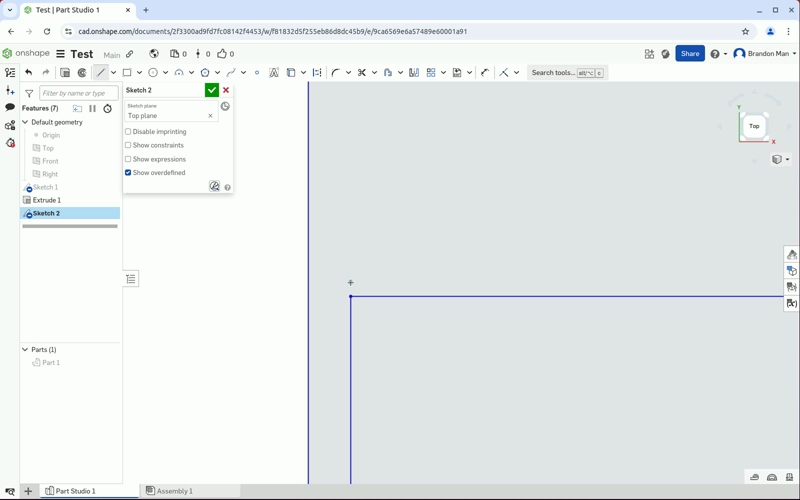
scroll(-6)
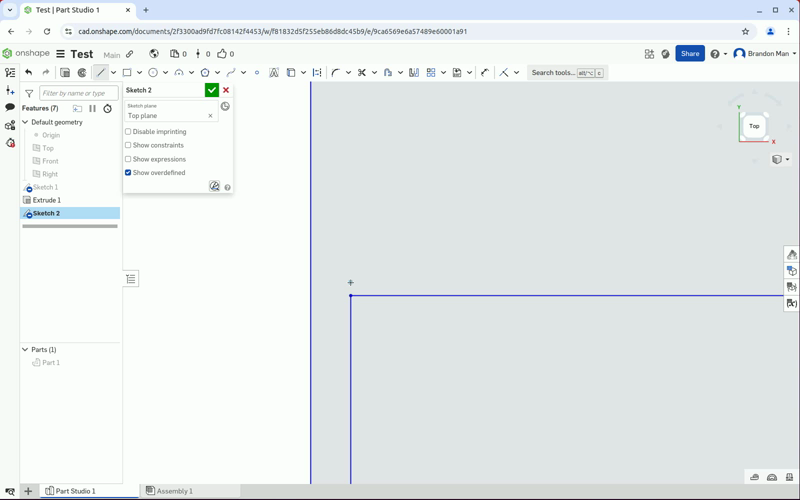
scroll(-6)
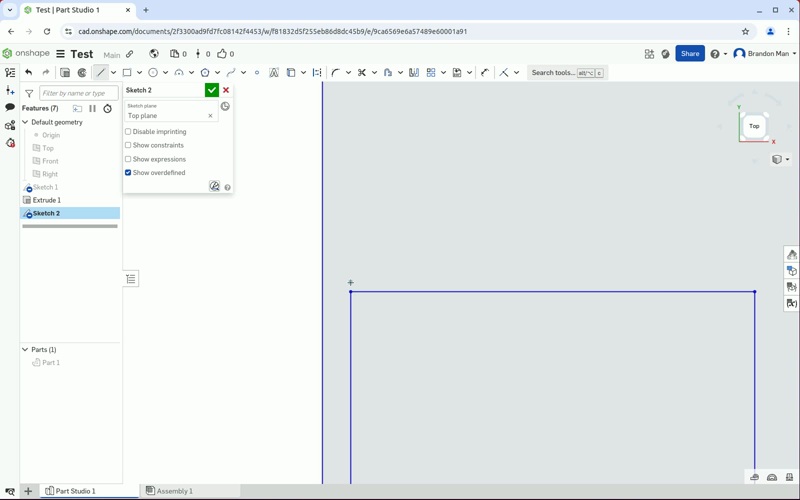
scroll(-6)
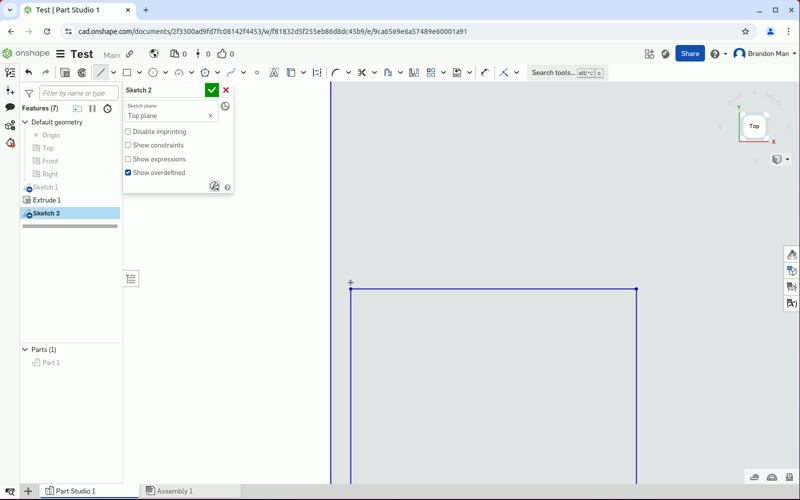
scroll(-6)
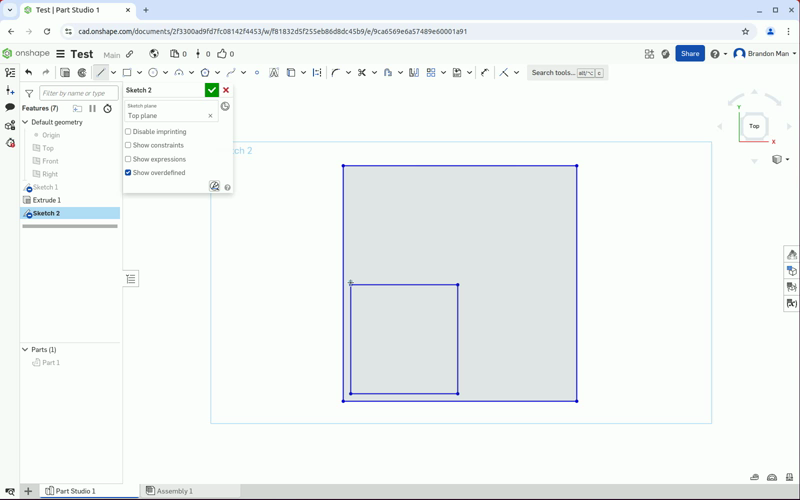
key_up(shift)
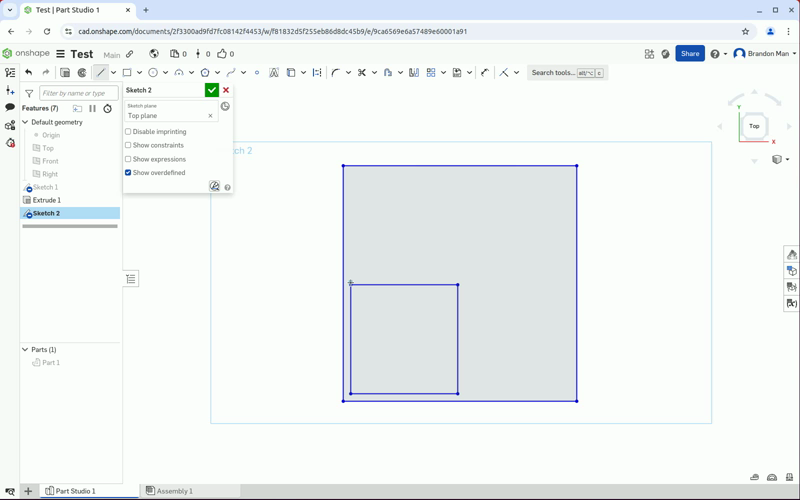
key_down(shift)
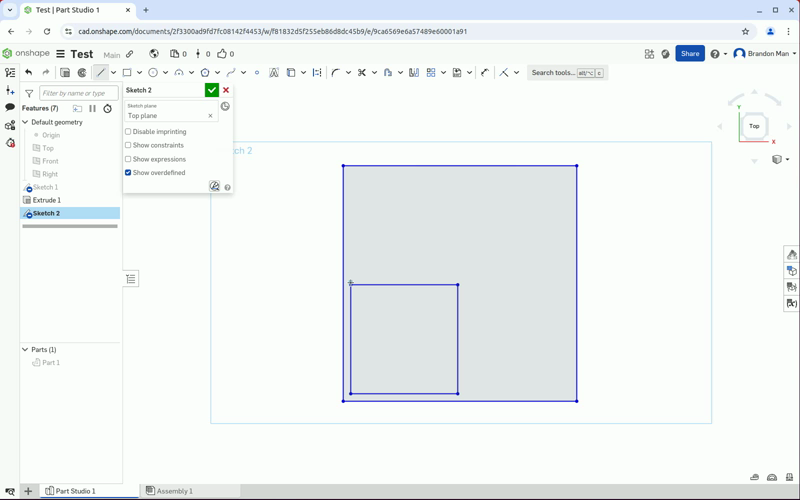
mouse_move(457, 282)
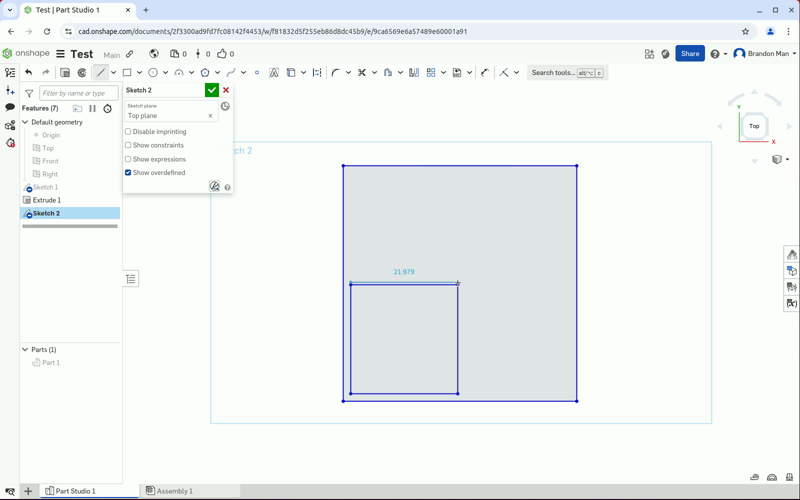
scroll(6)
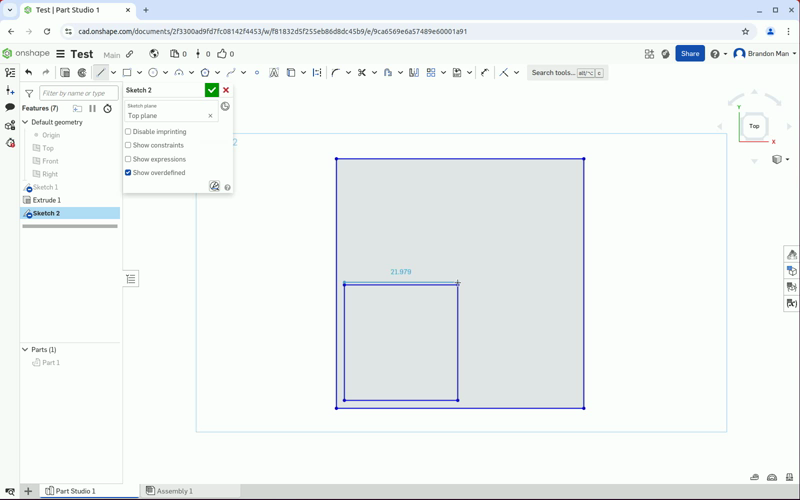
scroll(6)
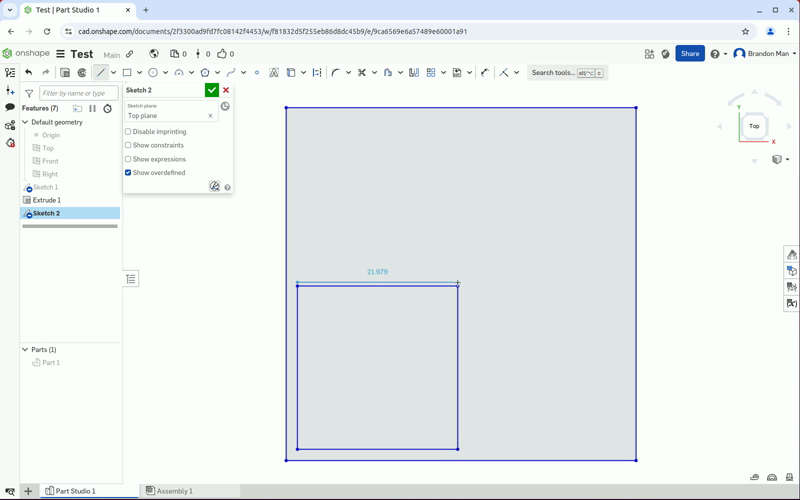
scroll(6)
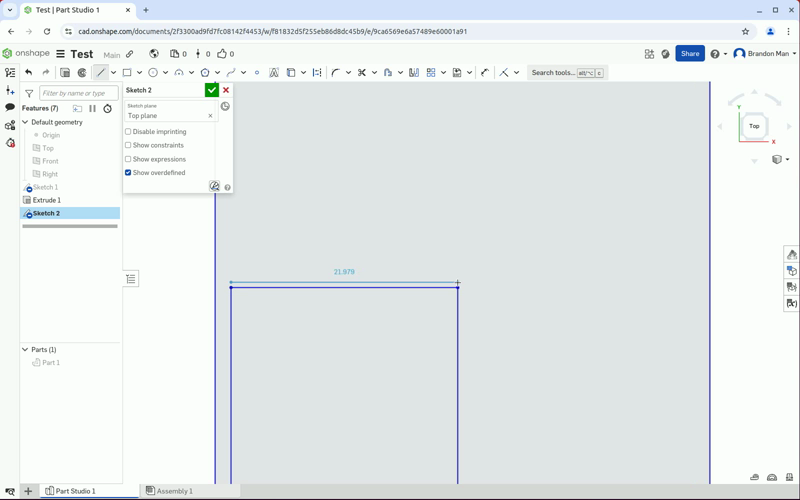
scroll(6)
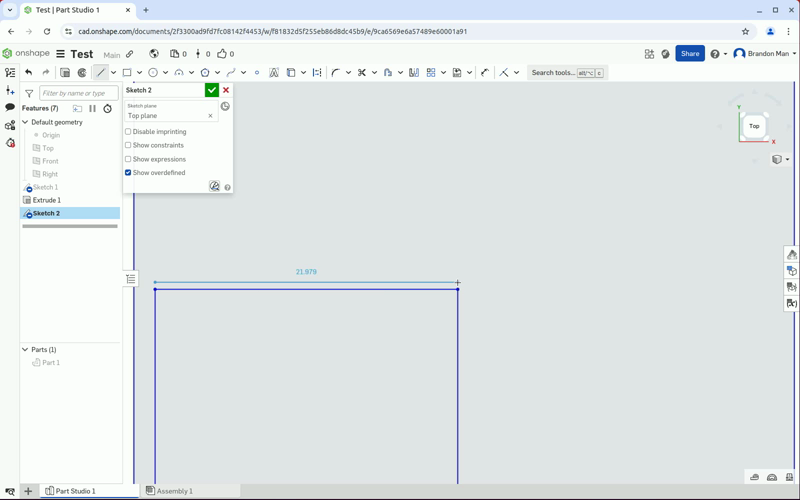
scroll(6)
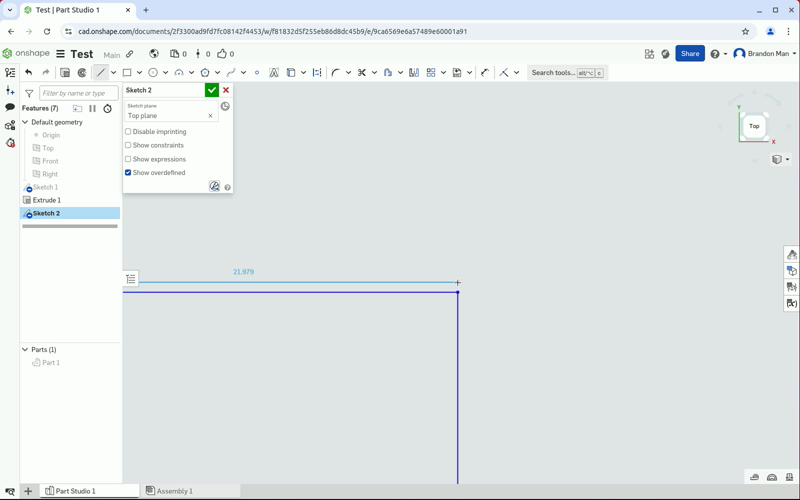
scroll(6)
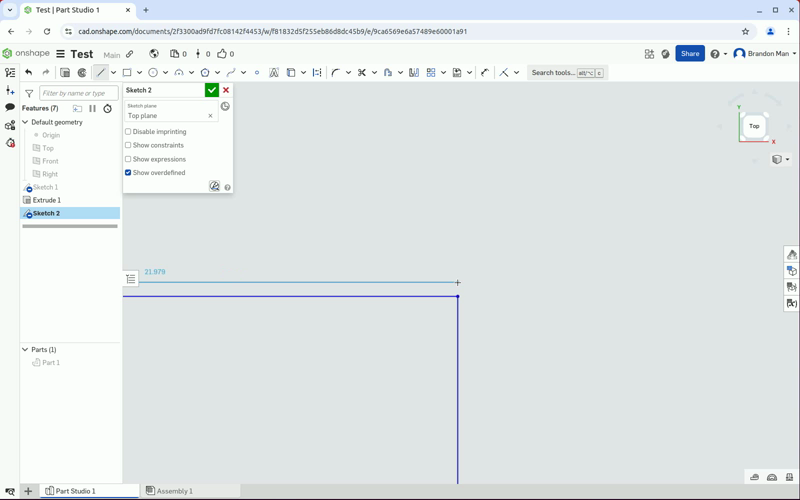
scroll(6)
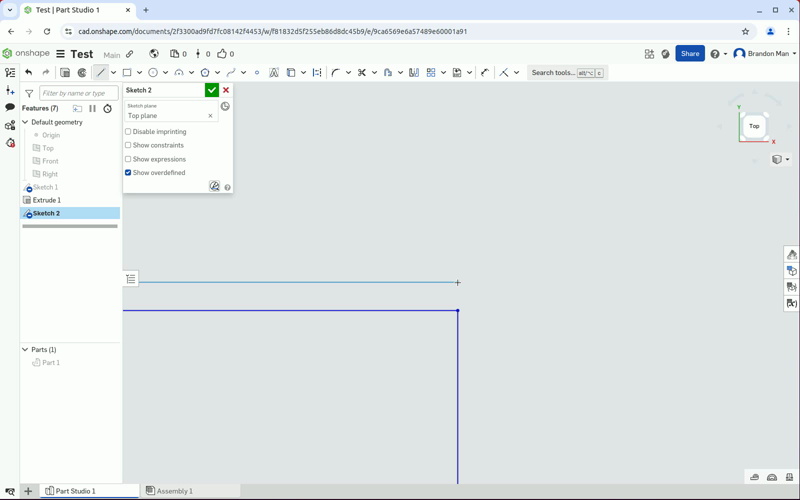
click(457, 282)
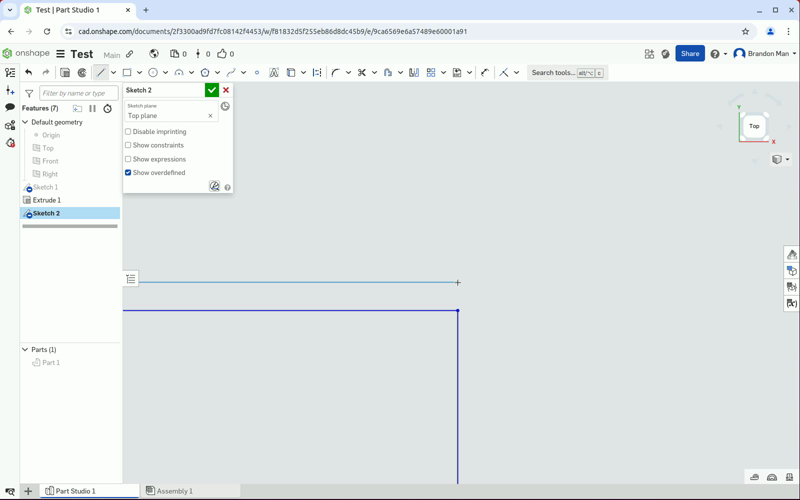
scroll(-6)
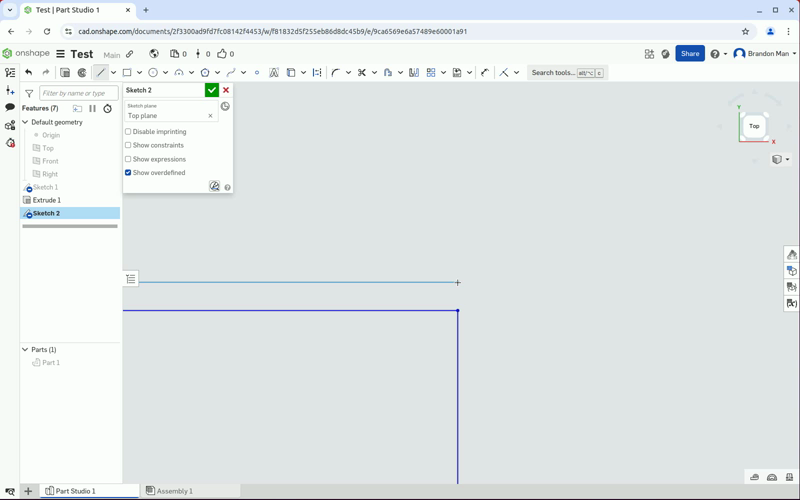
scroll(-6)
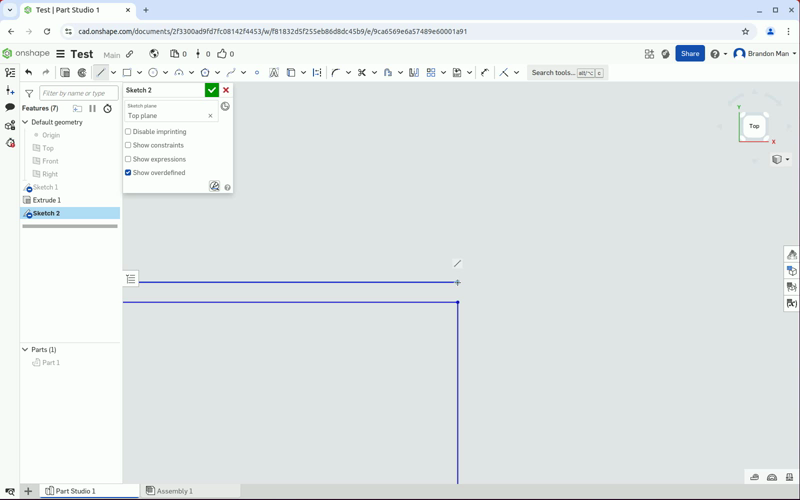
scroll(-6)
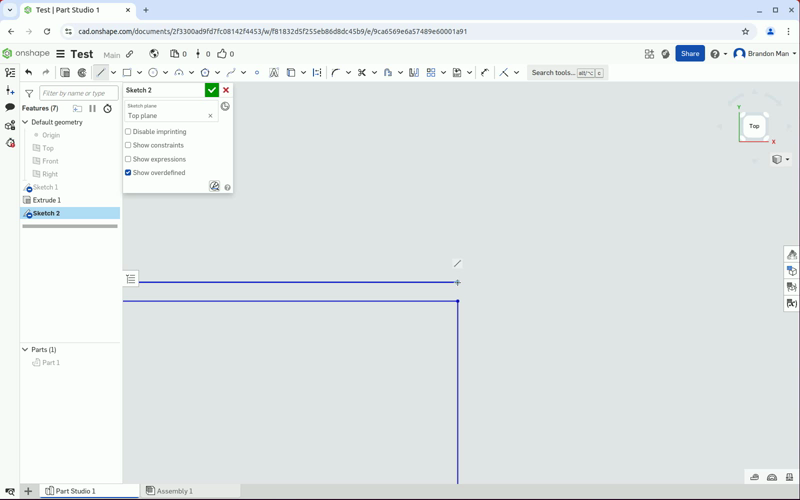
scroll(-6)
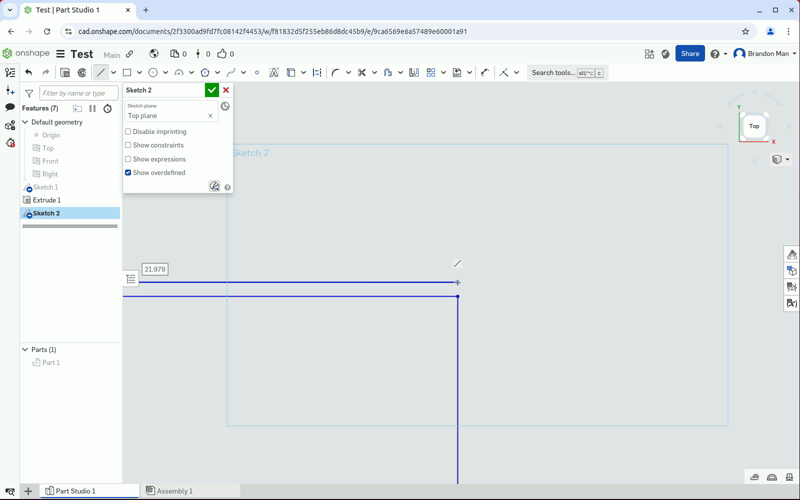
scroll(-6)
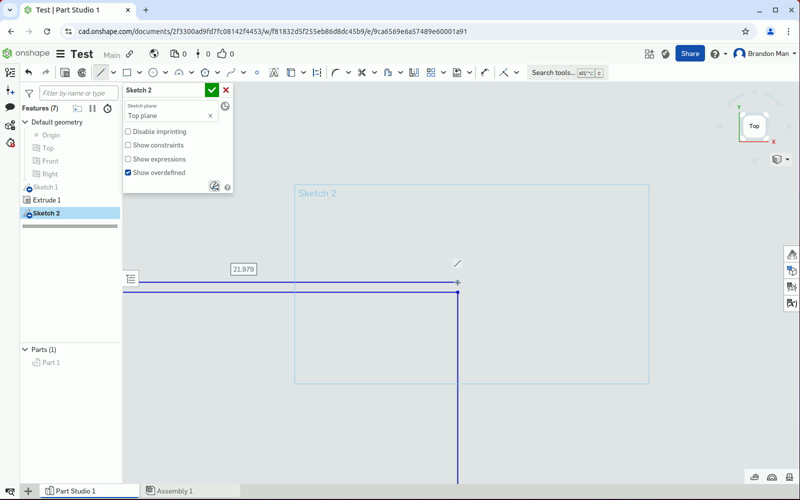
scroll(-6)
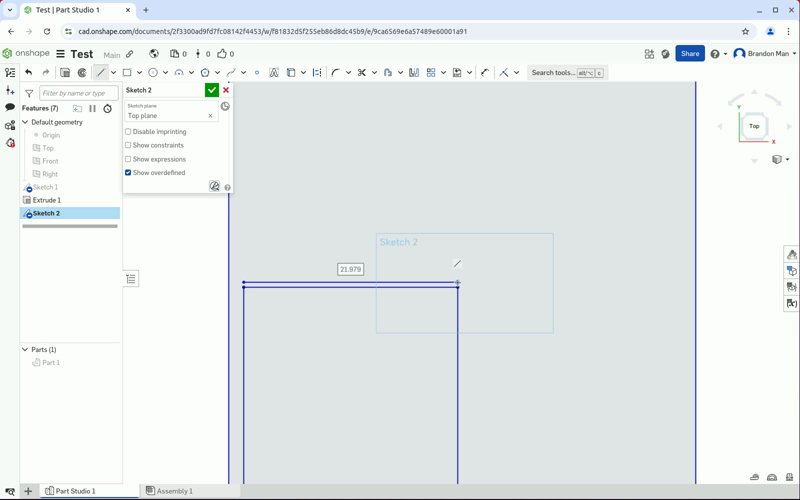
scroll(-6)
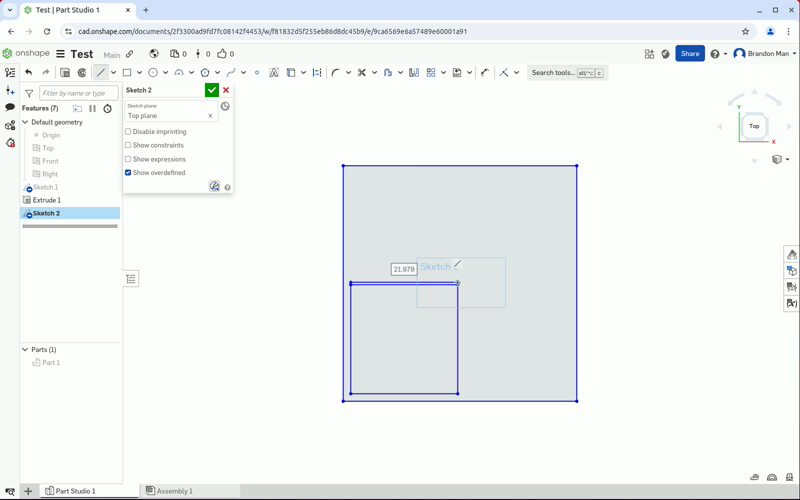
key_up(shift)
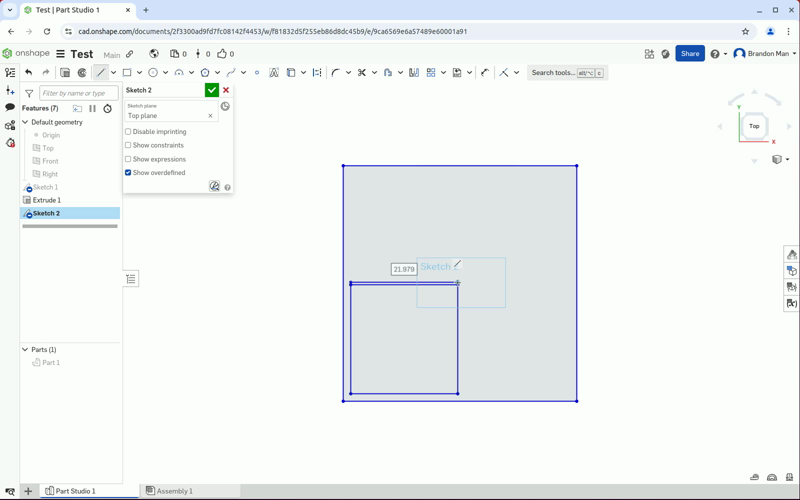
key_down(shift)
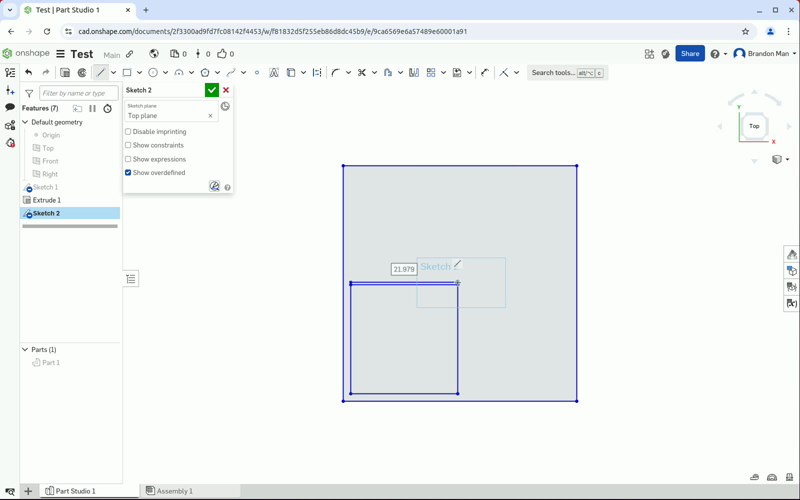
mouse_move(457, 173)
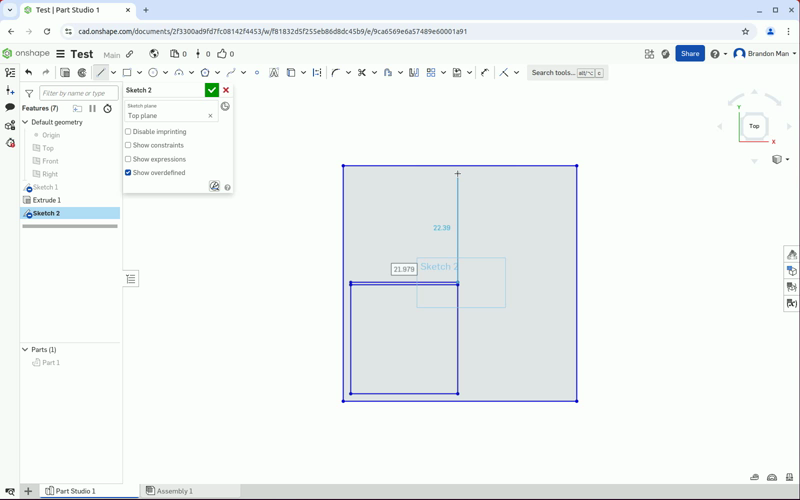
click(457, 173)
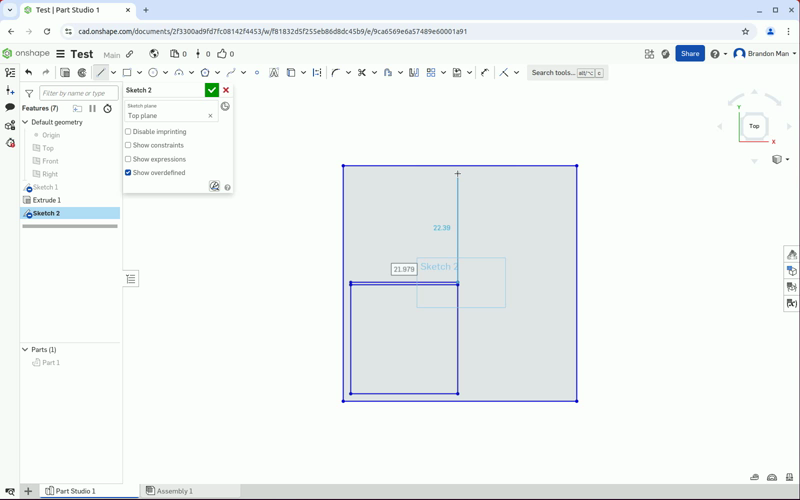
key_up(shift)
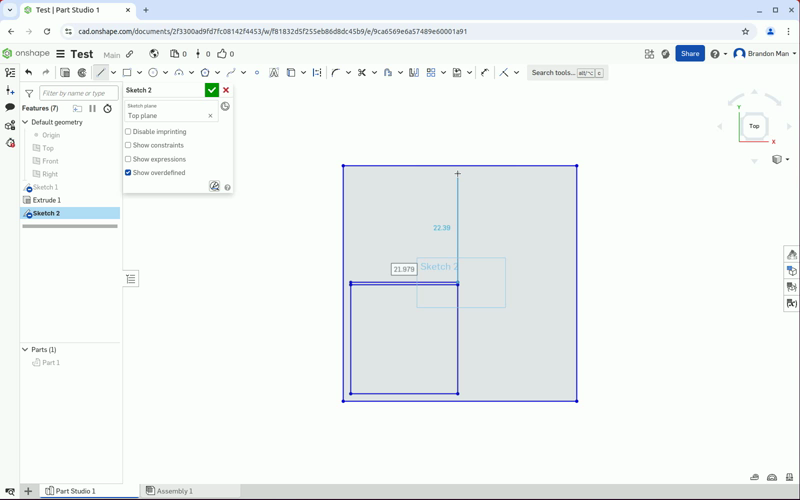
key_down(shift)
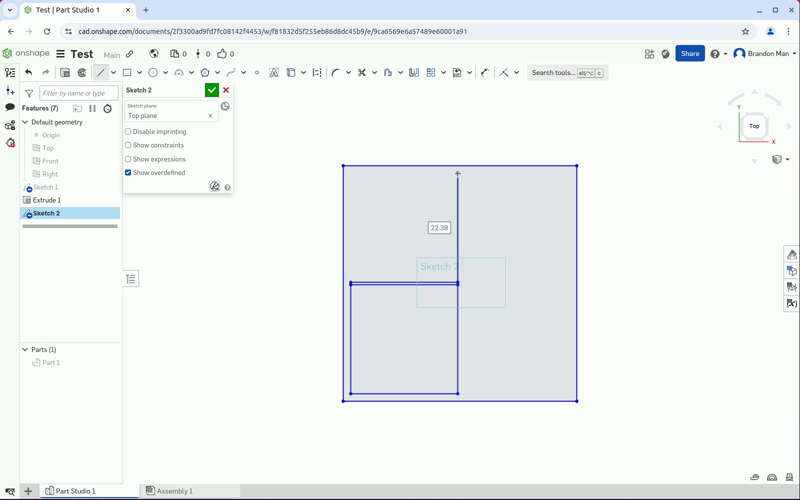
mouse_move(350, 173)
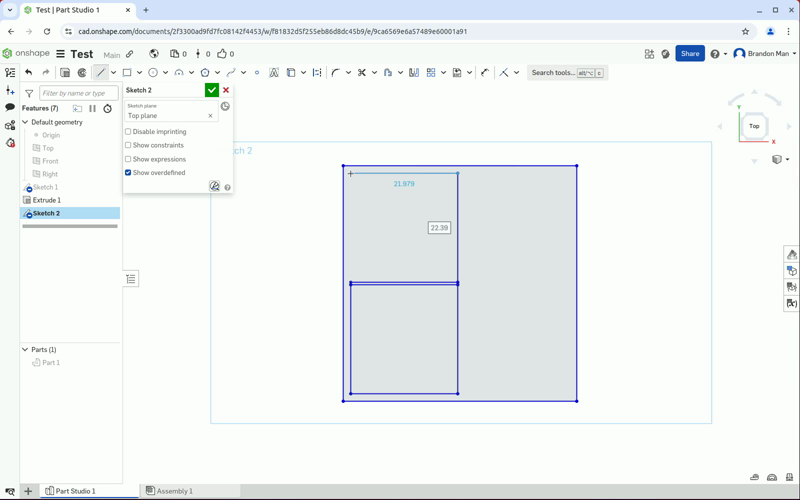
click(350, 173)
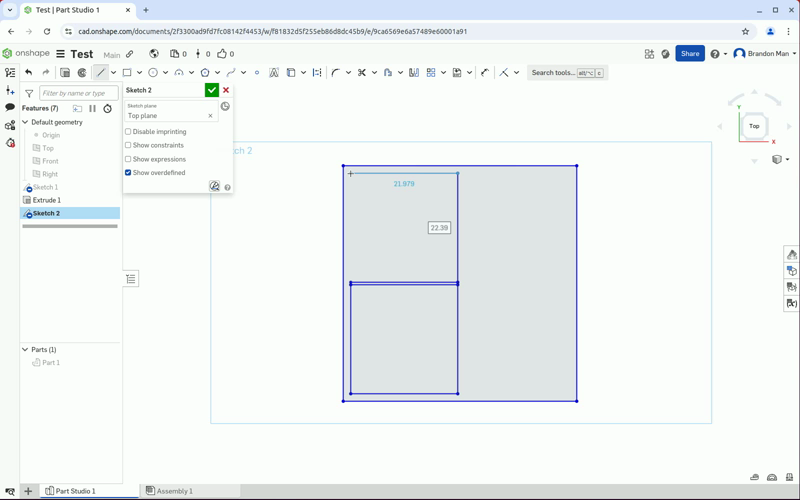
key_up(shift)
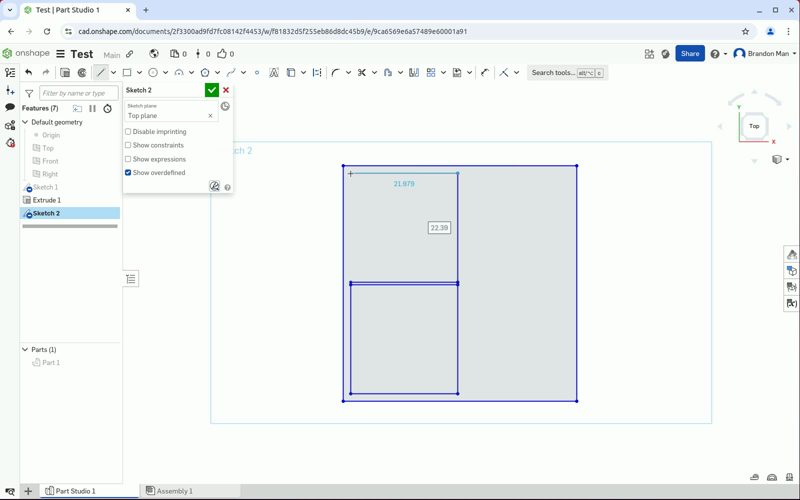
key_down(shift)
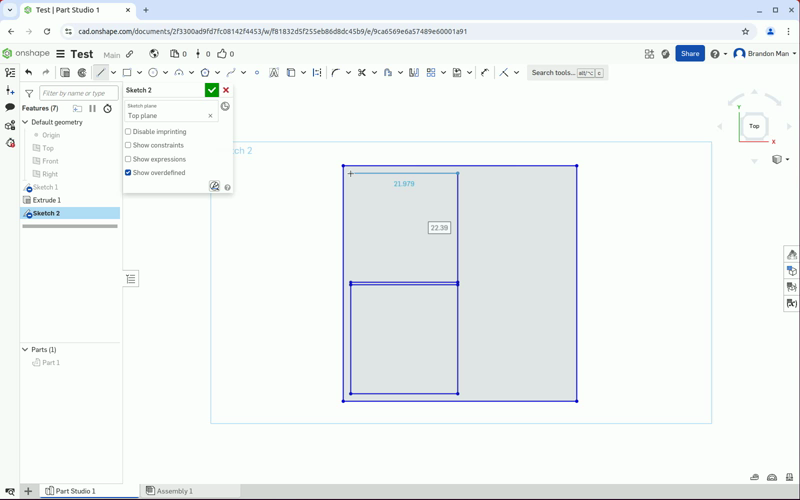
mouse_move(350, 282)
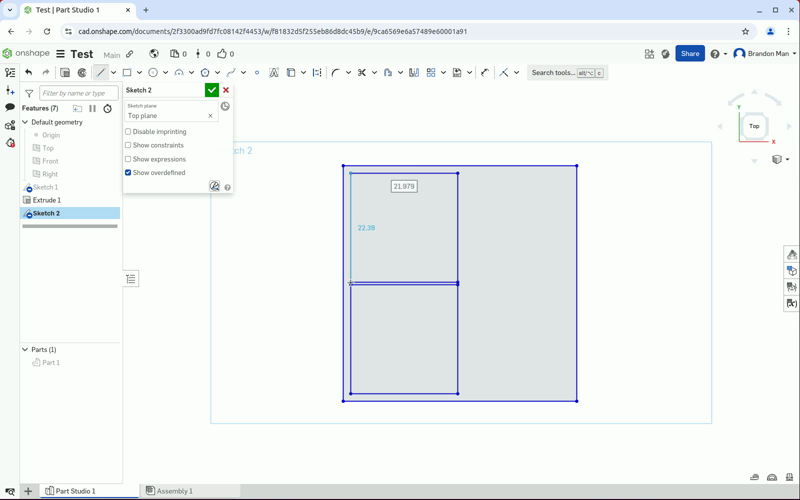
scroll(6)
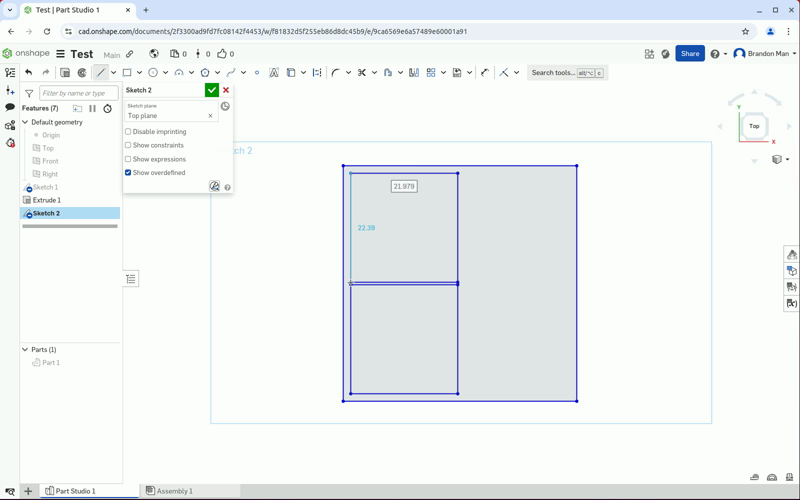
scroll(6)
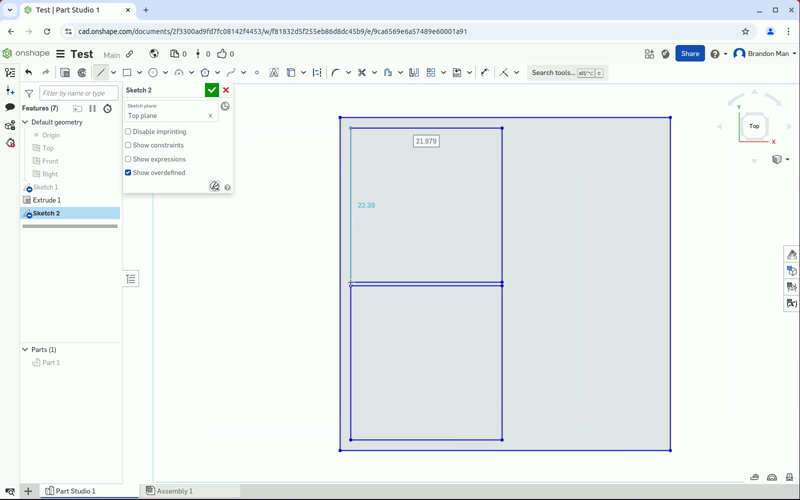
scroll(6)
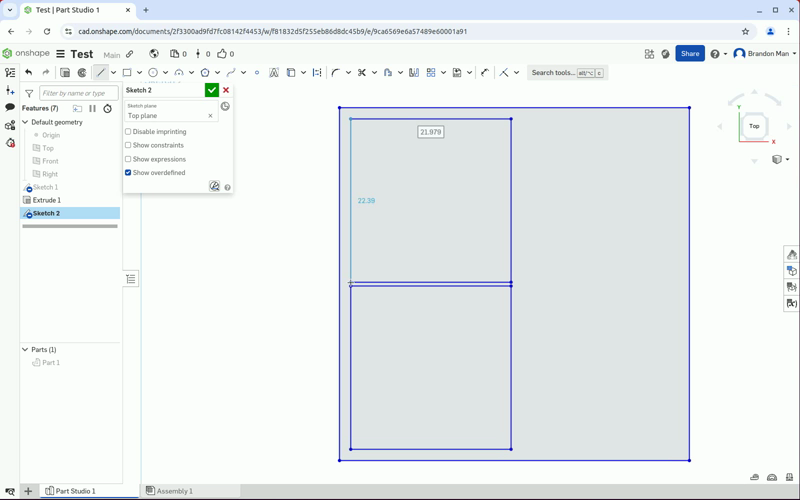
scroll(6)
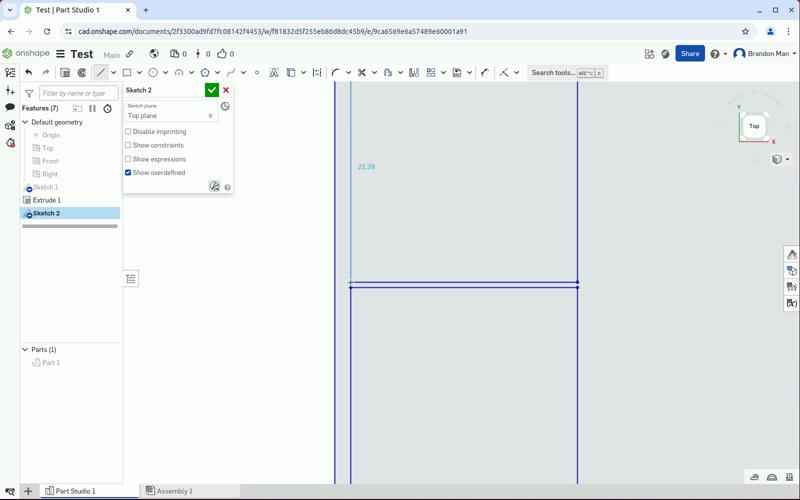
scroll(6)
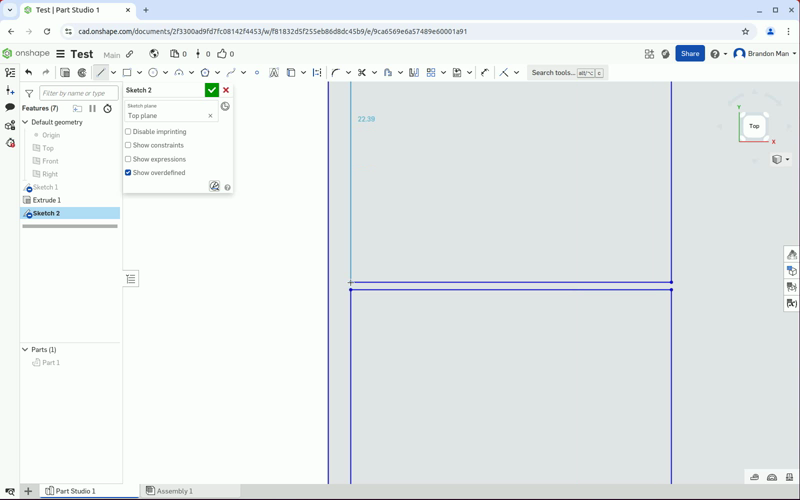
scroll(6)
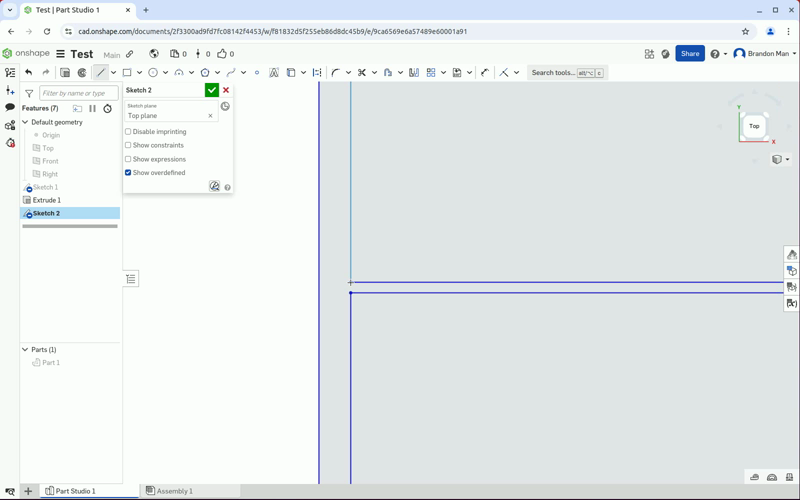
scroll(6)
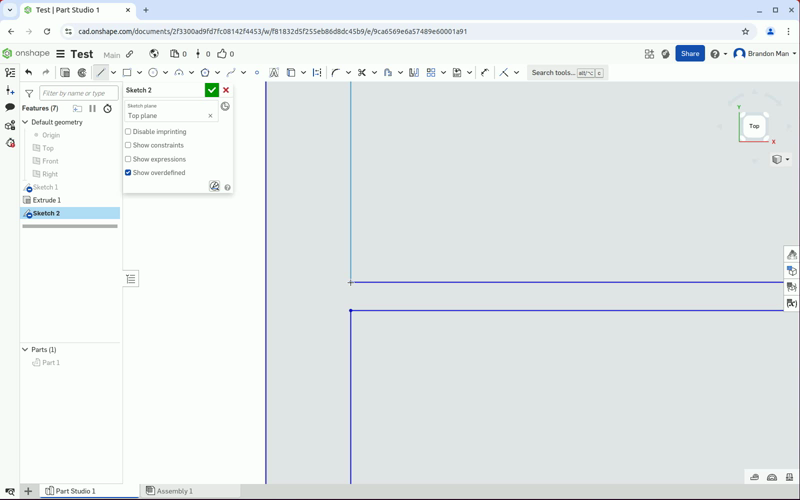
key_up(shift)
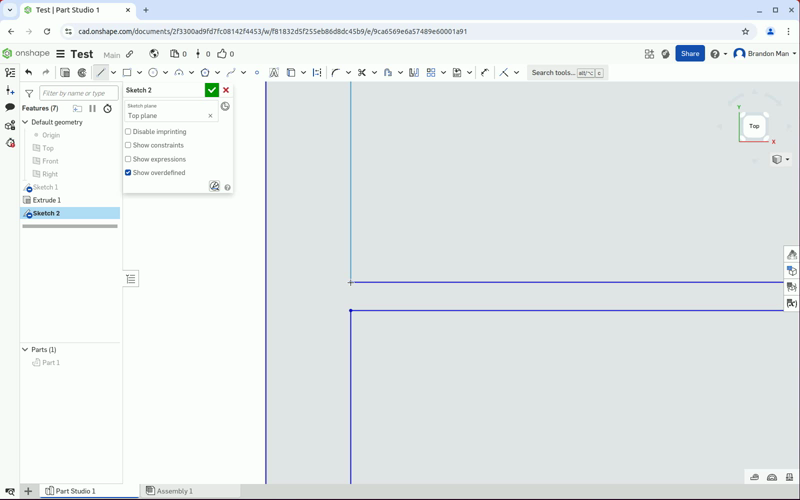
click(350, 282)
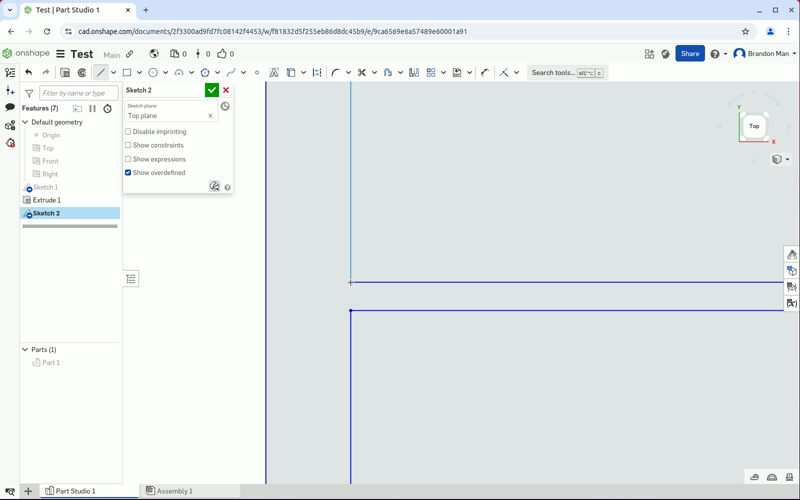
scroll(-6)
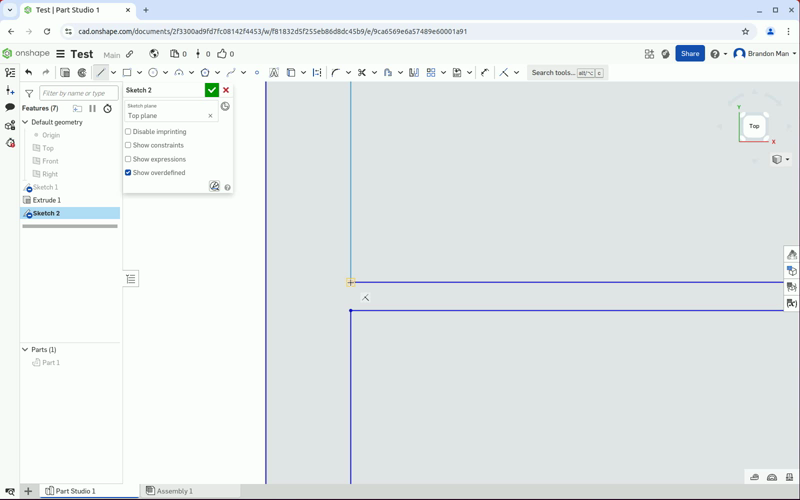
scroll(-6)
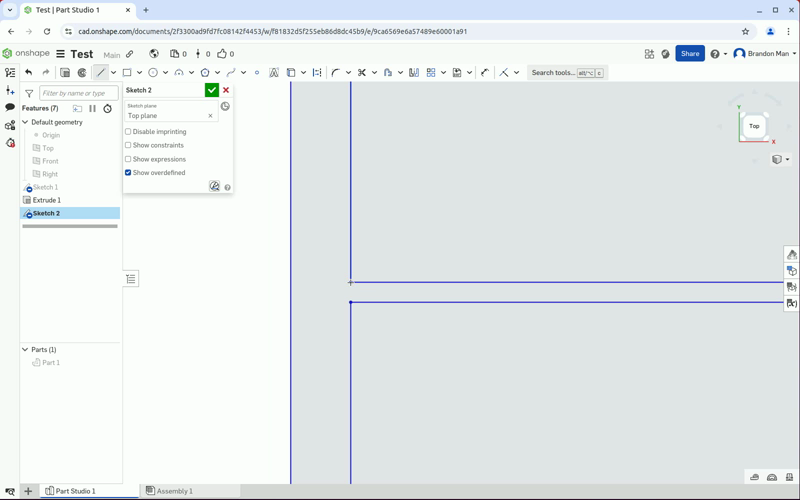
scroll(-6)
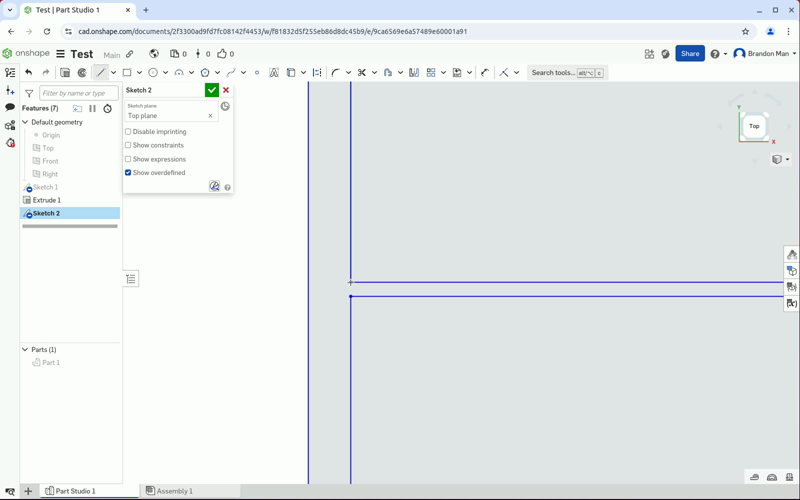
scroll(-6)
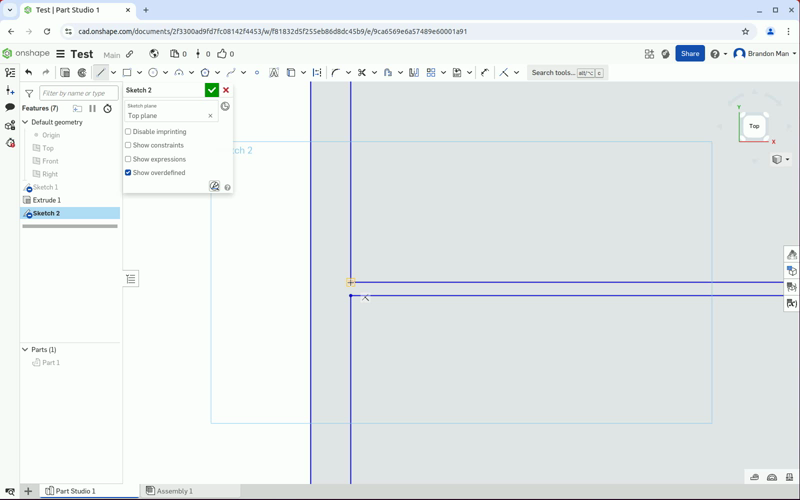
scroll(-6)
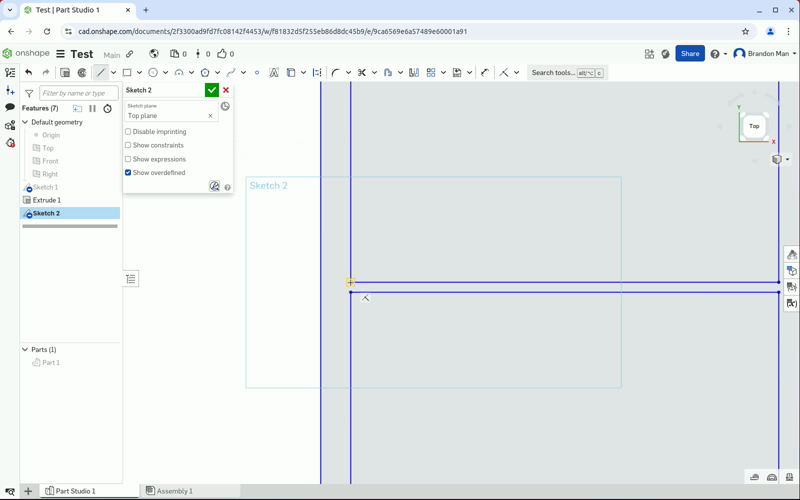
scroll(-6)
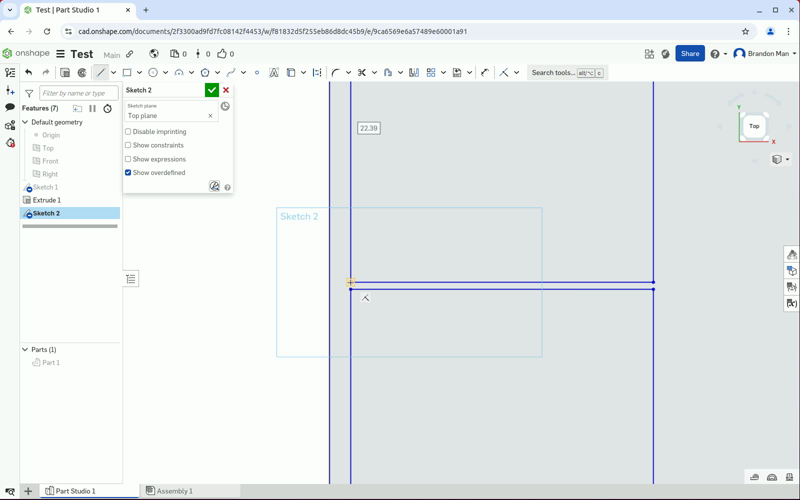
scroll(-6)
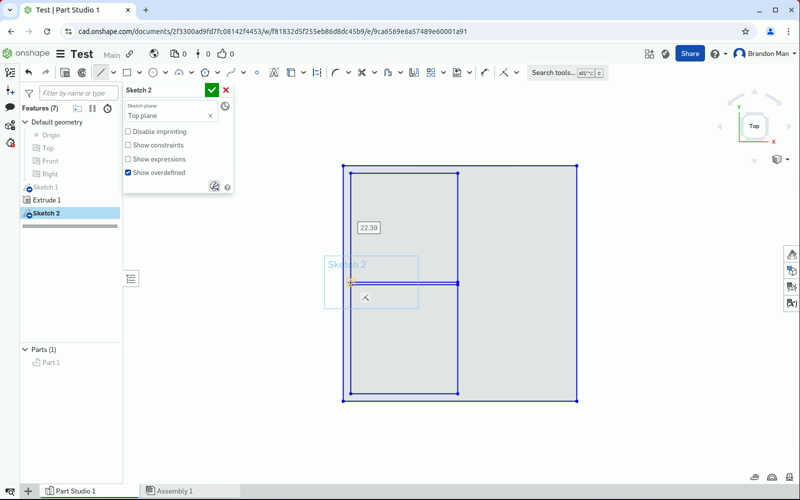
key(esc)
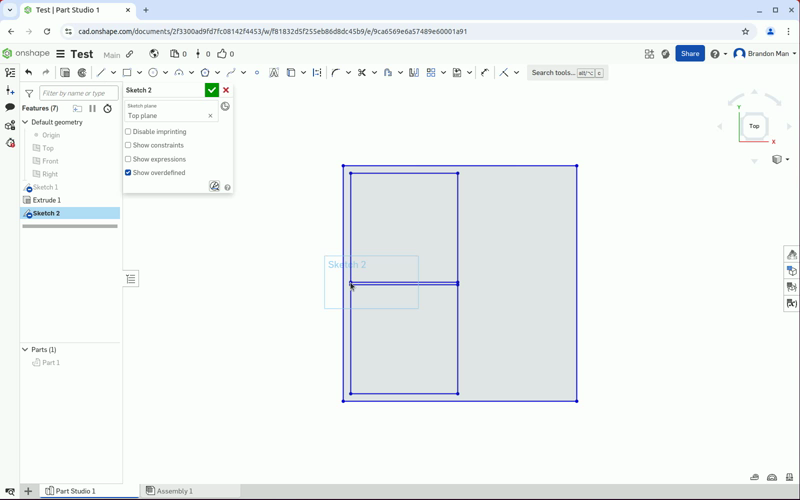
key(l)
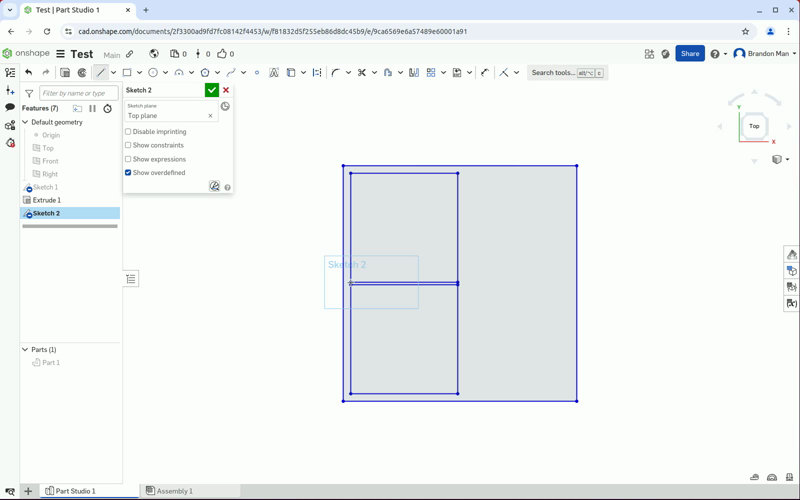
key_down(shift)
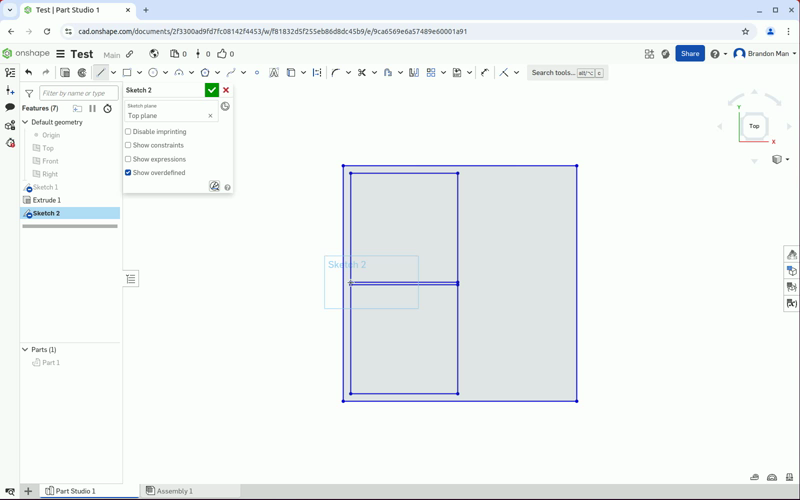
mouse_move(462, 393)
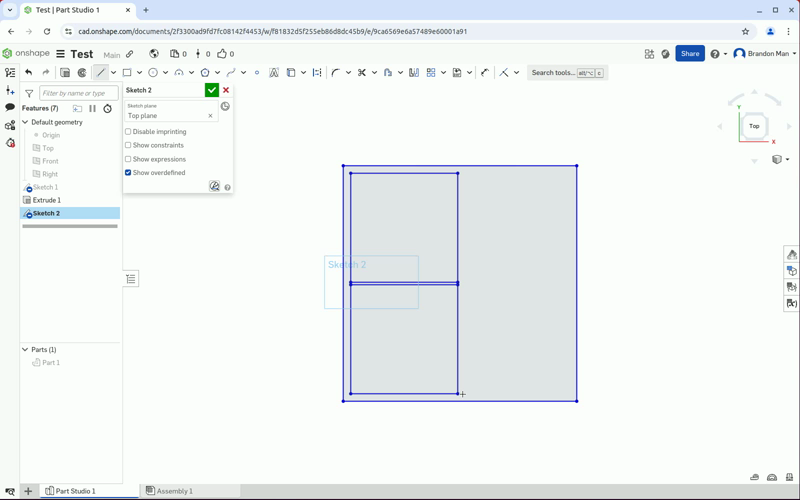
click(462, 393)
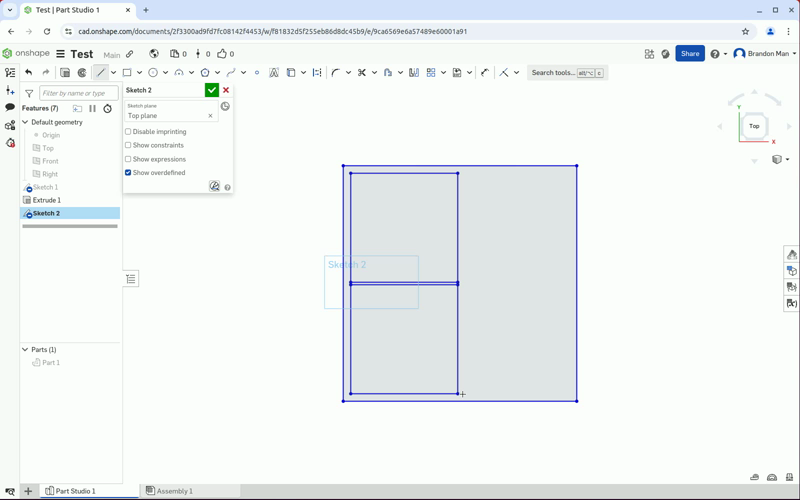
key_up(shift)
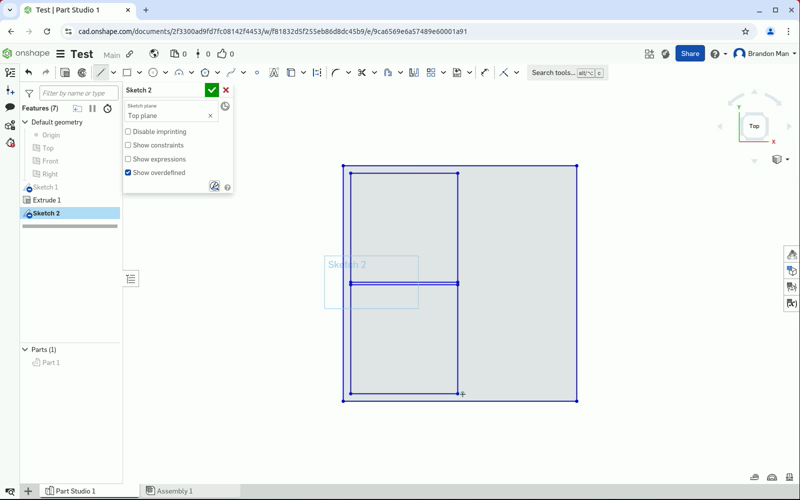
key_down(shift)
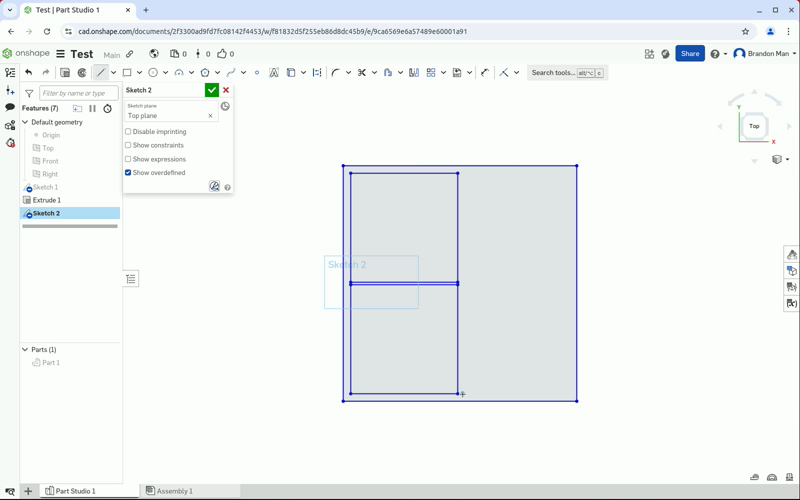
mouse_move(569, 393)
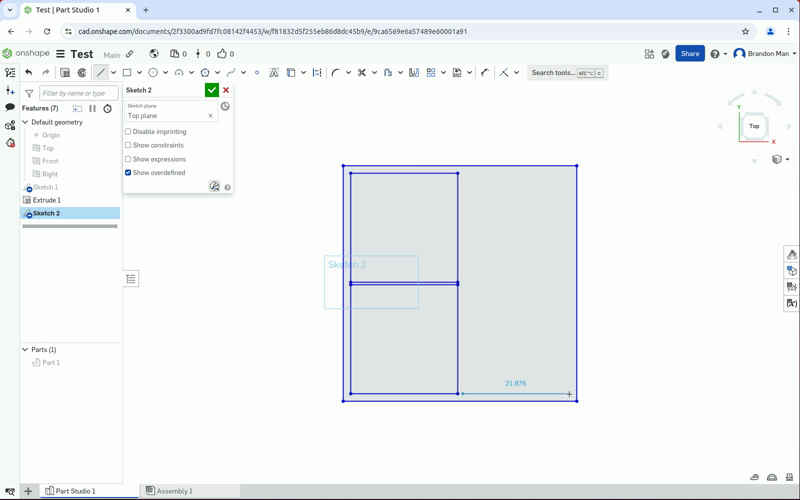
click(569, 393)
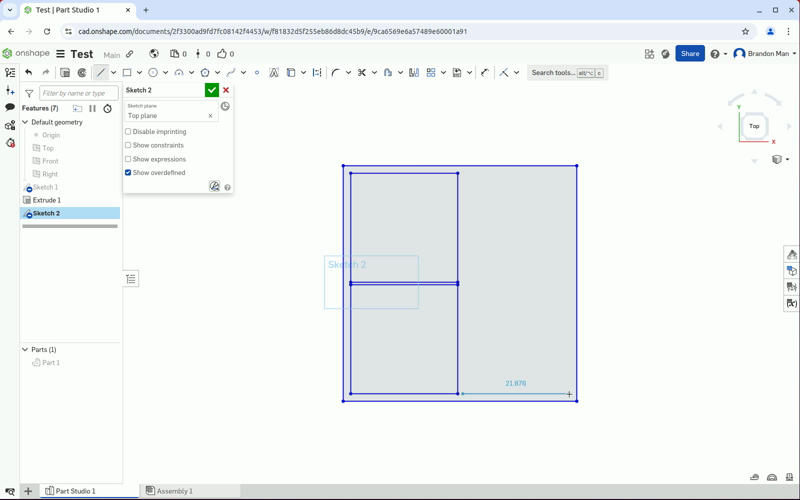
key_up(shift)
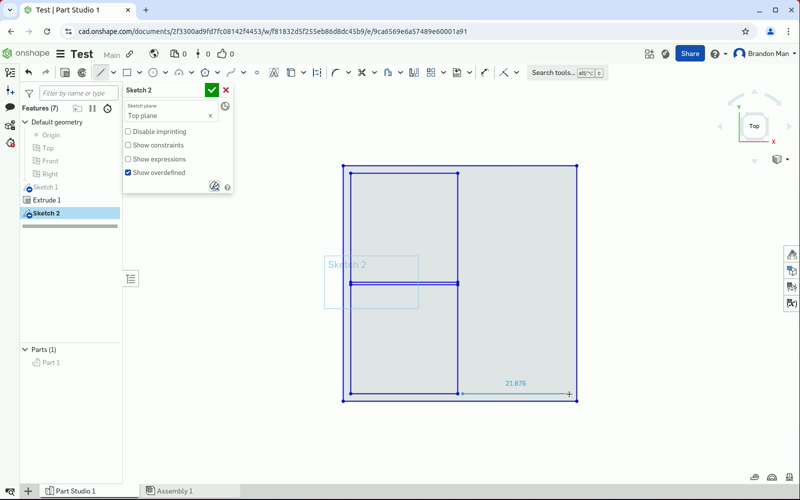
key_down(shift)
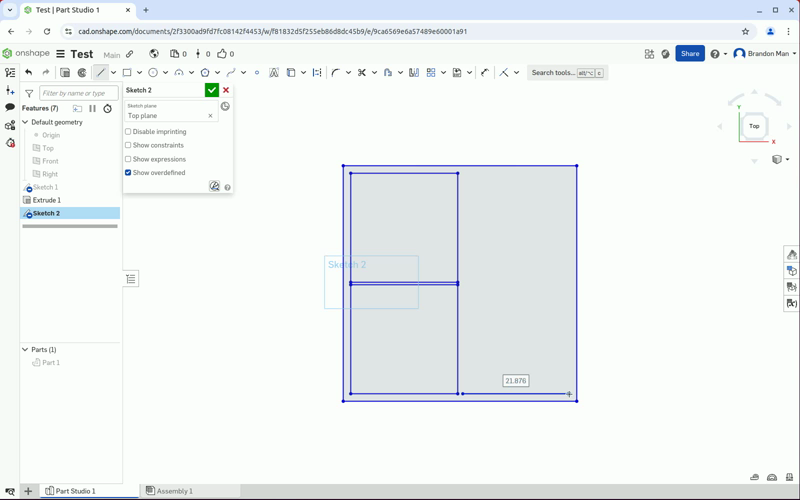
mouse_move(569, 284)
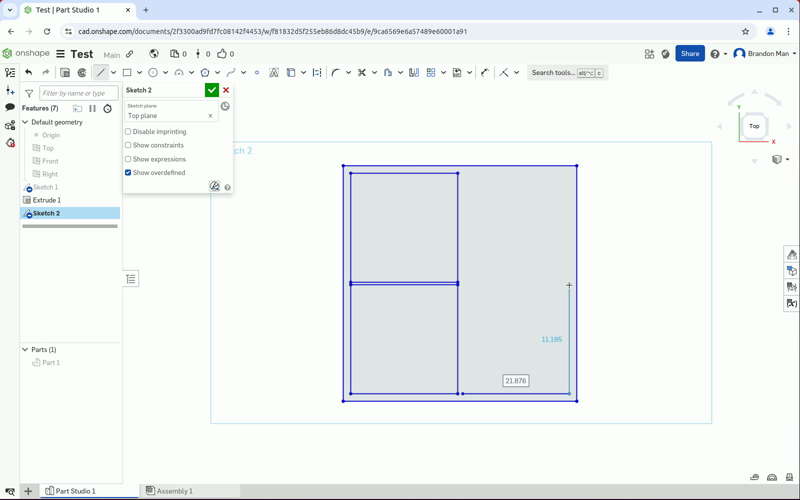
click(569, 284)
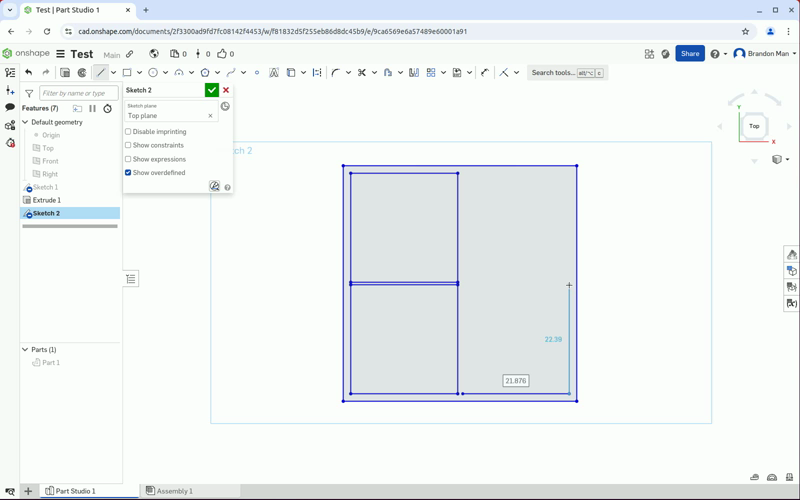
key_up(shift)
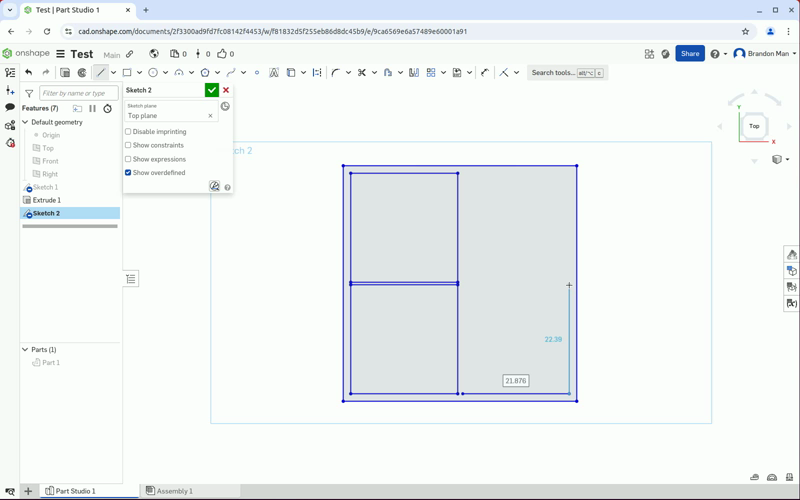
key_down(shift)
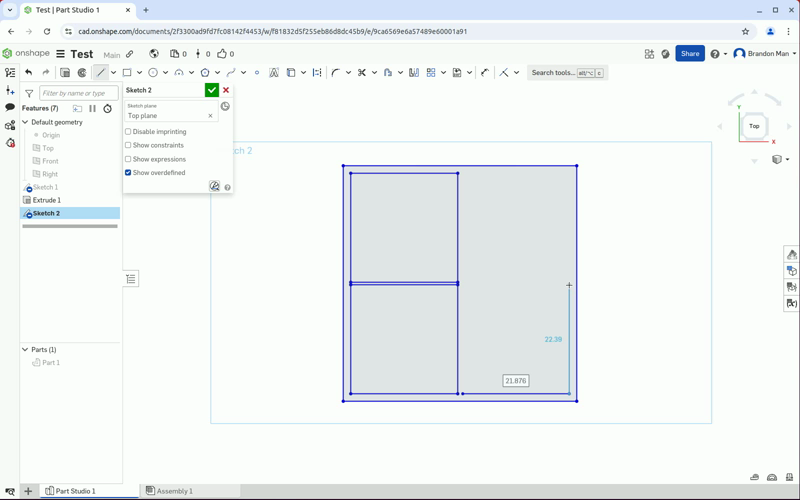
mouse_move(462, 284)
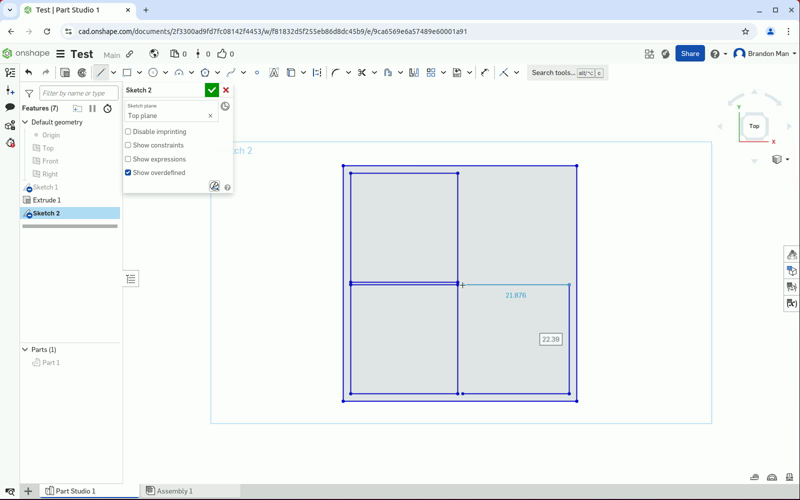
click(462, 284)
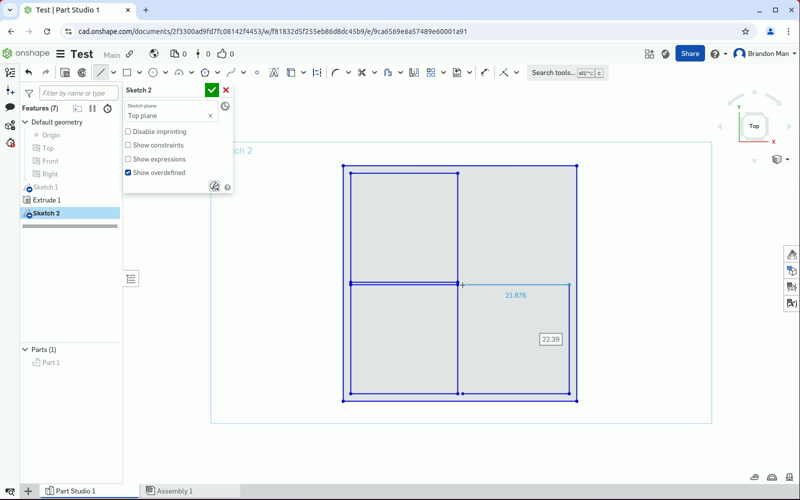
key_up(shift)
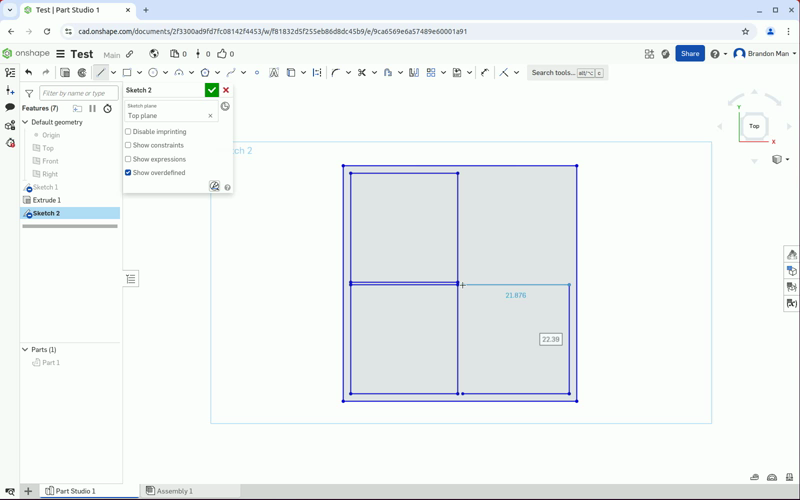
key_down(shift)
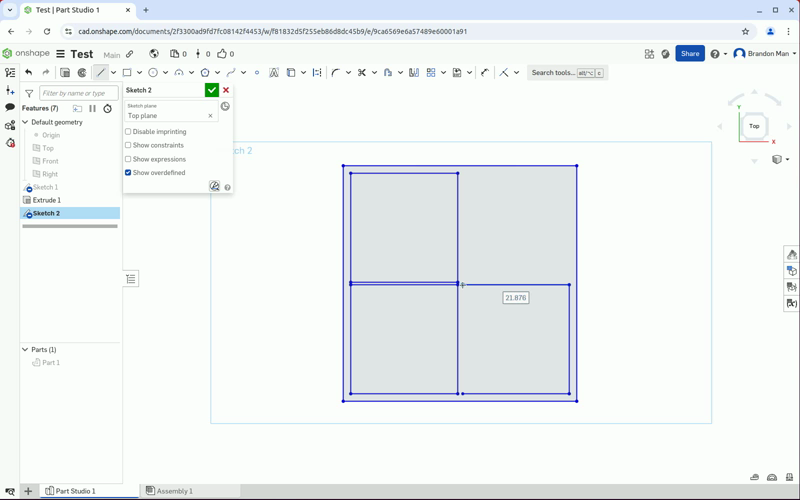
mouse_move(462, 393)
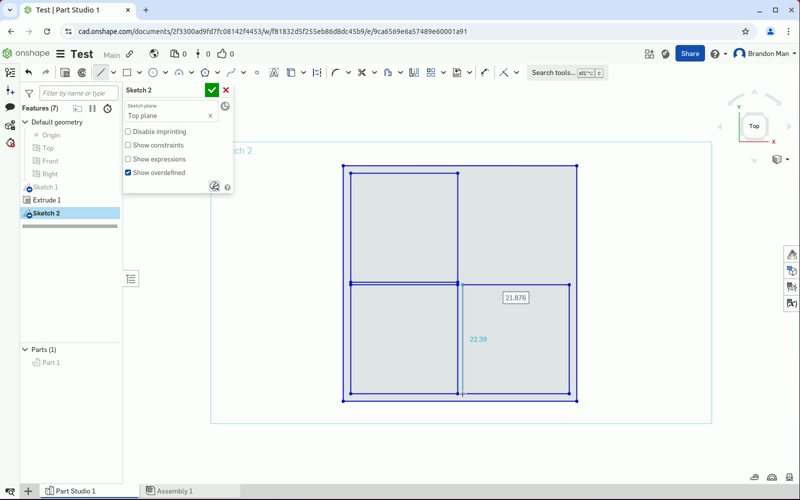
key_up(shift)
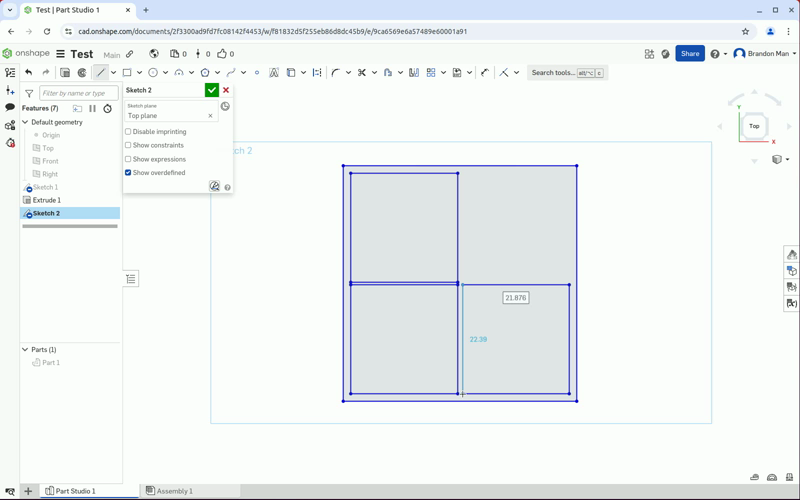
click(462, 393)
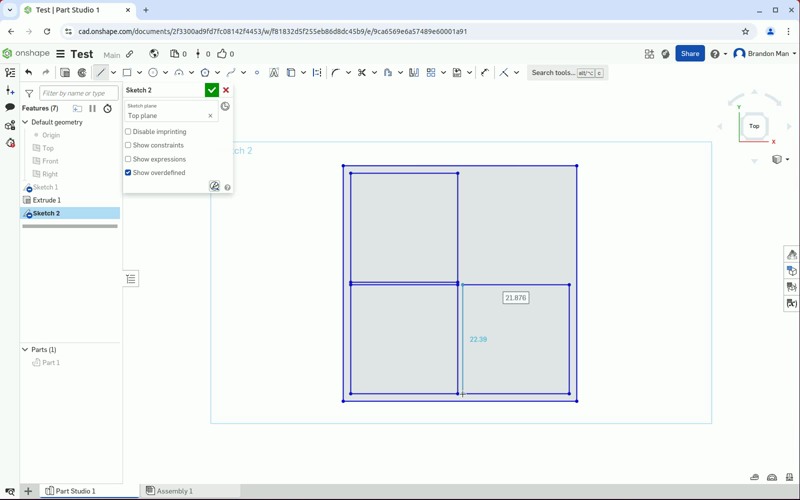
key(esc)
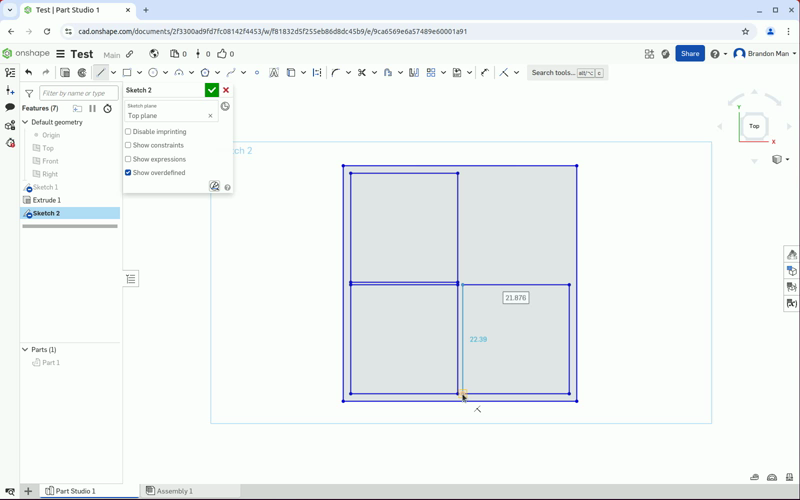
key(l)
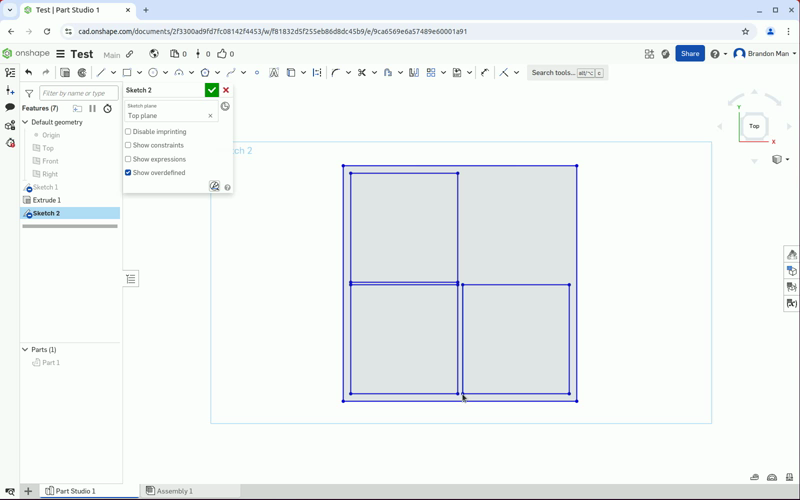
key_down(shift)
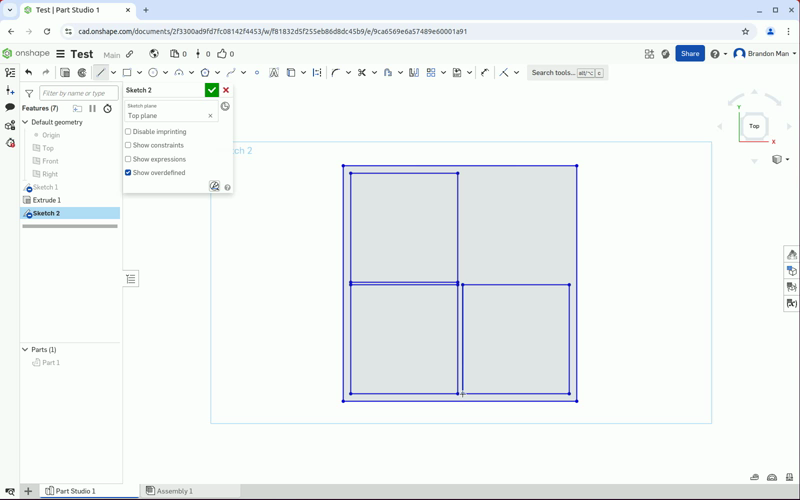
mouse_move(462, 282)
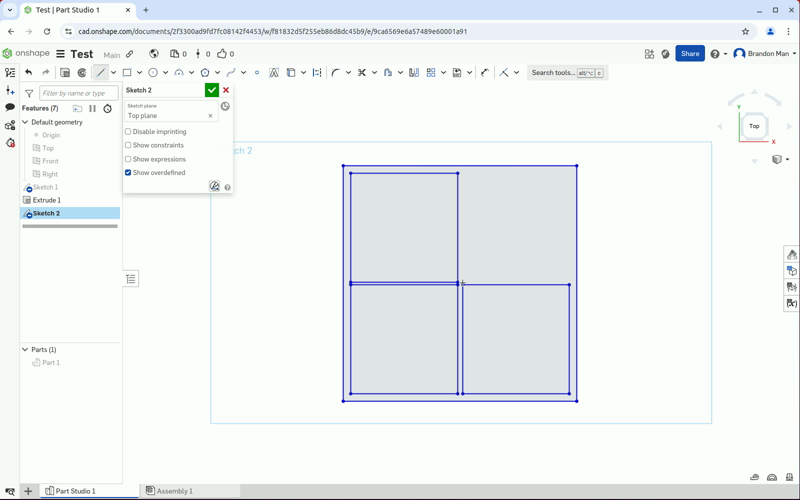
scroll(6)
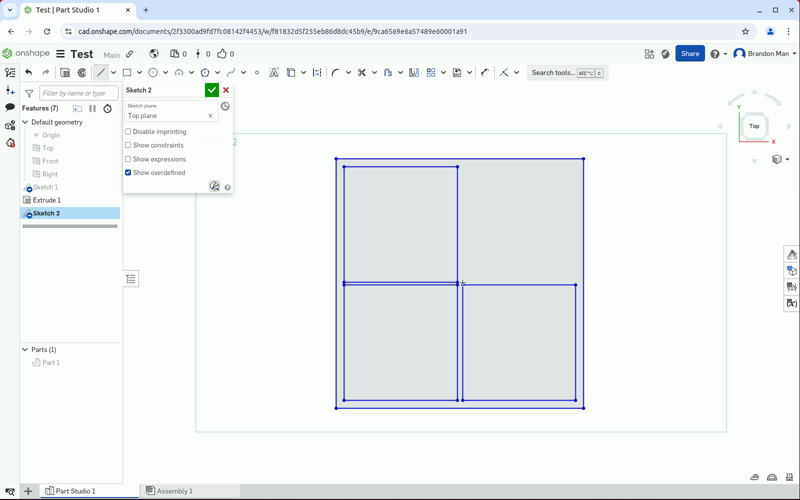
scroll(6)
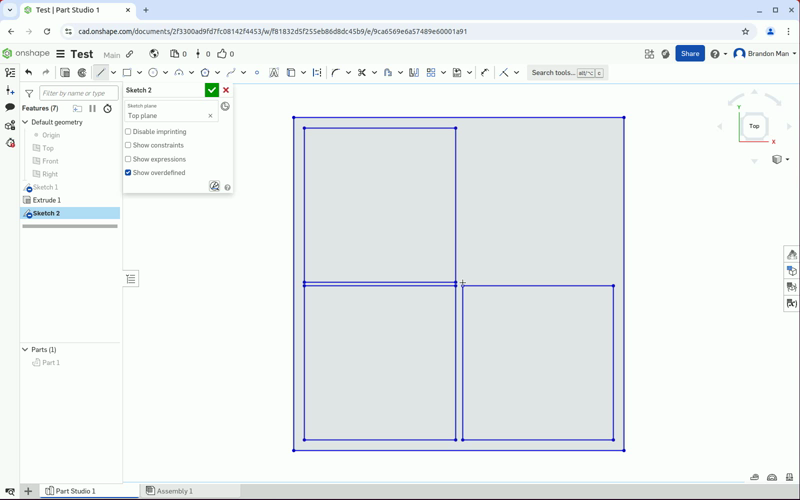
scroll(6)
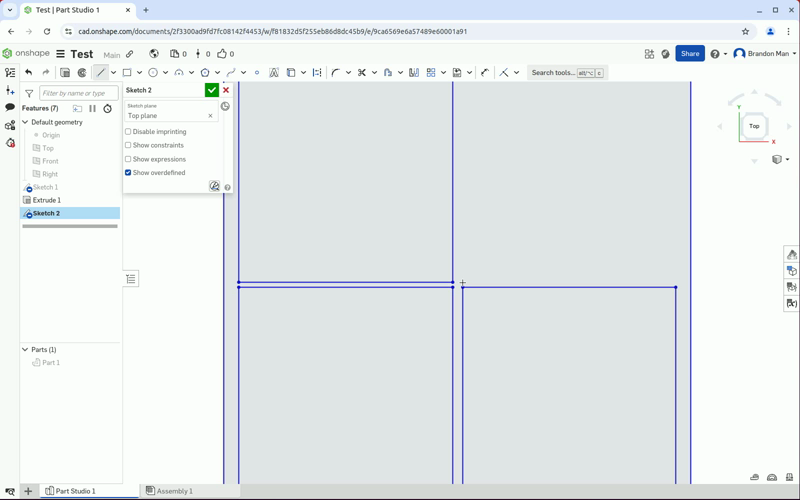
scroll(6)
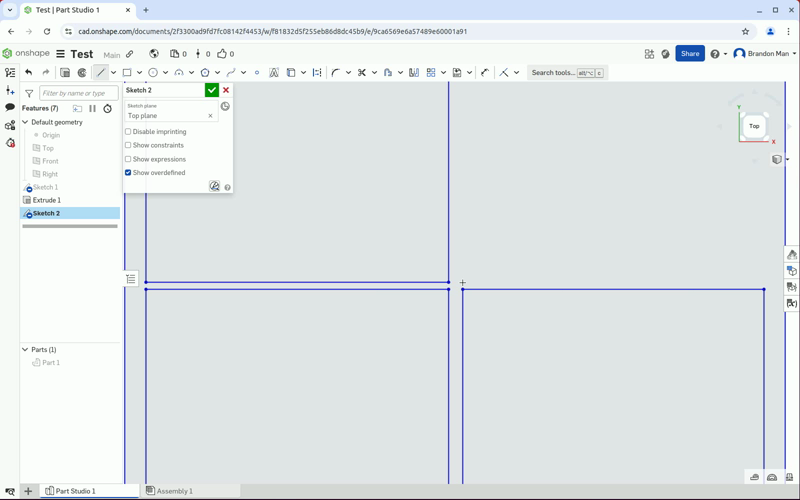
scroll(6)
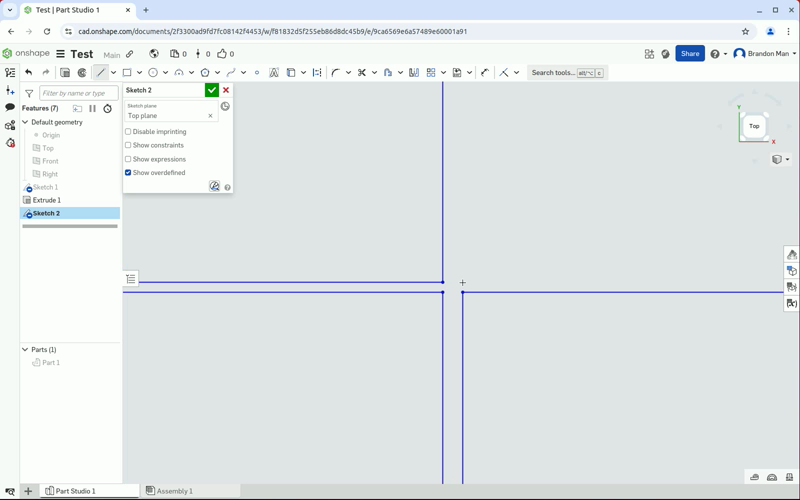
scroll(6)
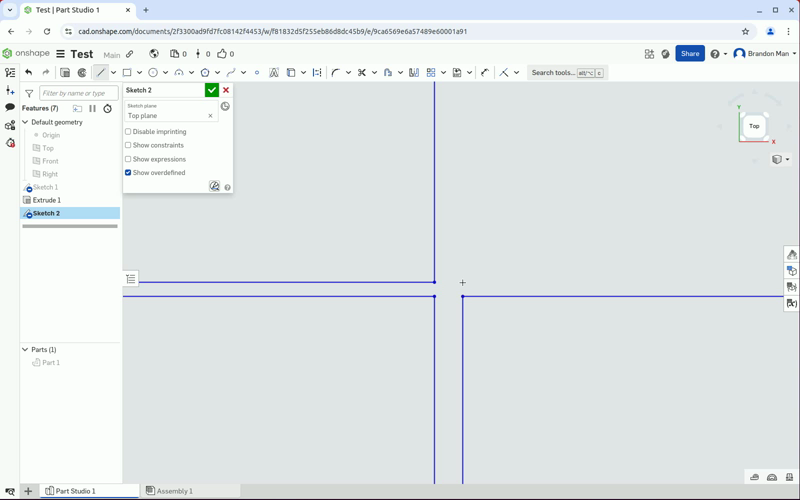
scroll(6)
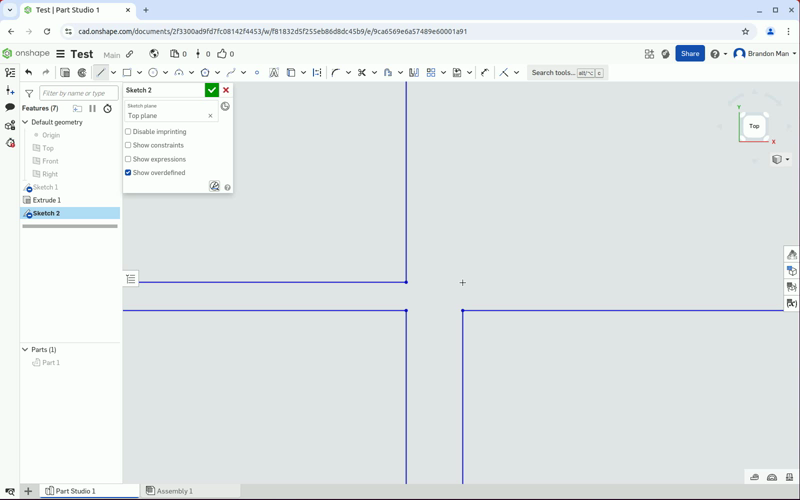
click(462, 282)
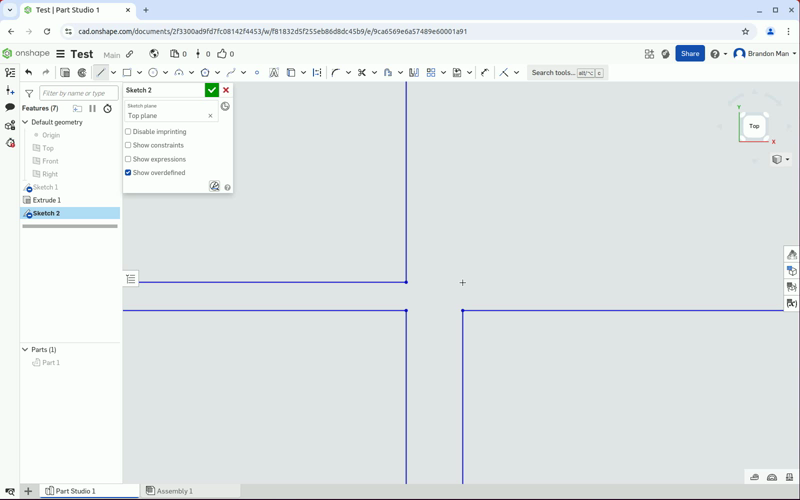
scroll(-6)
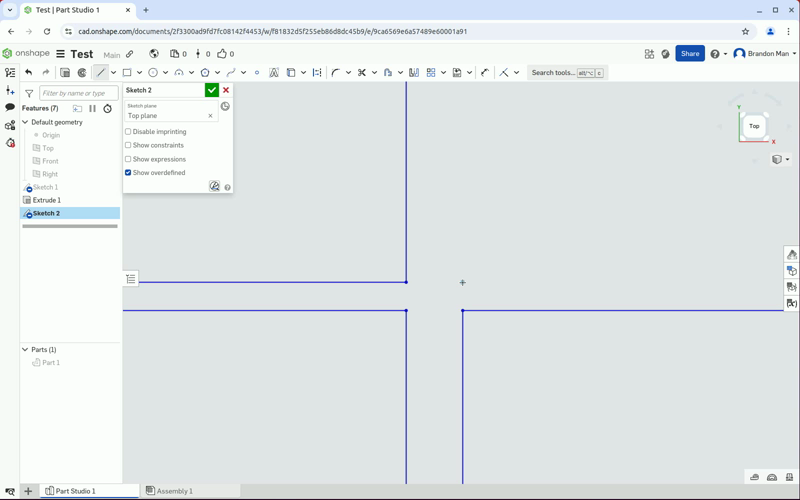
scroll(-6)
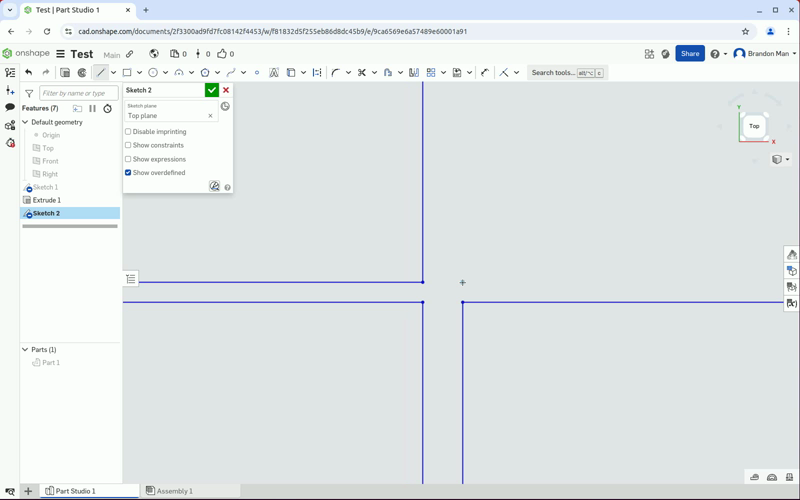
scroll(-6)
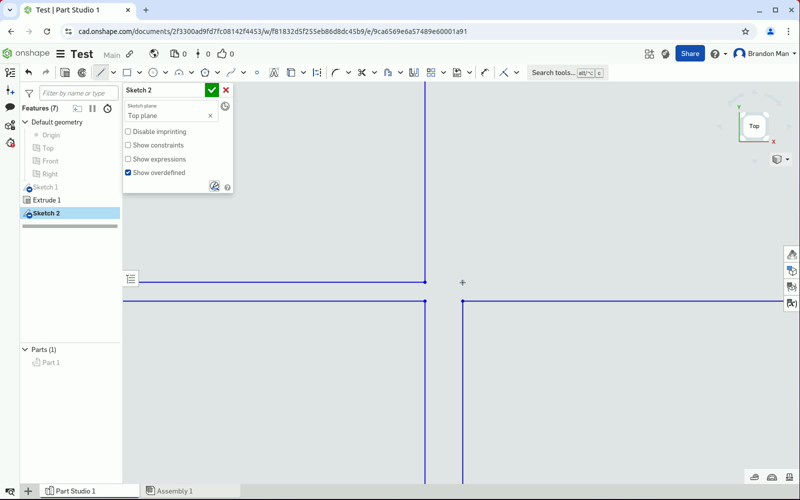
scroll(-6)
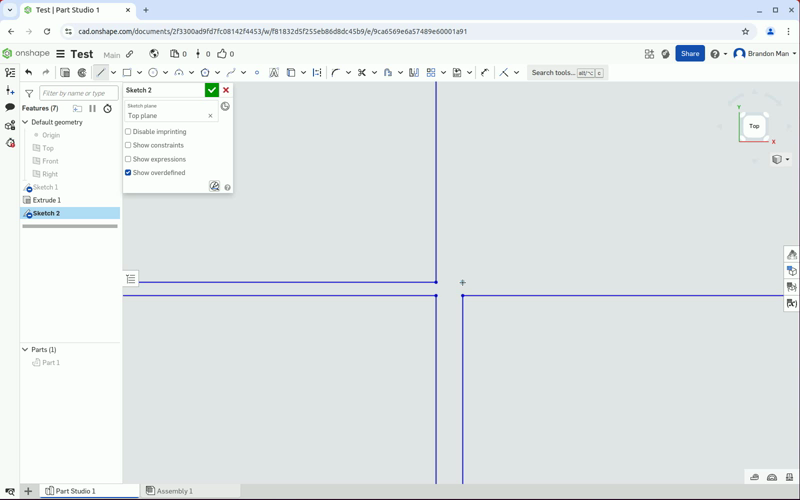
scroll(-6)
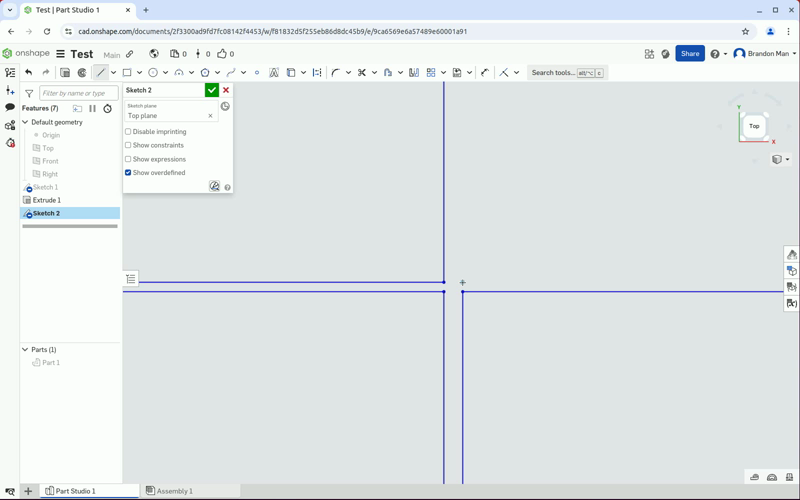
scroll(-6)
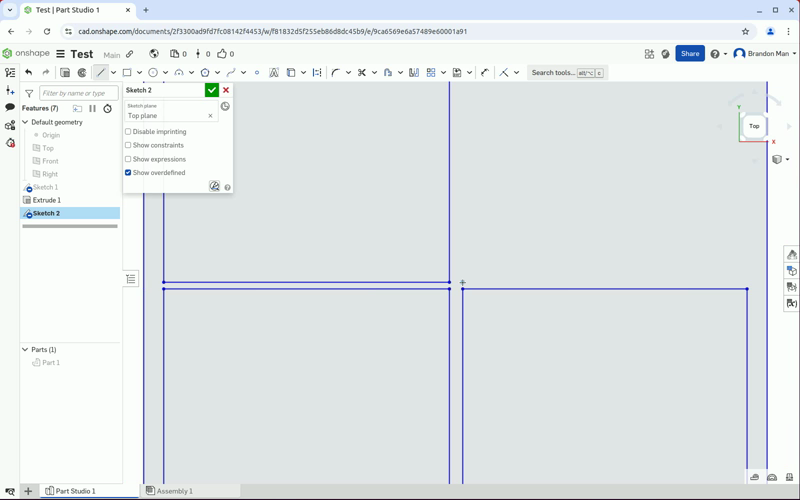
scroll(-6)
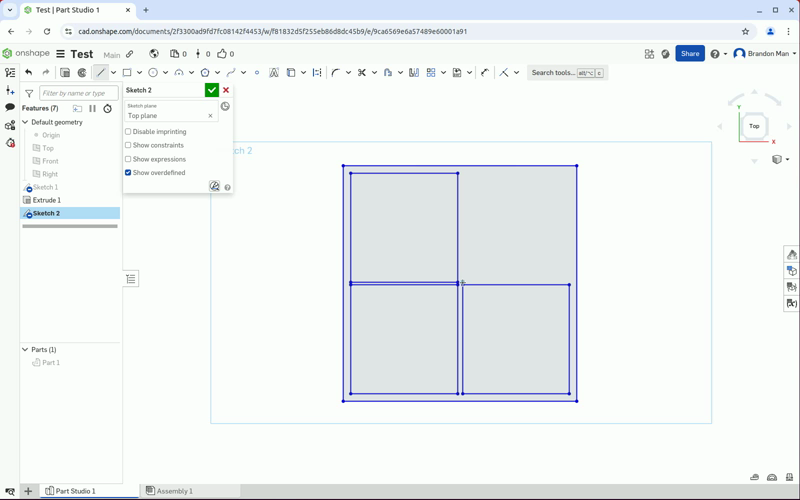
key_up(shift)
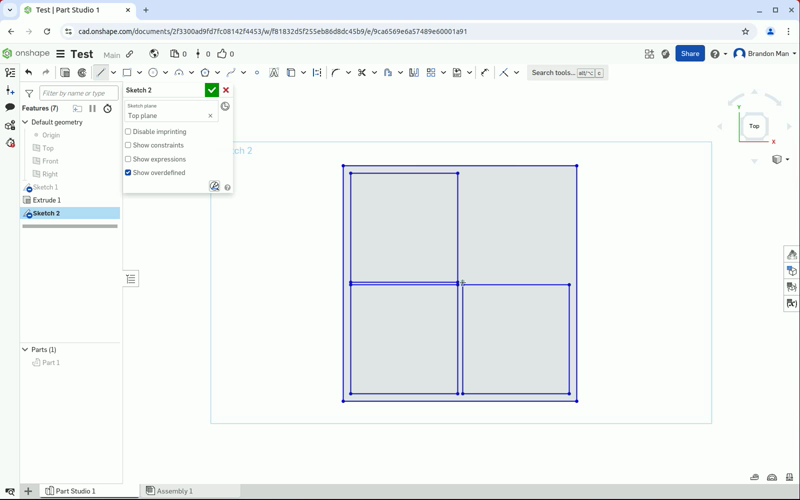
key_down(shift)
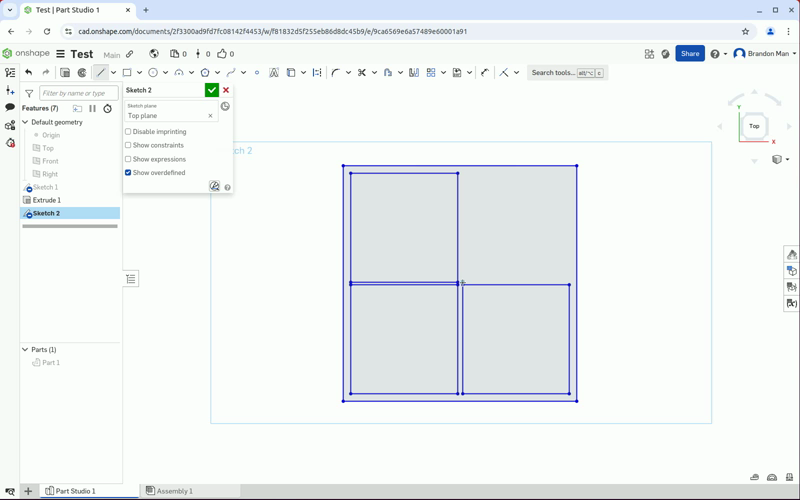
mouse_move(569, 282)
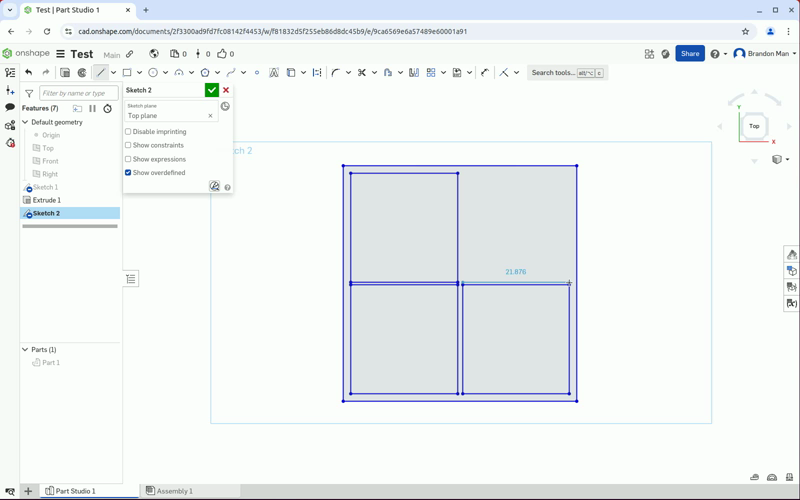
scroll(6)
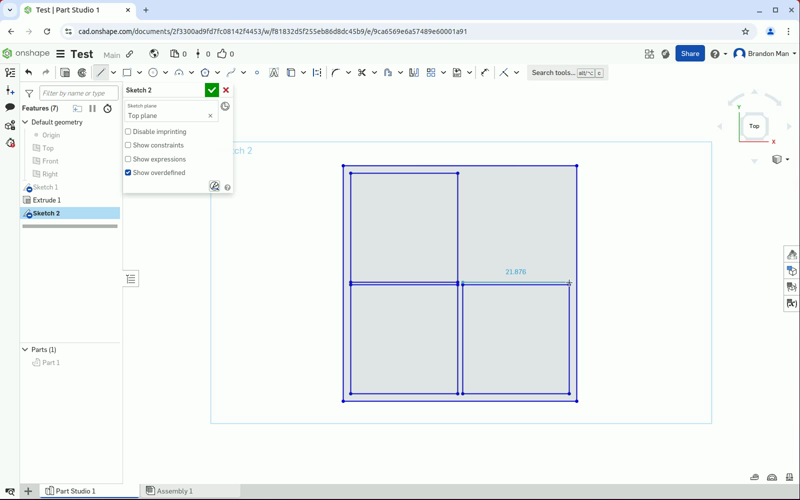
scroll(6)
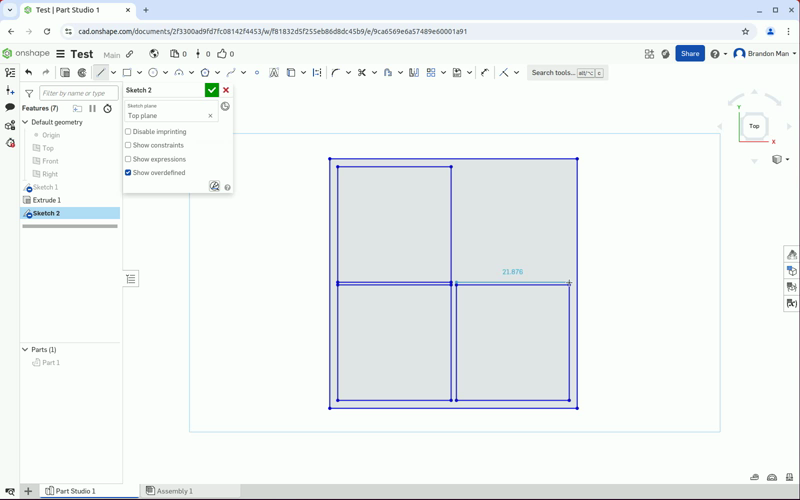
scroll(6)
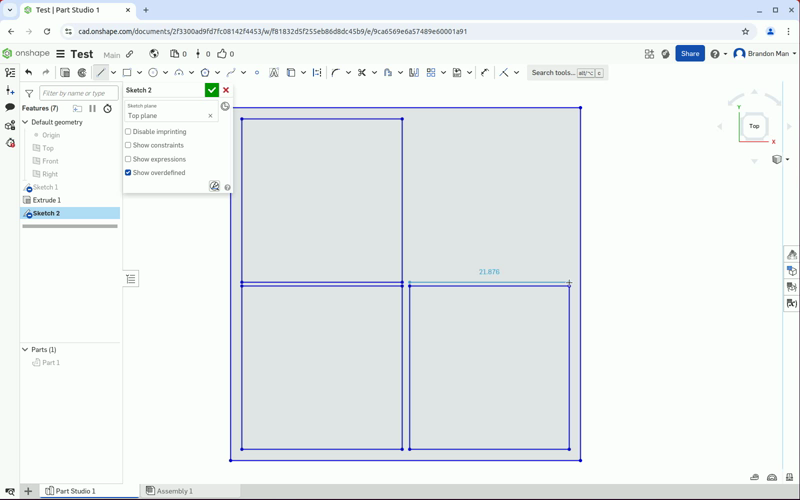
scroll(6)
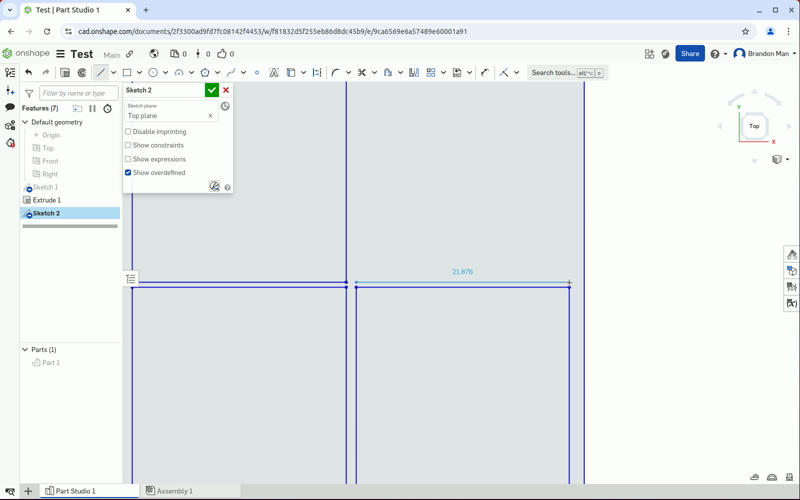
scroll(6)
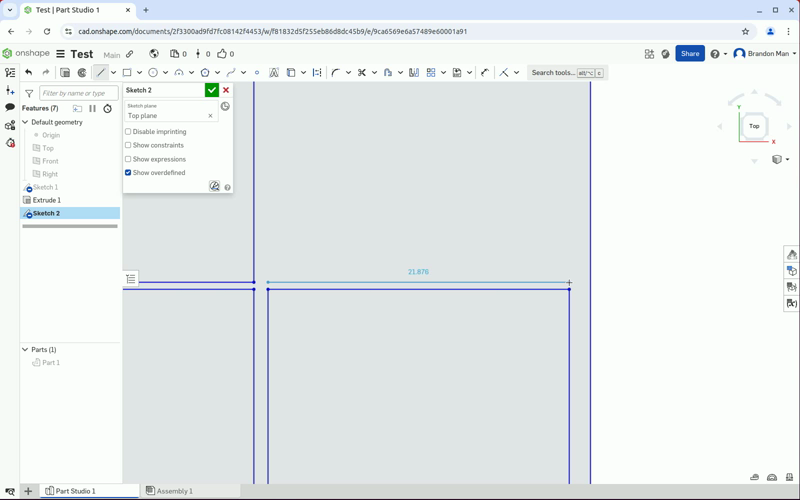
scroll(6)
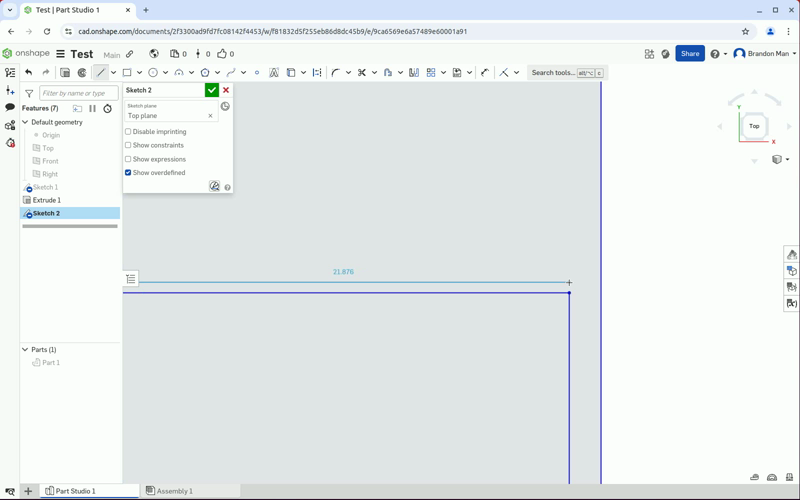
scroll(6)
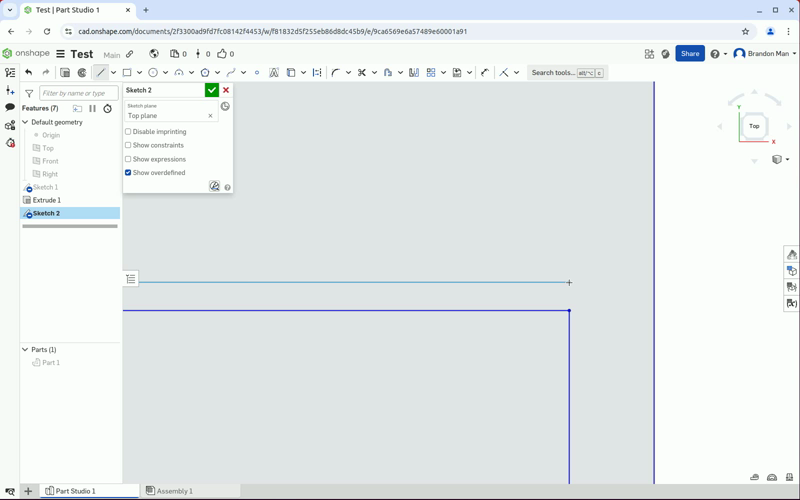
click(569, 282)
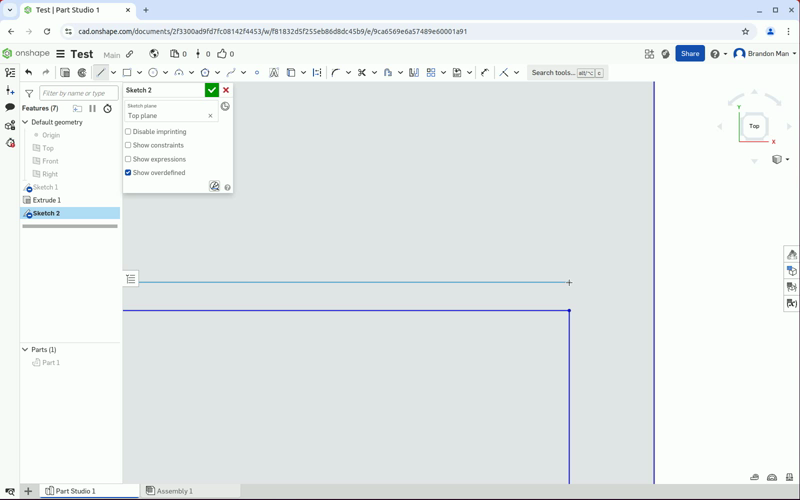
scroll(-6)
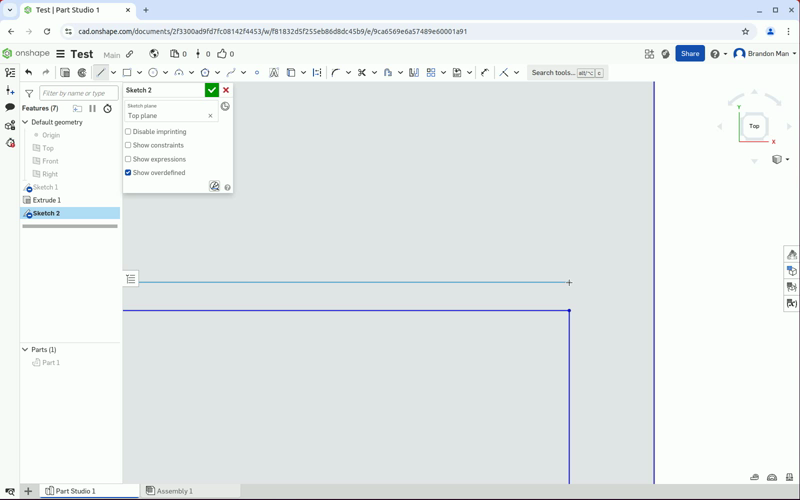
scroll(-6)
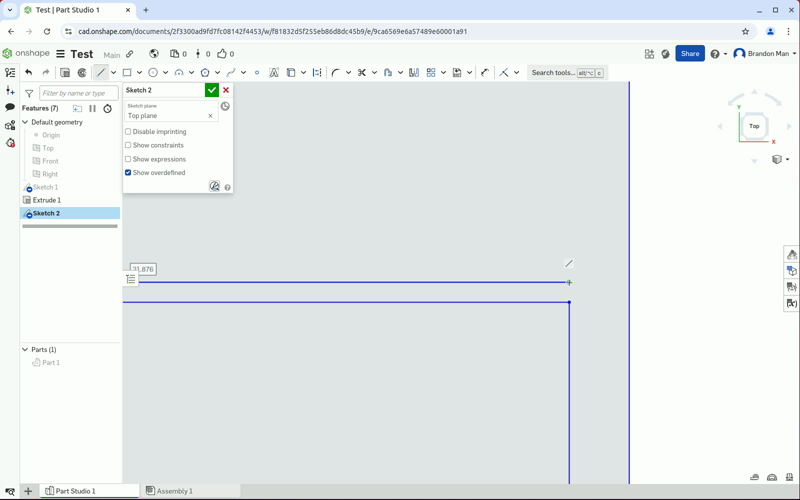
scroll(-6)
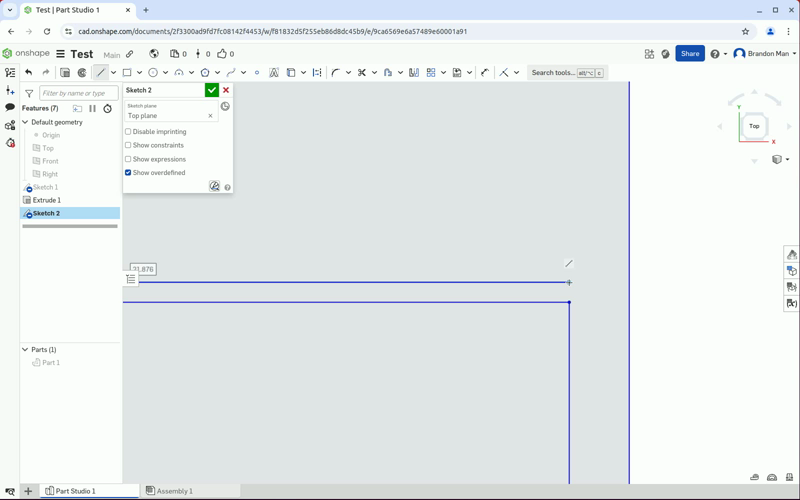
scroll(-6)
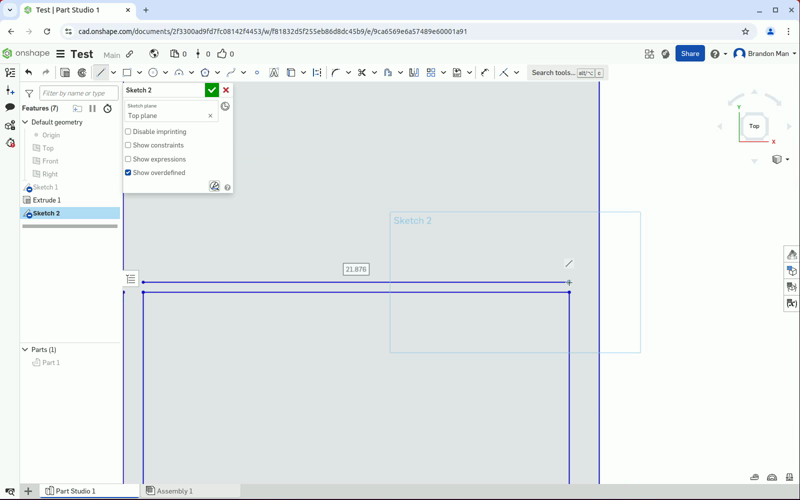
scroll(-6)
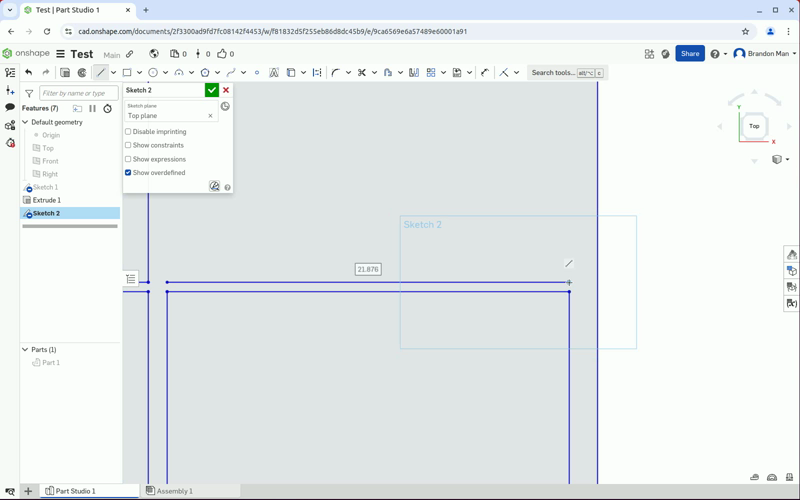
scroll(-6)
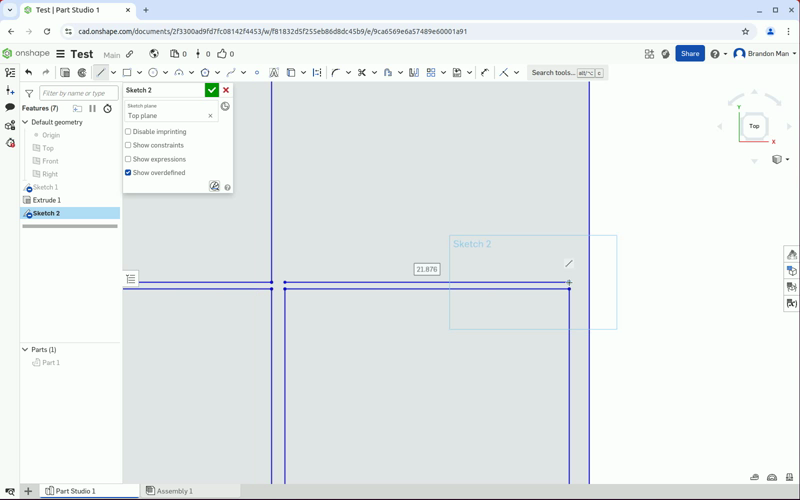
scroll(-6)
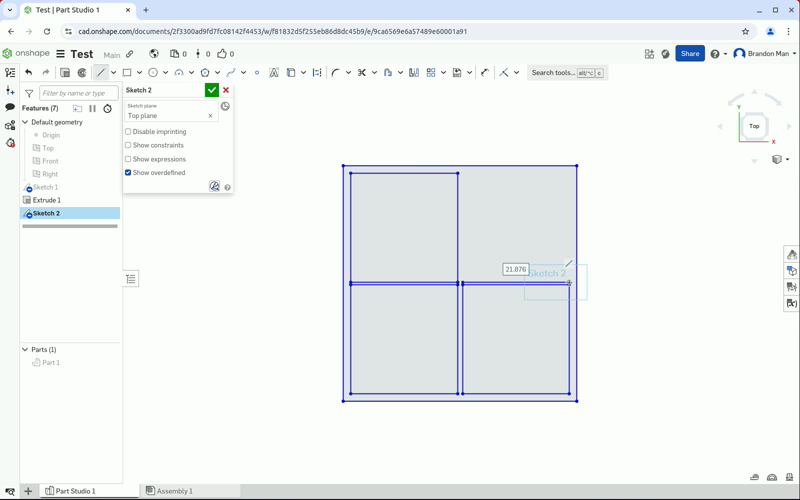
key_up(shift)
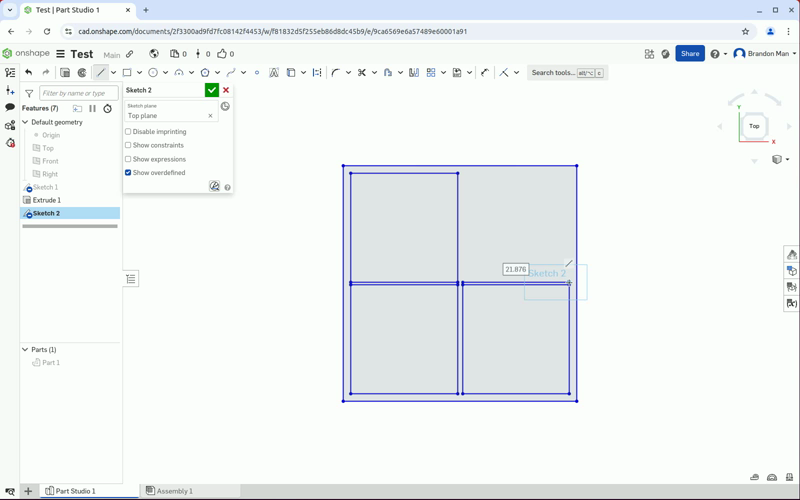
key_down(shift)
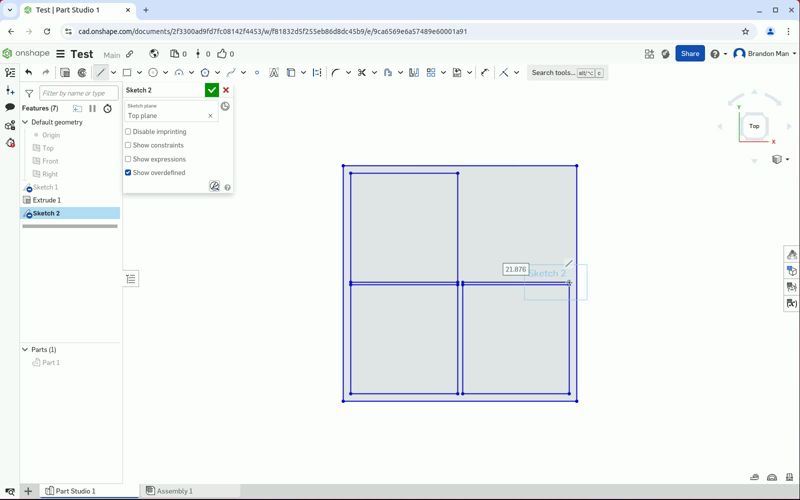
mouse_move(569, 173)
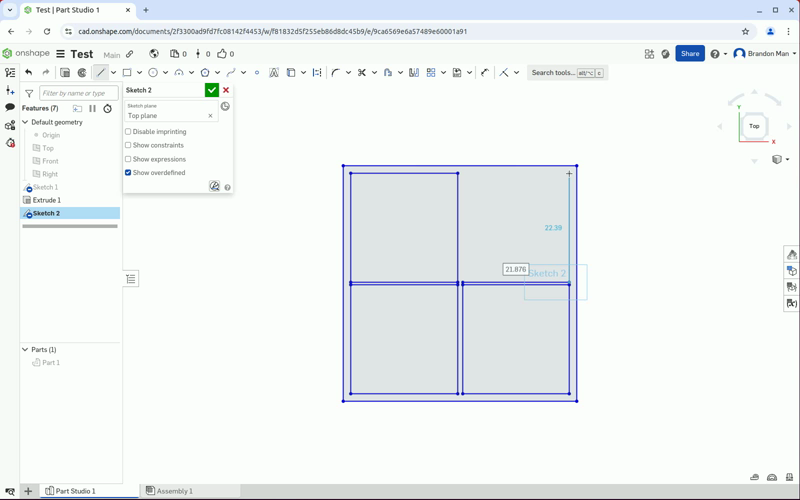
click(569, 173)
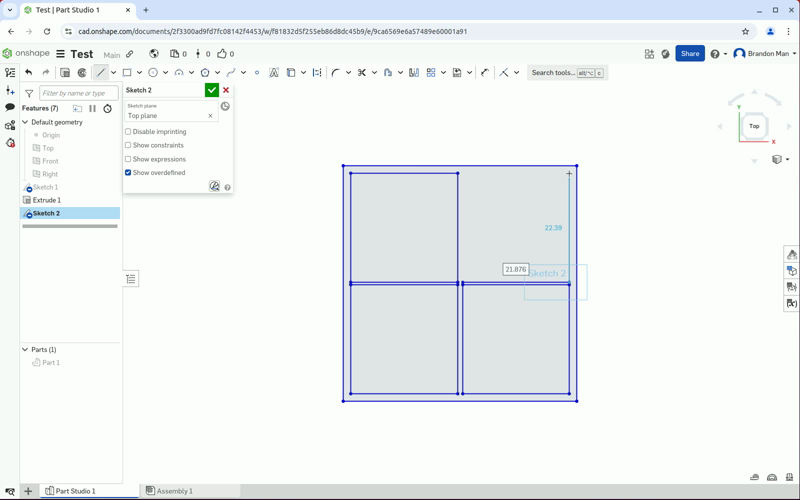
key_up(shift)
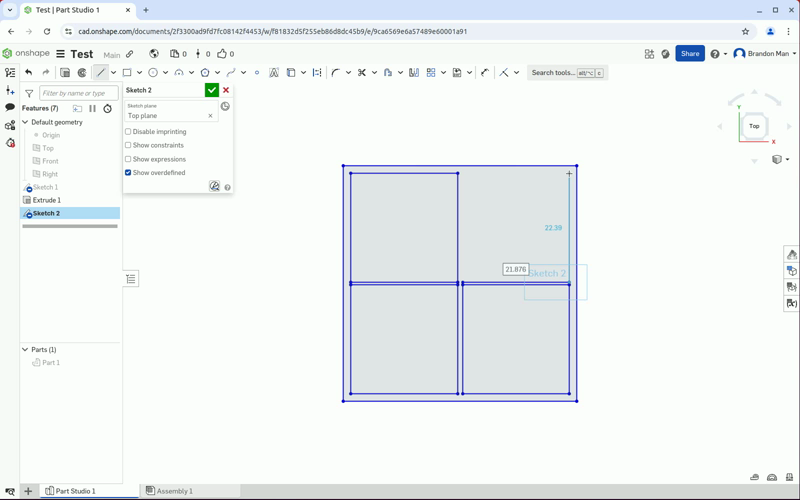
key_down(shift)
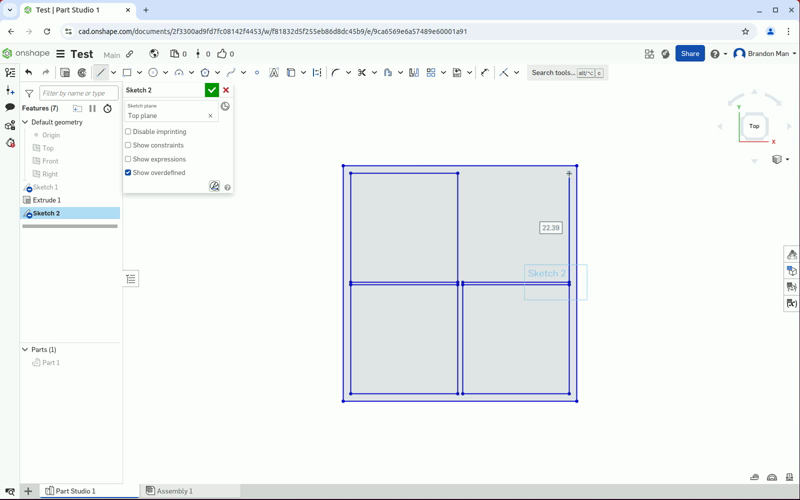
mouse_move(462, 173)
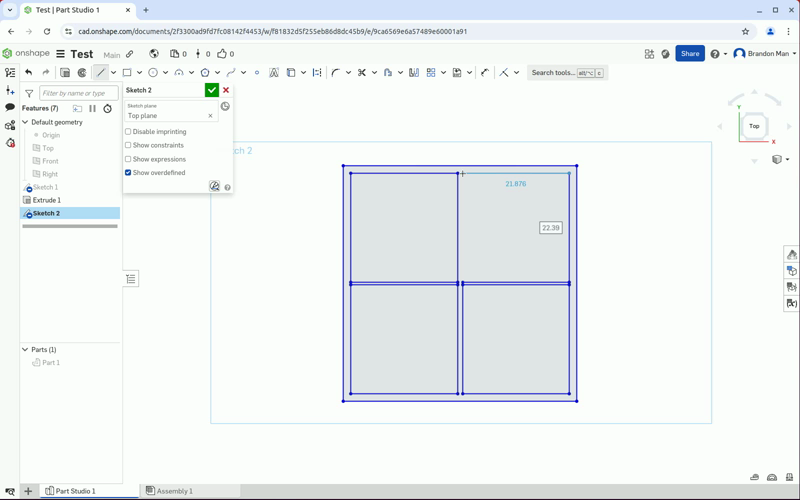
click(462, 173)
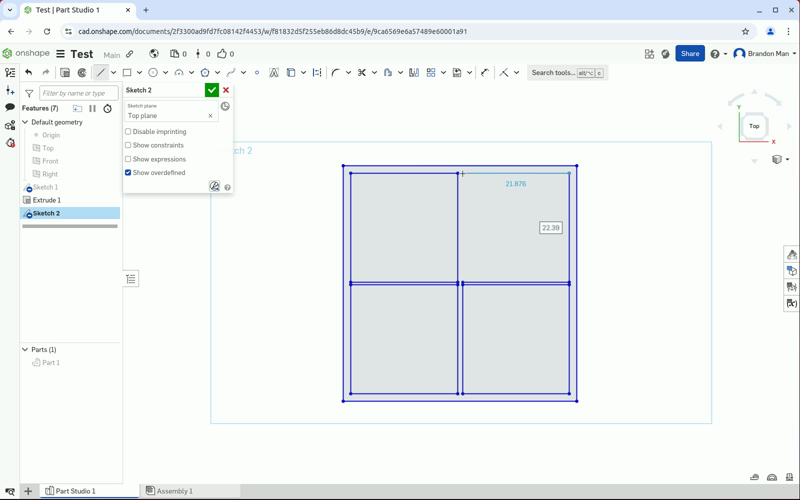
key_up(shift)
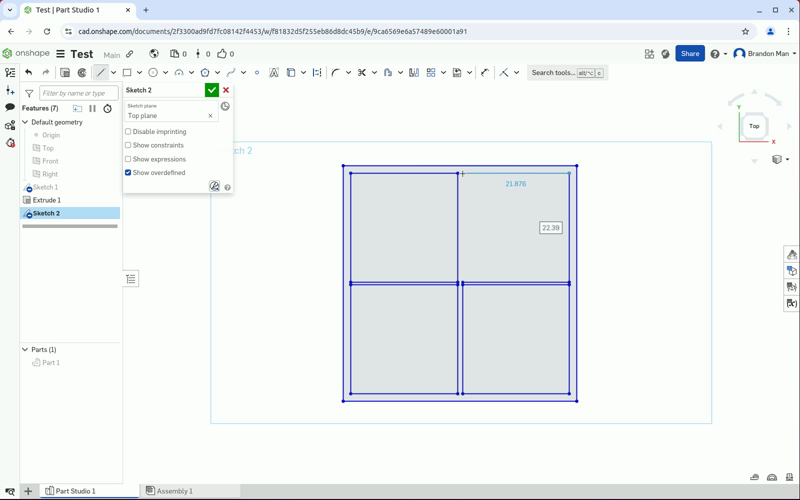
key_down(shift)
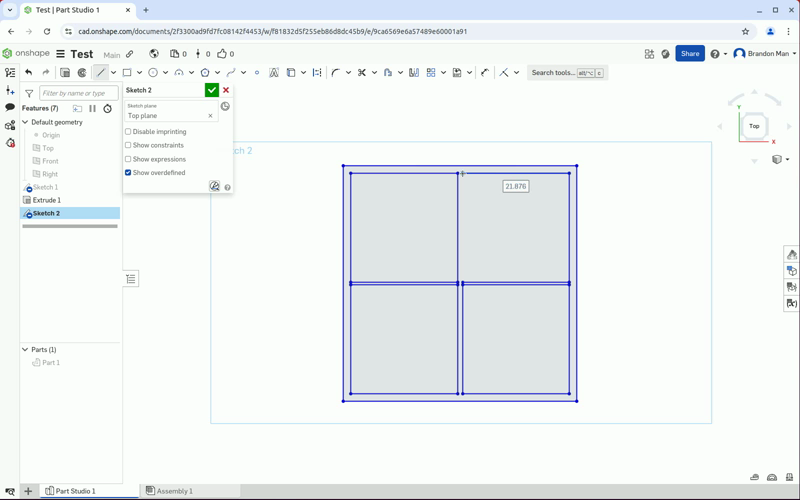
mouse_move(462, 282)
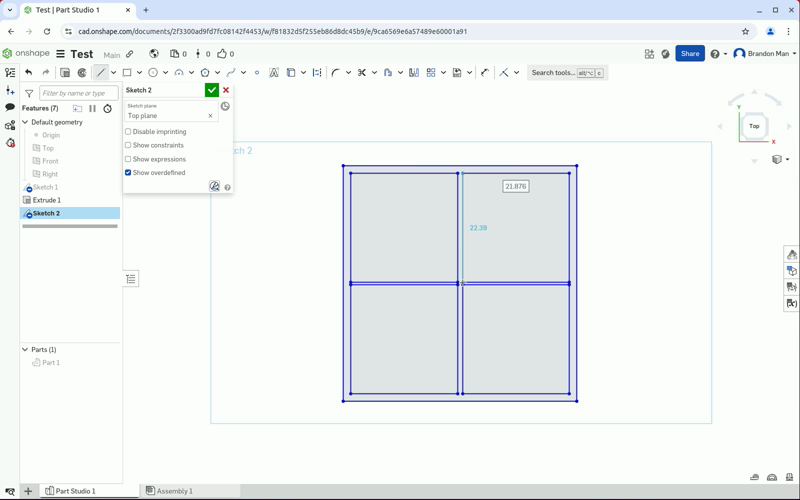
scroll(6)
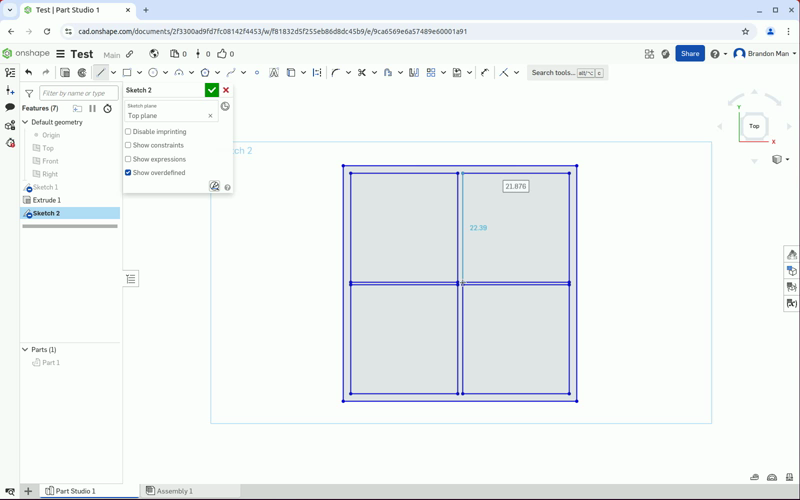
scroll(6)
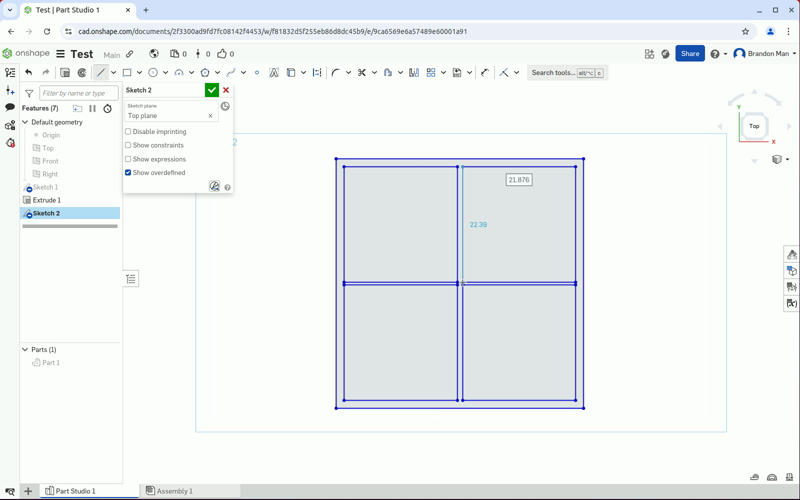
scroll(6)
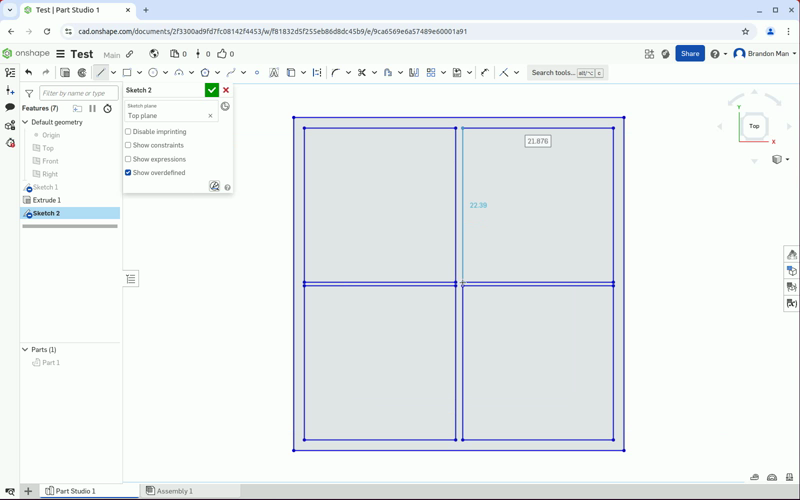
scroll(6)
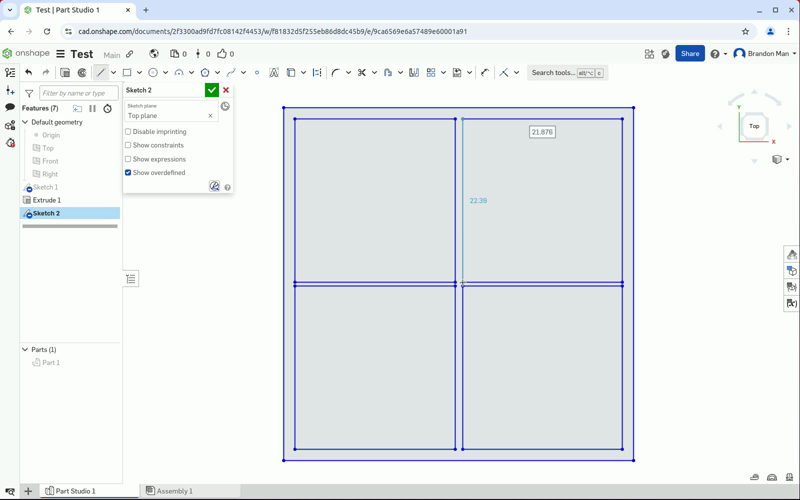
scroll(6)
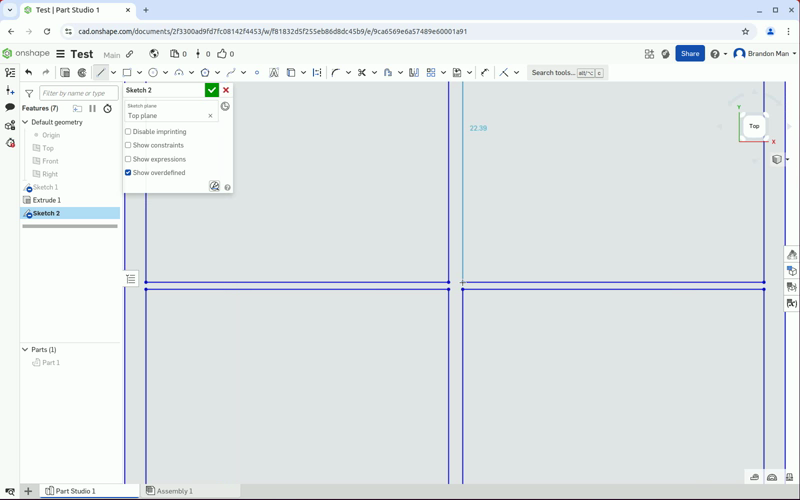
scroll(6)
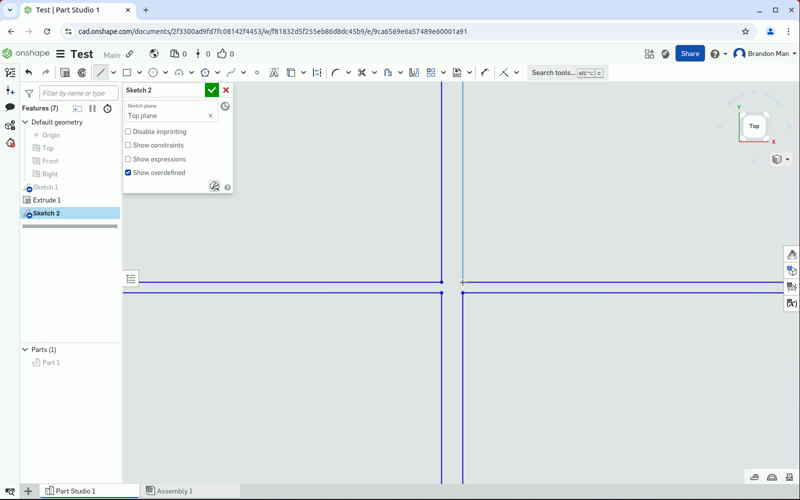
scroll(6)
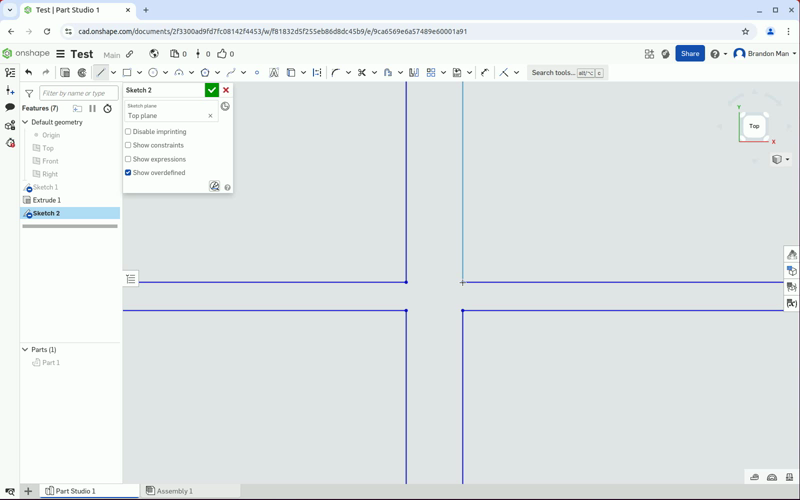
key_up(shift)
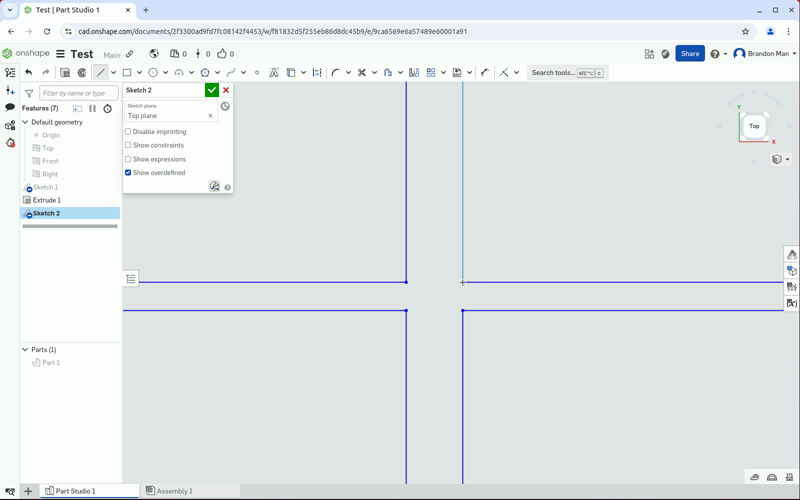
click(462, 282)
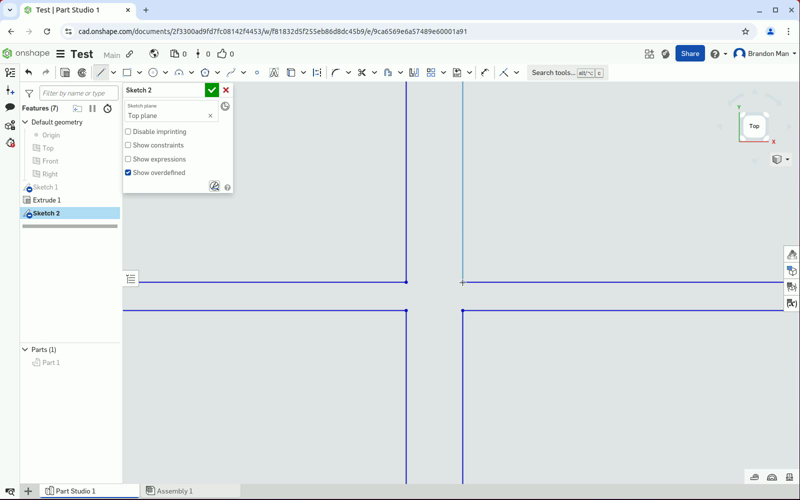
scroll(-6)
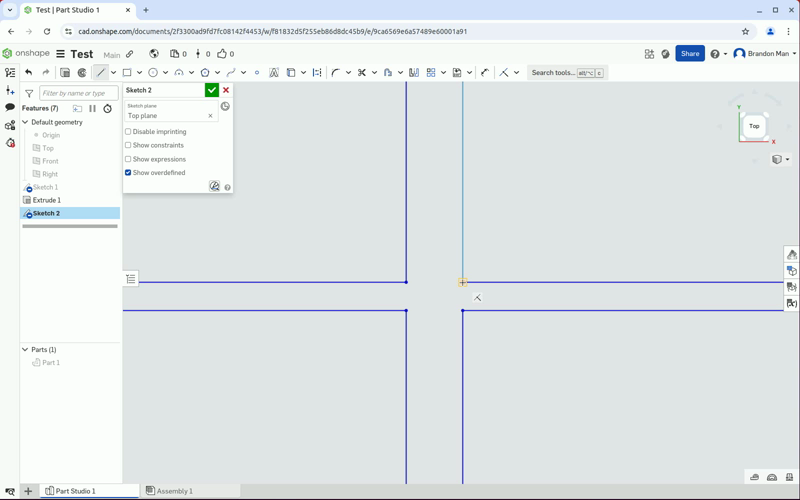
scroll(-6)
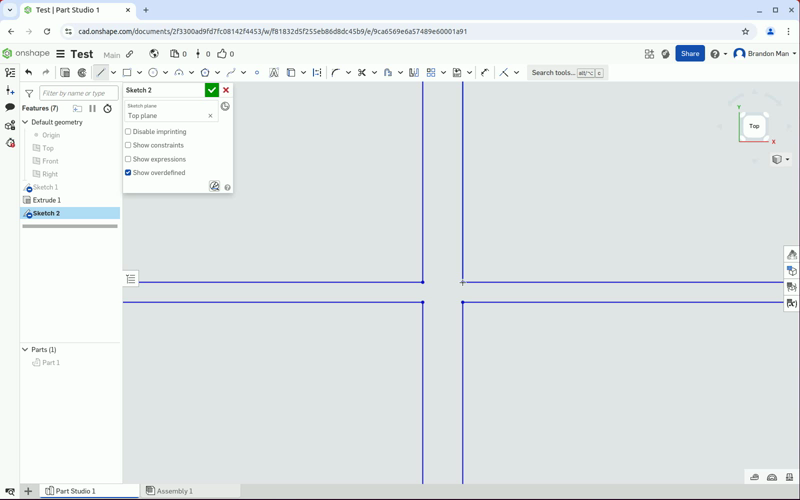
scroll(-6)
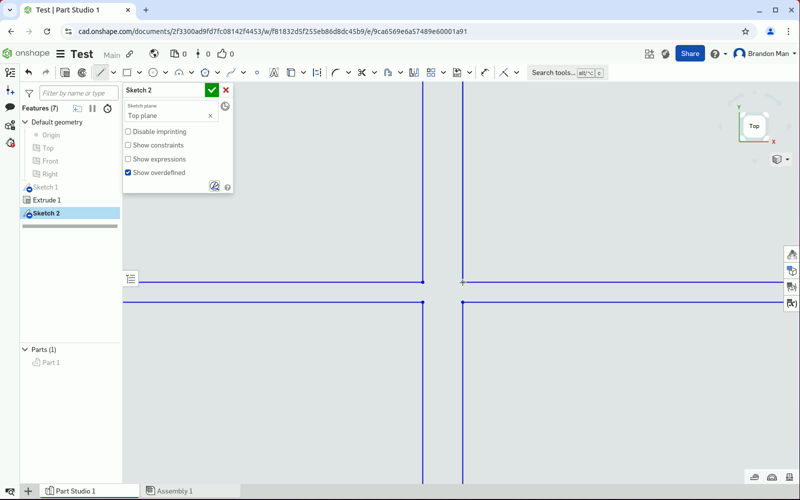
scroll(-6)
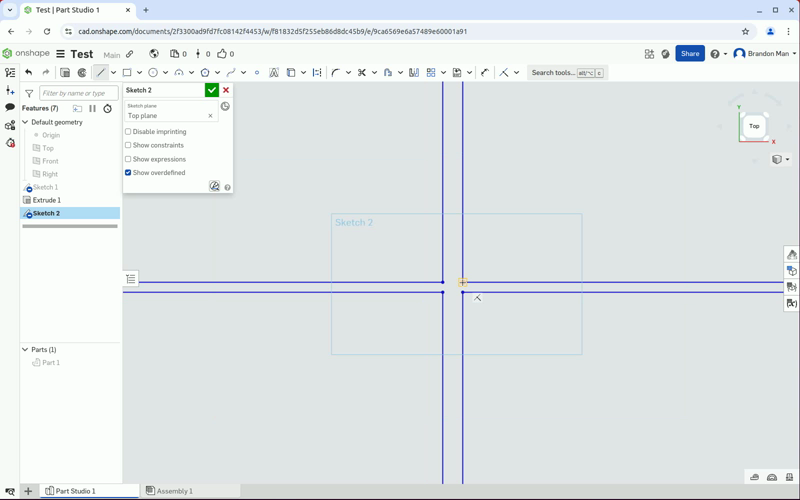
scroll(-6)
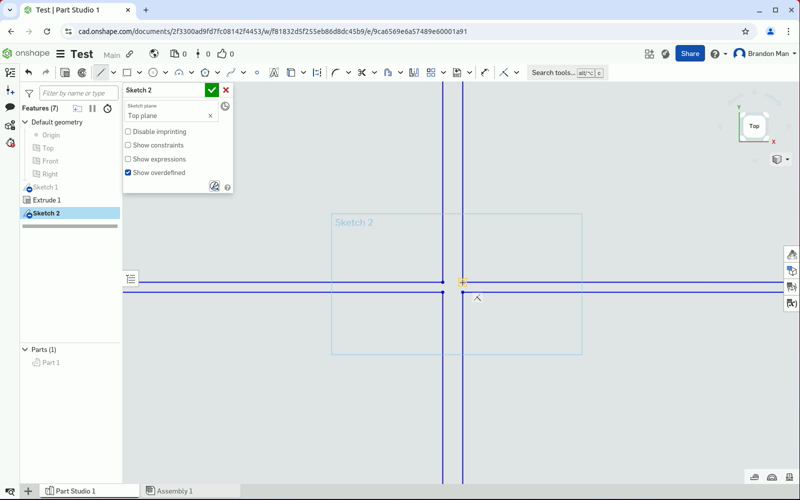
scroll(-6)
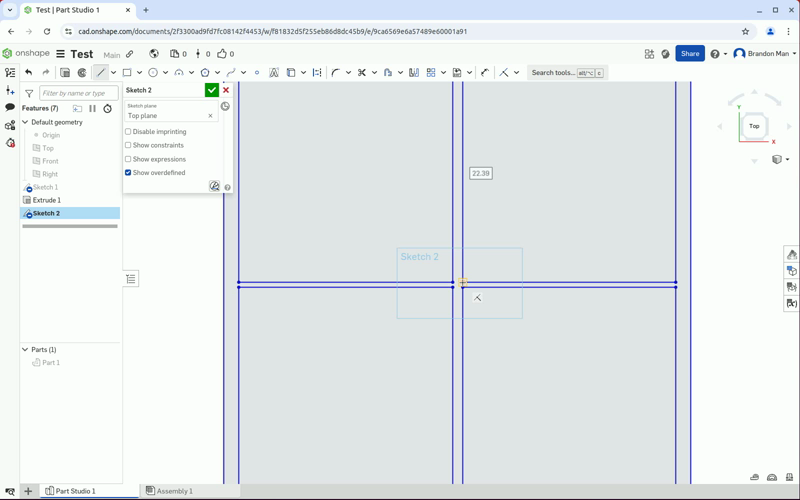
scroll(-6)
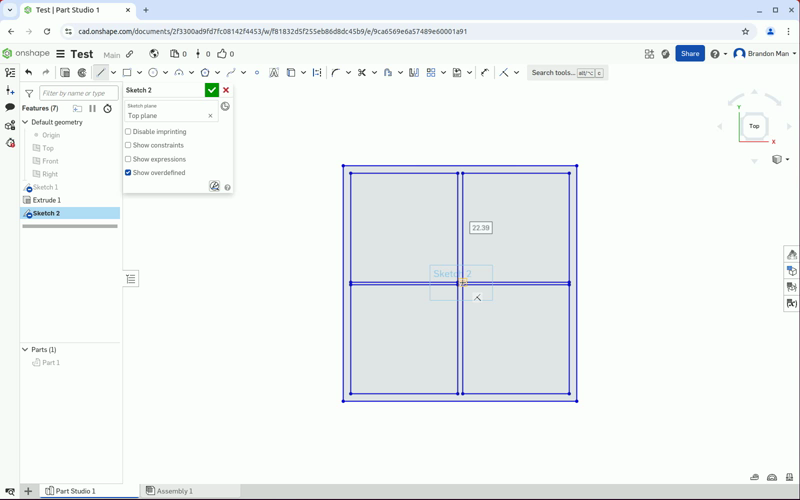
key(esc)
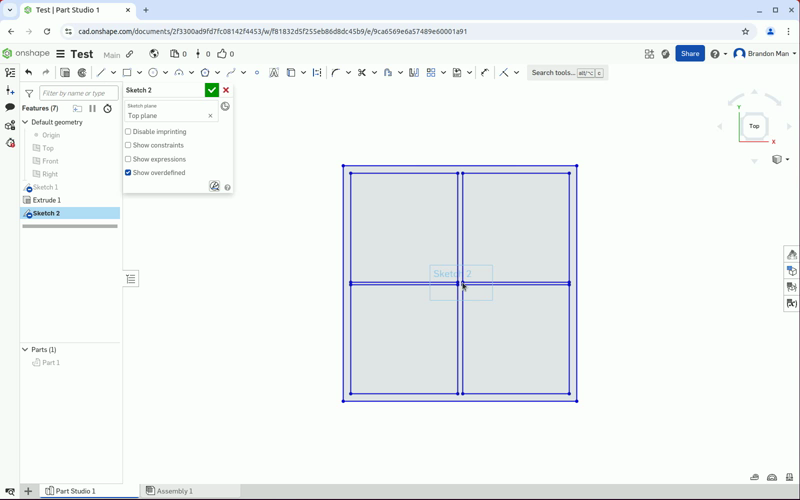
mouse_move(460, 243)
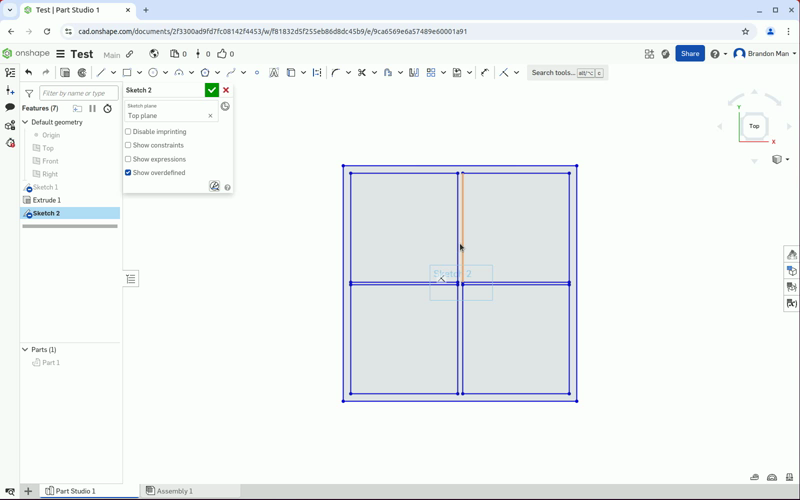
click(460, 243)
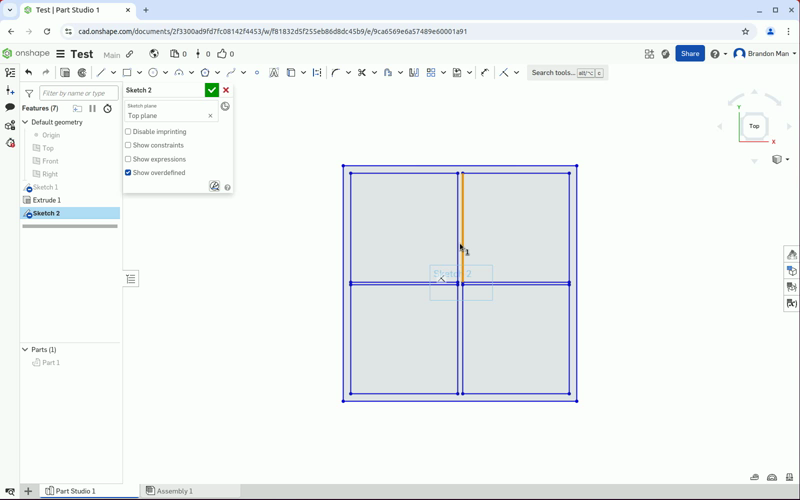
mouse_move(73, 352)
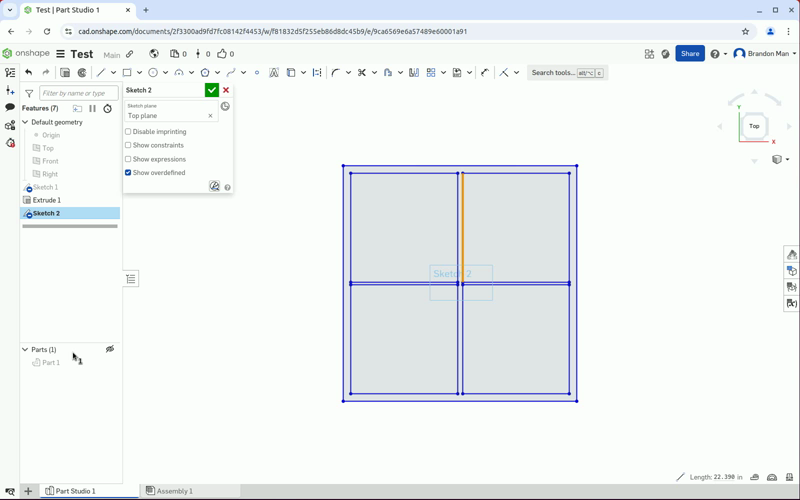
key(shift+y)
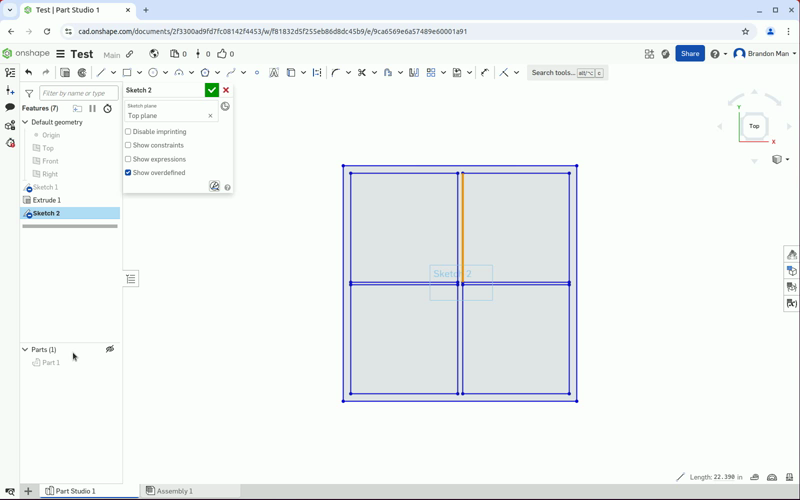
key(shift+e)
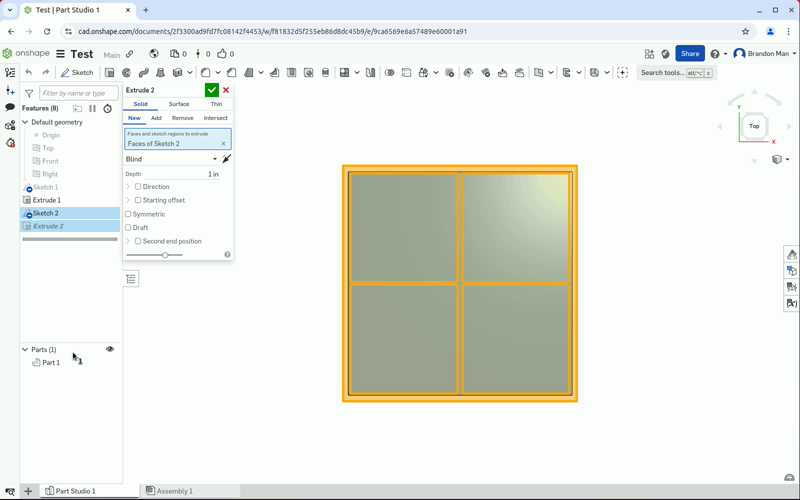
mouse_move(143, 106)
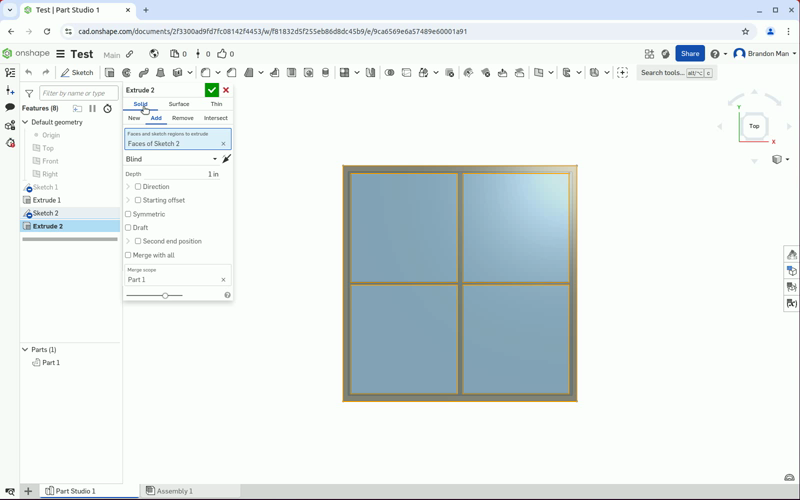
click(143, 106)
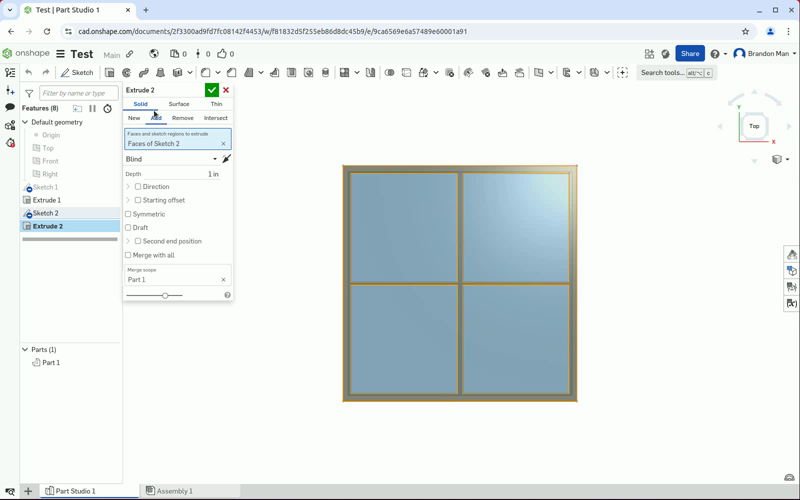
mouse_move(186, 120)
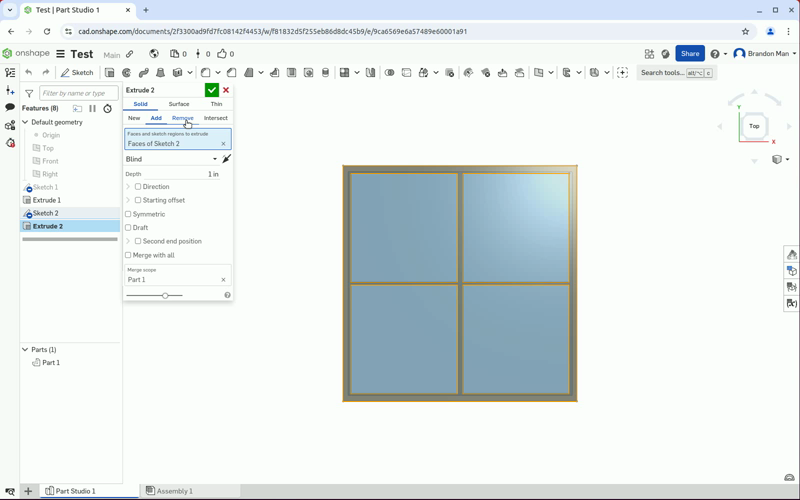
click(186, 120)
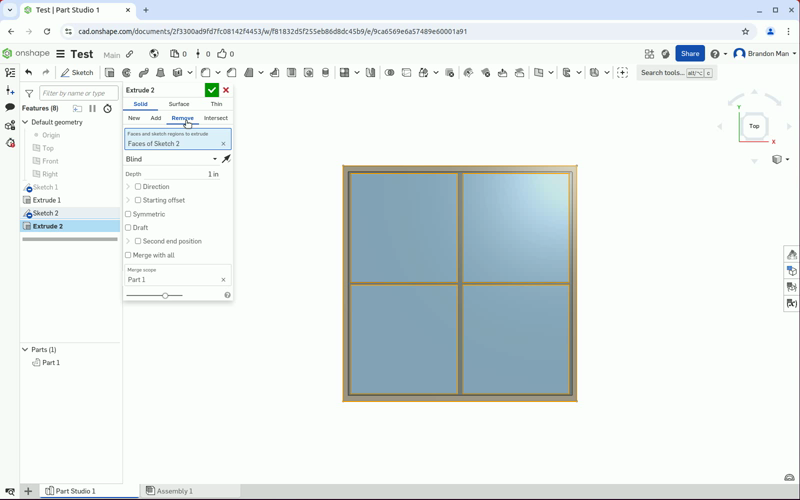
key(tab, 4)
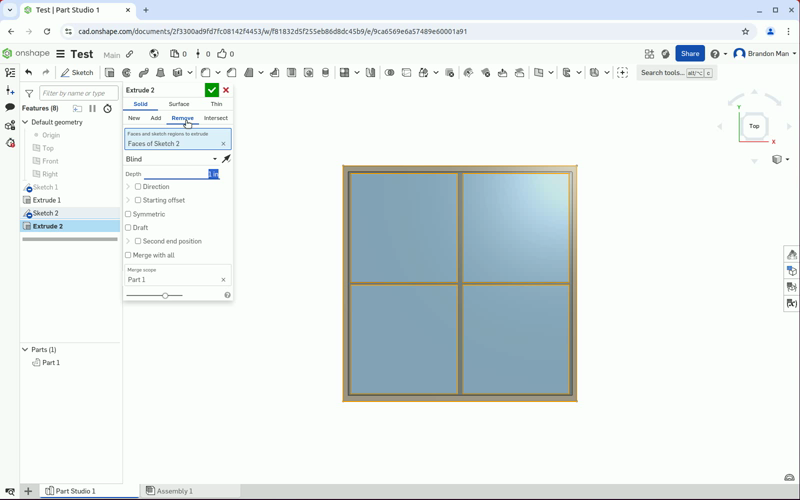
text(0.241)
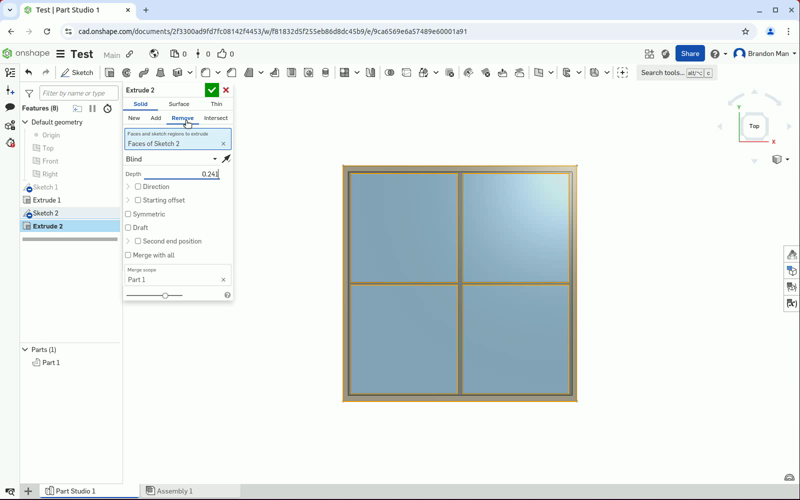
key(tab, 6)
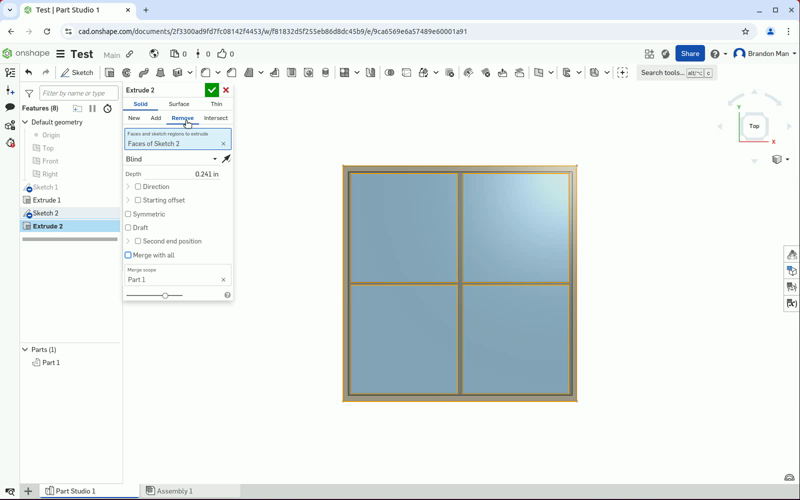
key(space)
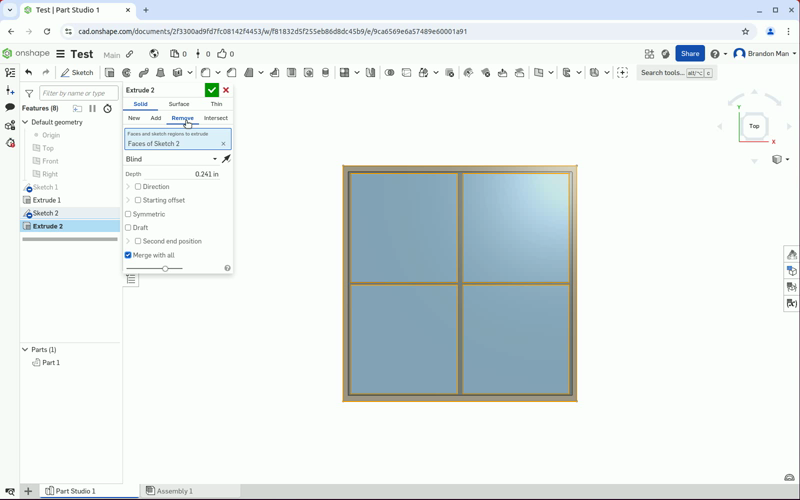
key(enter)
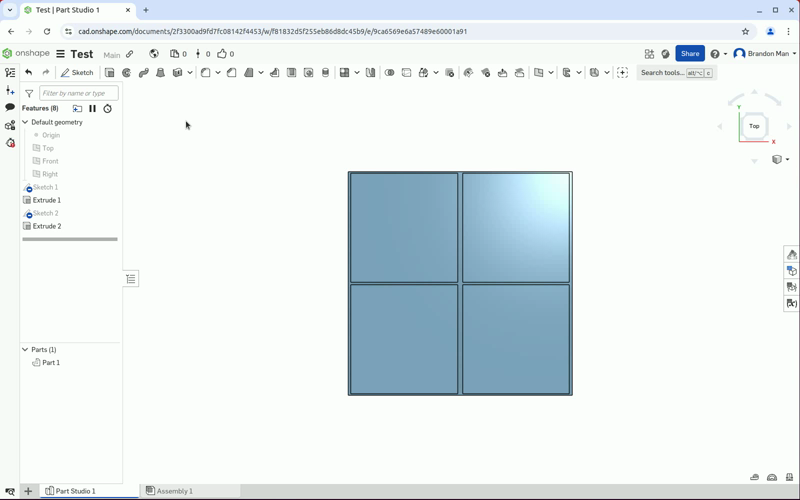
key(shift+h)
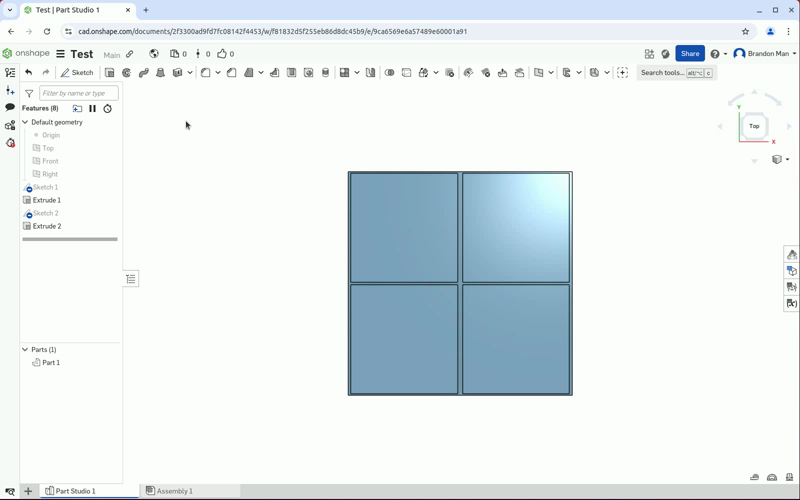
key(shift+h)
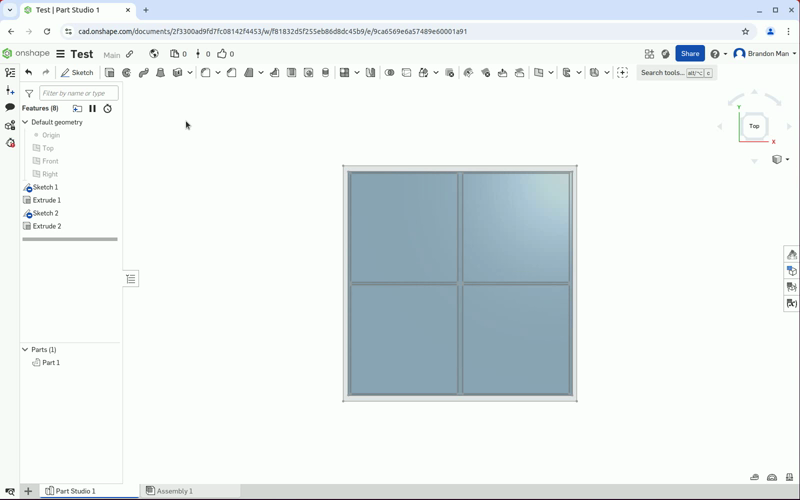
key(shift+7)
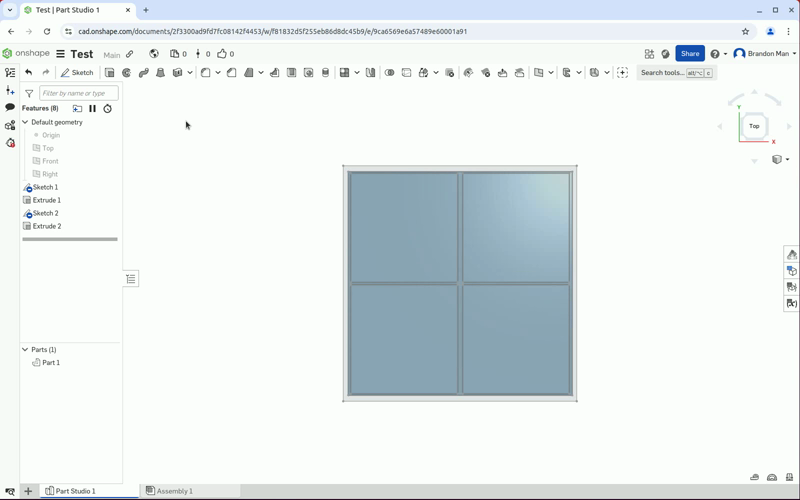
key(up, 3)
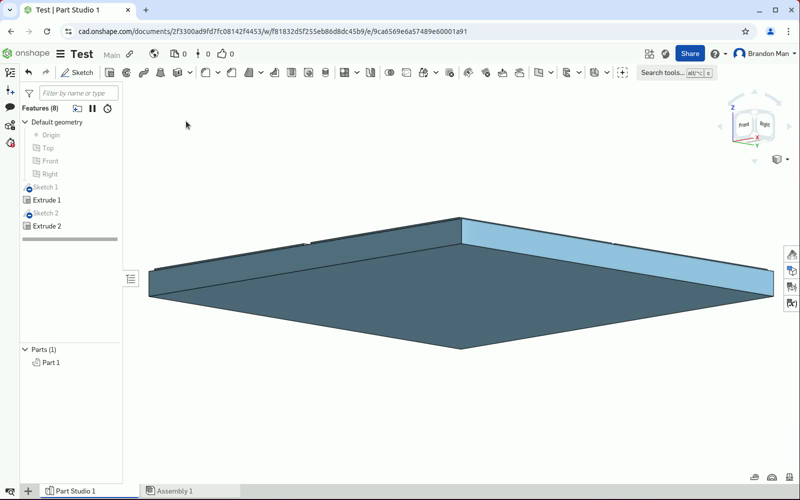
key(left, 3)
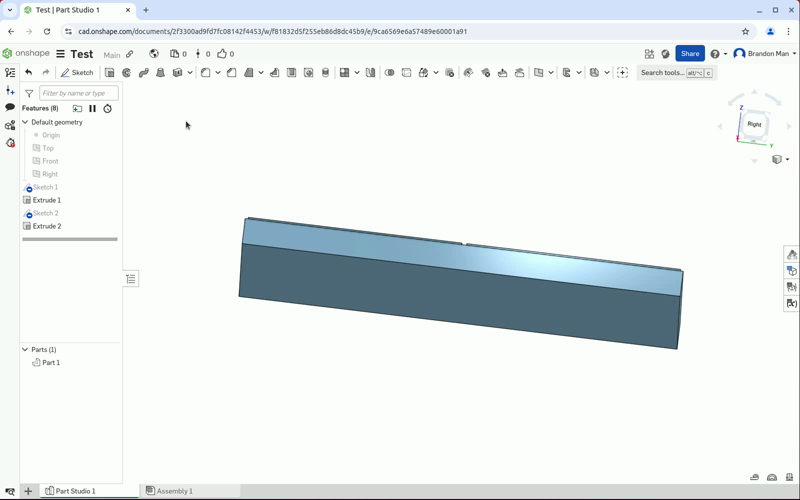
key(right, 3)
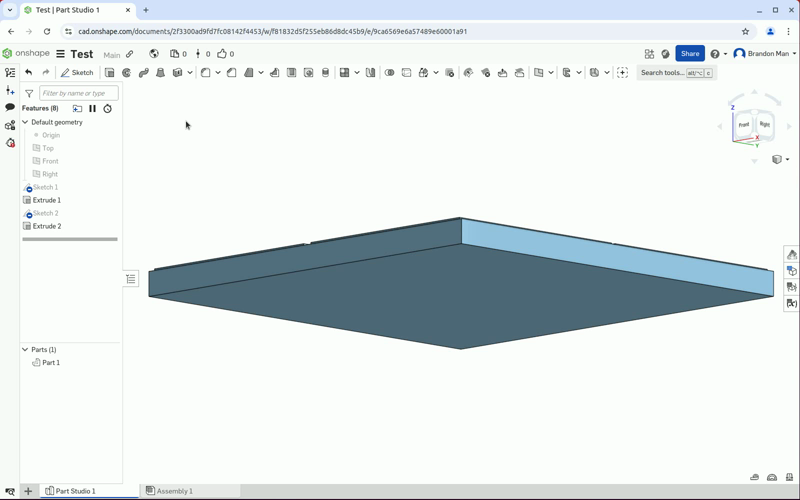
key(down, 3)
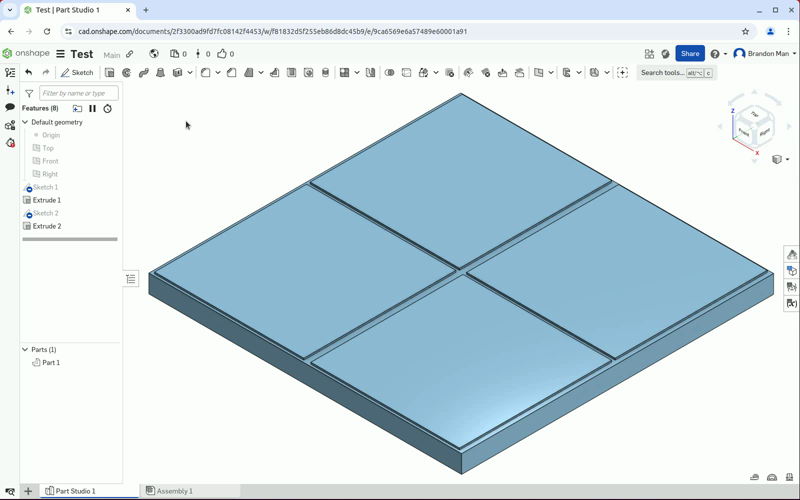
mouse_move(73, 189)
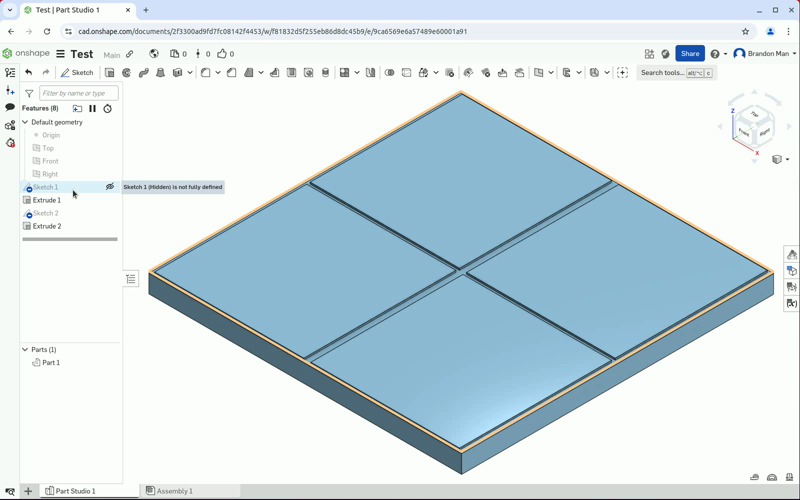
click(73, 189)